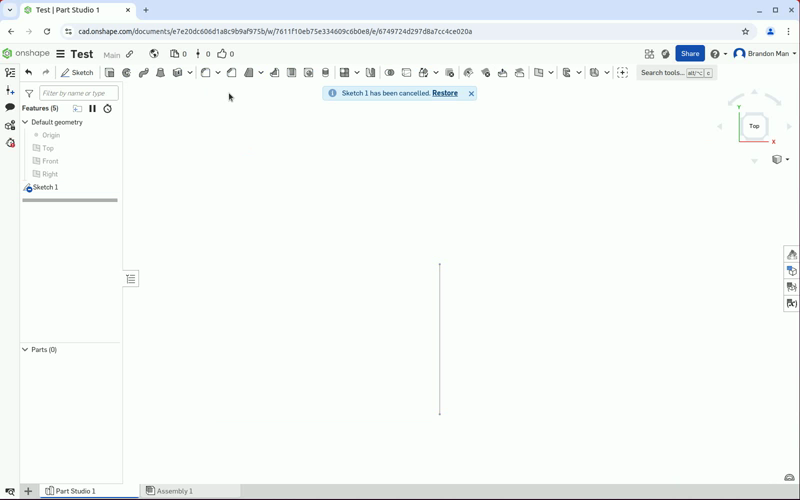
key(shift+h)
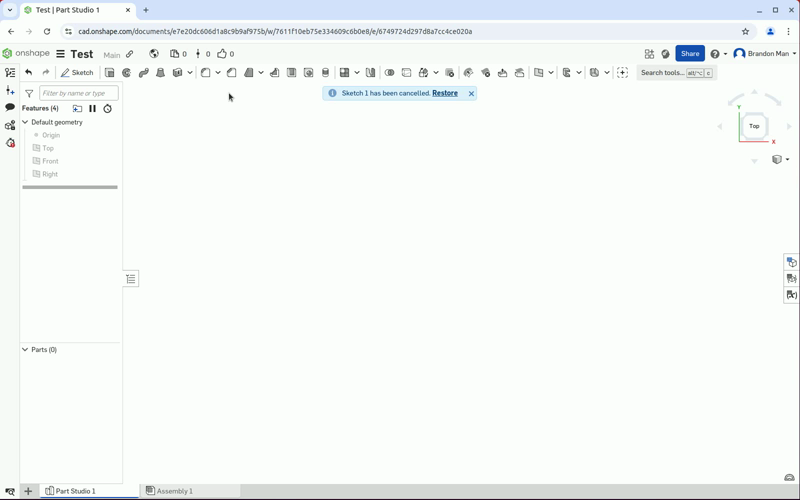
mouse_move(73, 352)
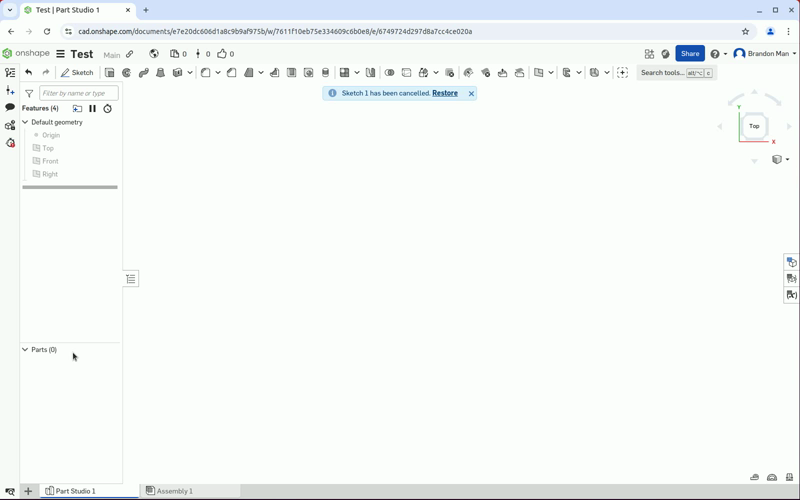
key(y)
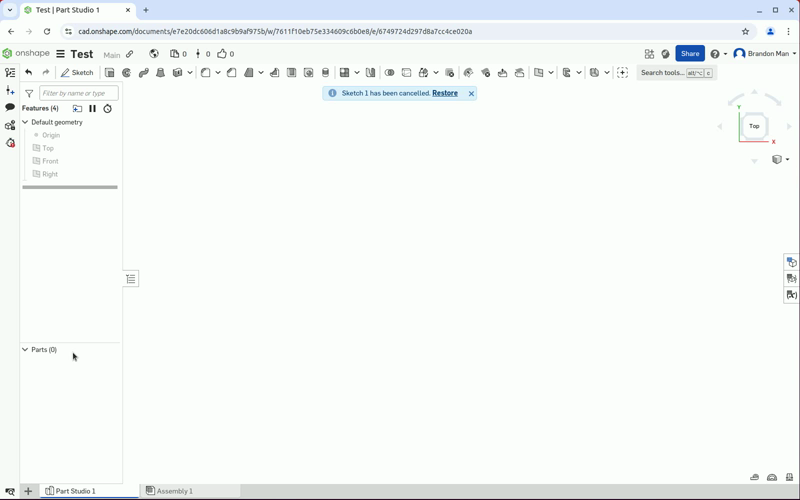
key(shift+p)
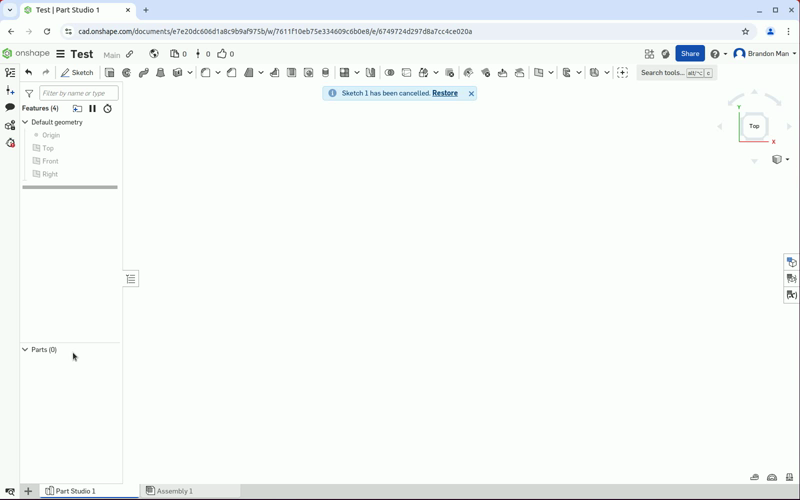
key(space)
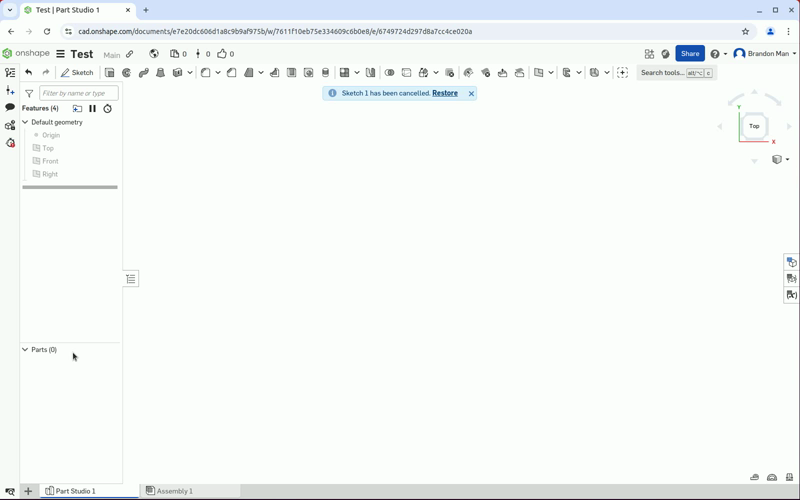
key_down(shift)
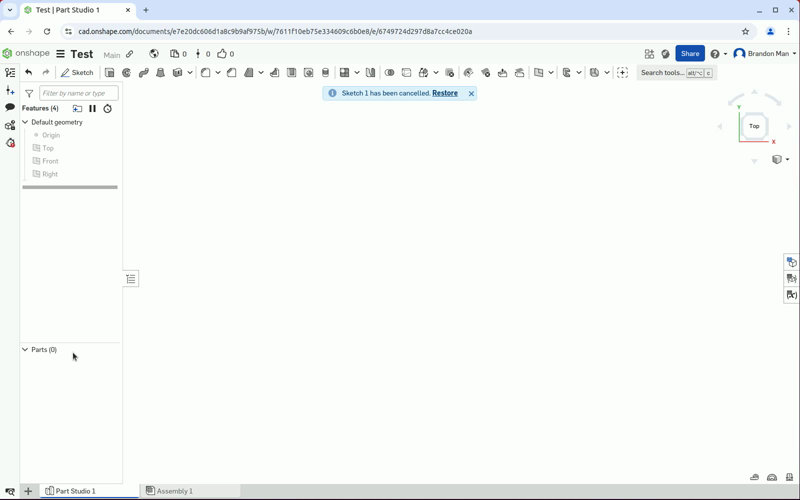
key(up)
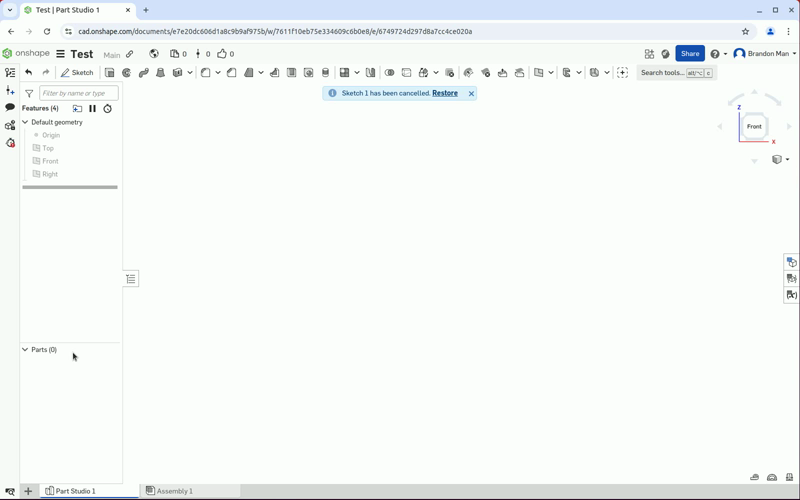
key_up(shift)
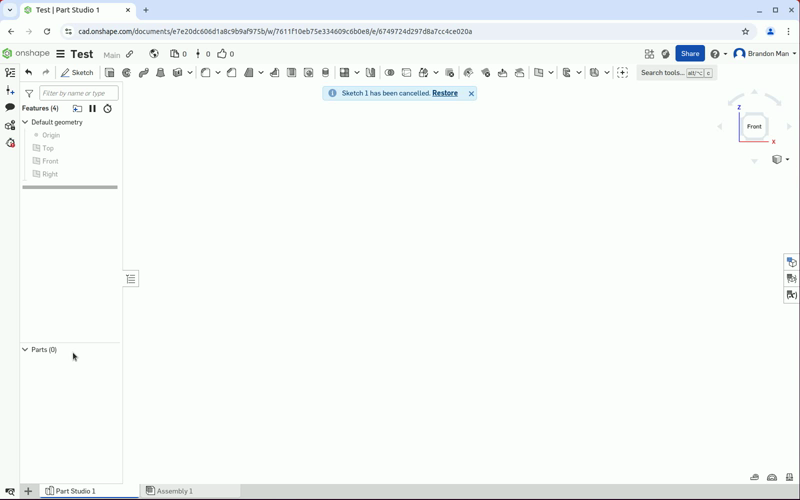
mouse_move(73, 352)
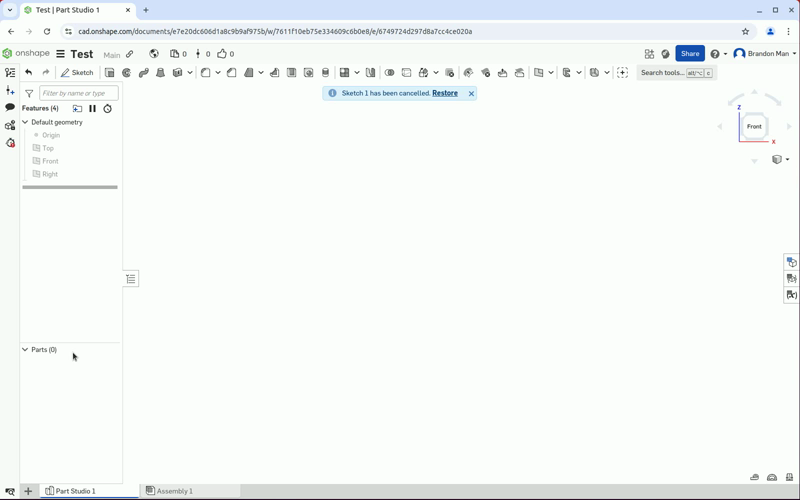
key(shift+y)
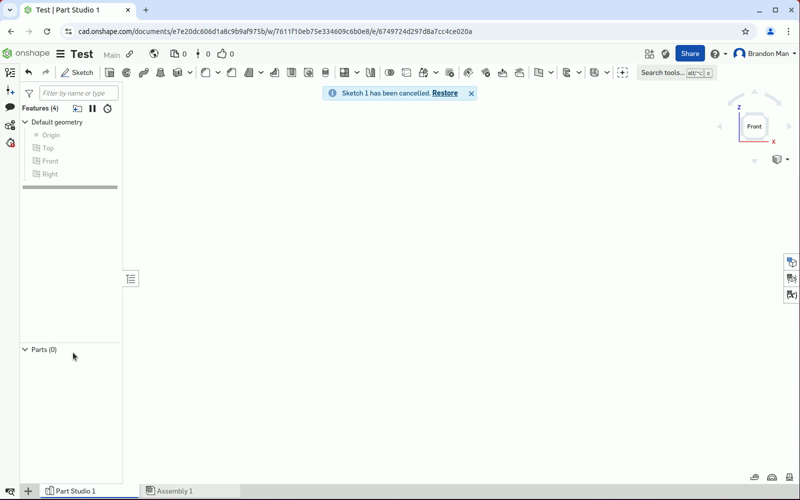
key(shift+s)
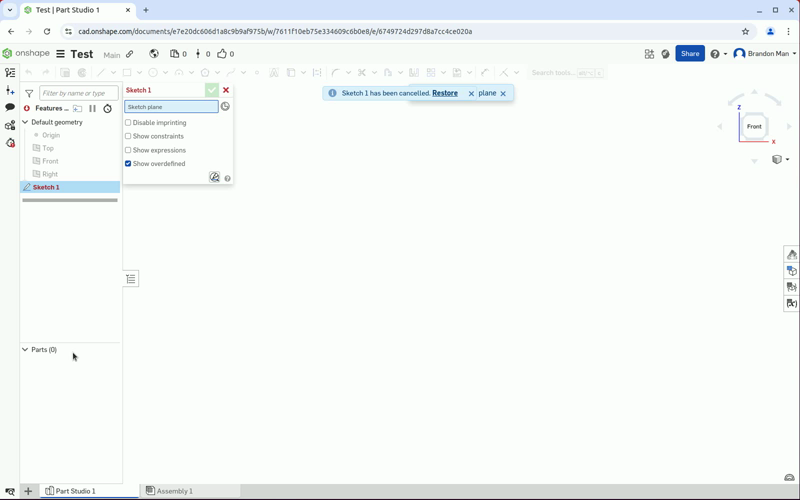
mouse_move(73, 163)
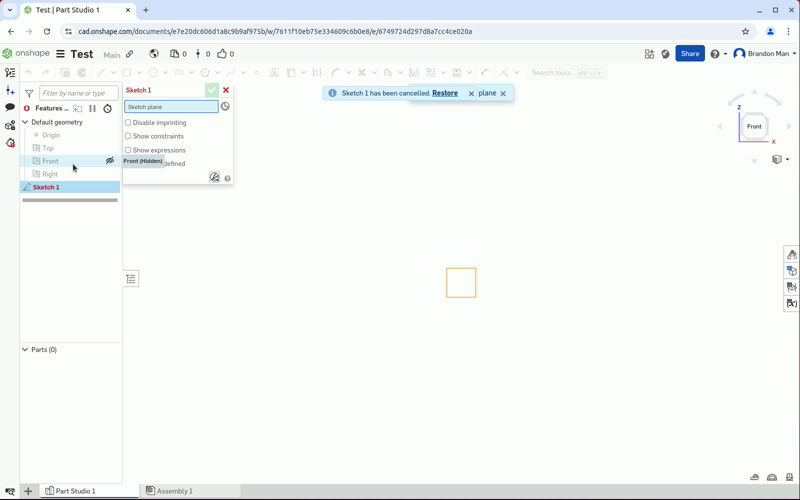
click(73, 163)
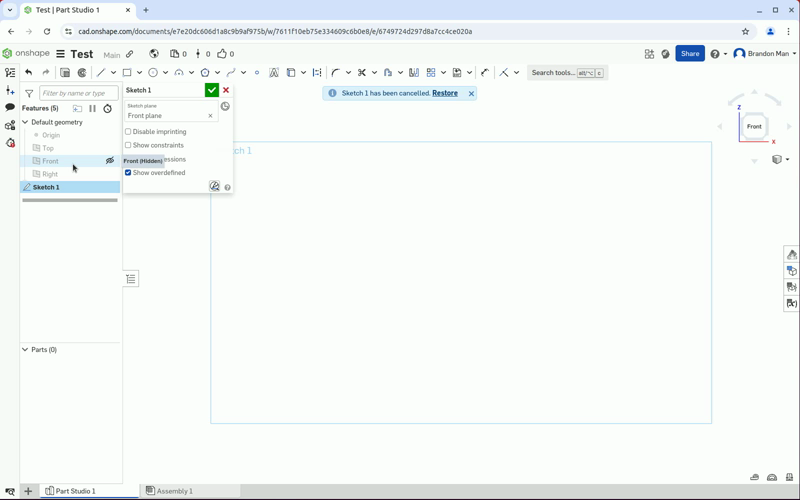
mouse_move(73, 352)
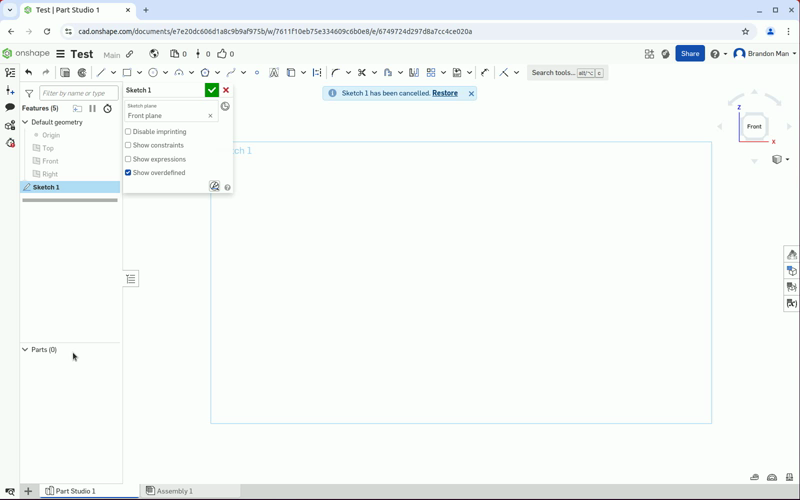
key(y)
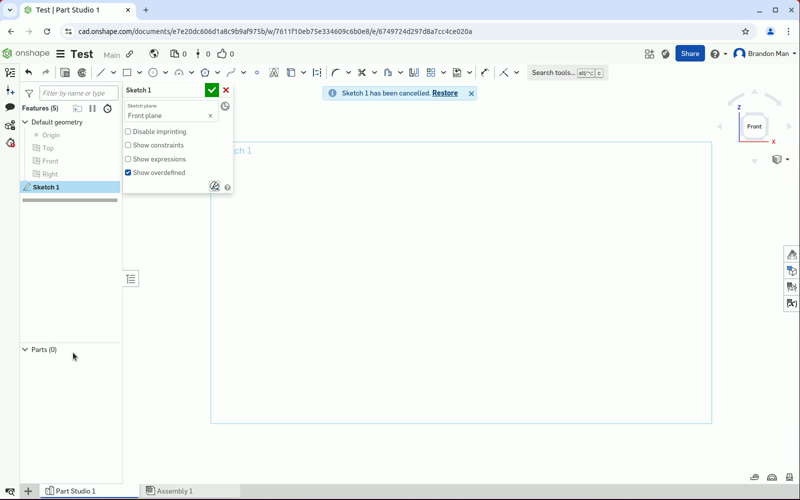
key(c)
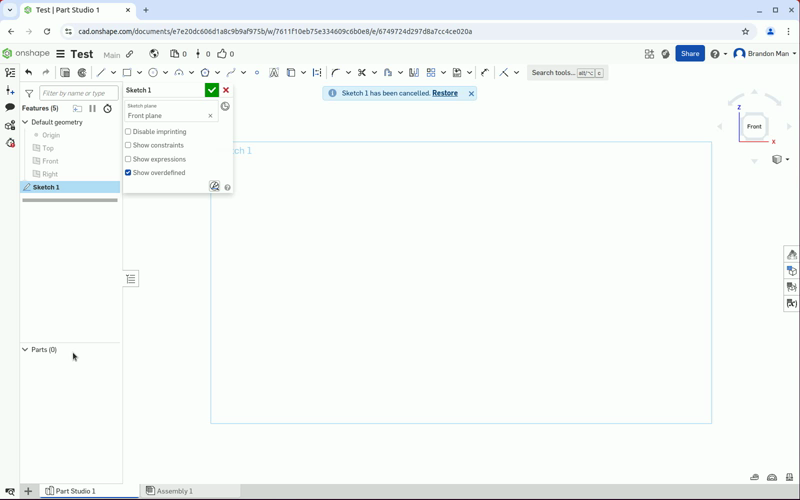
key_down(shift)
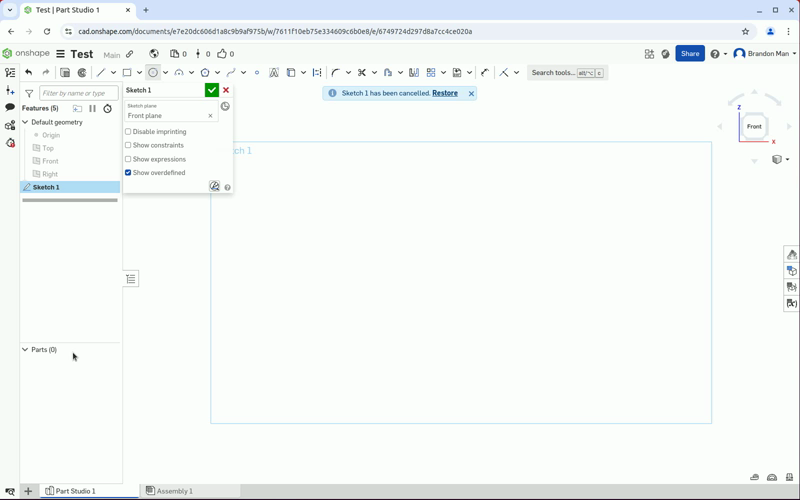
mouse_move(461, 282)
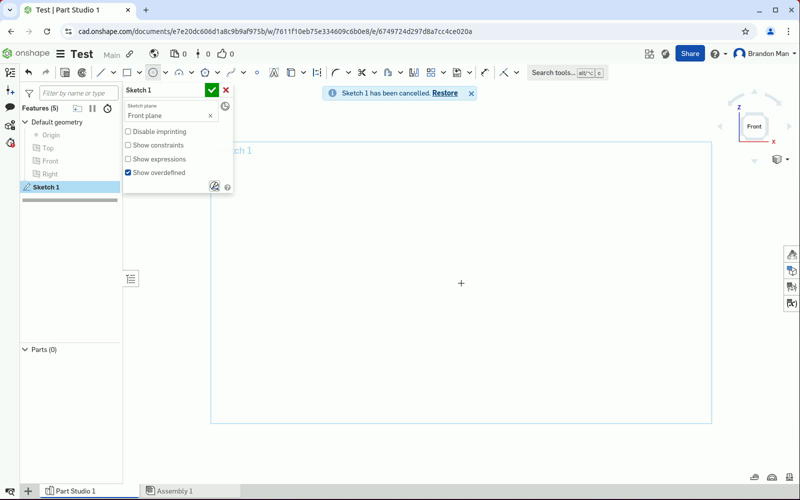
click(461, 282)
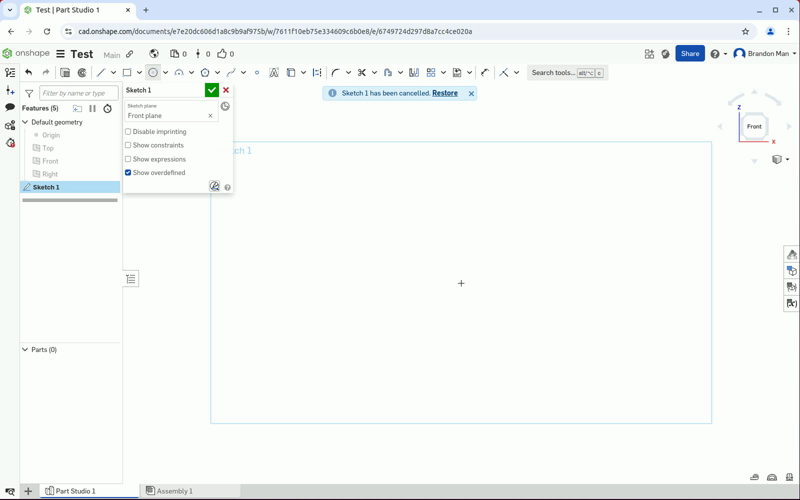
key_up(shift)
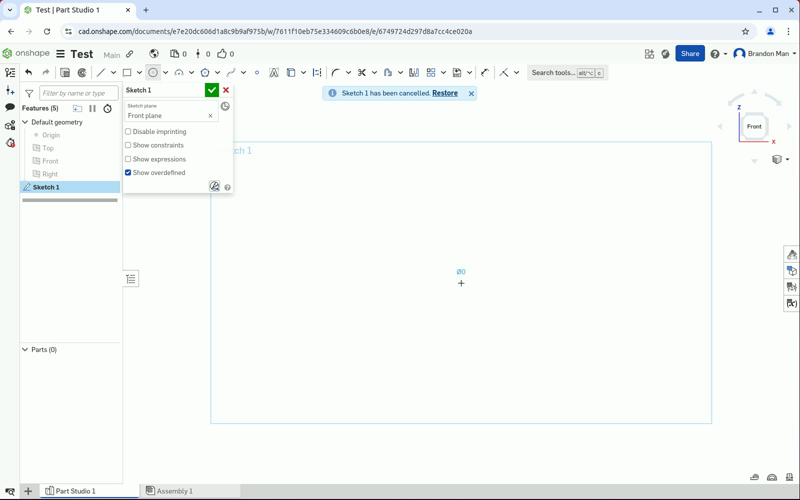
mouse_move(497, 282)
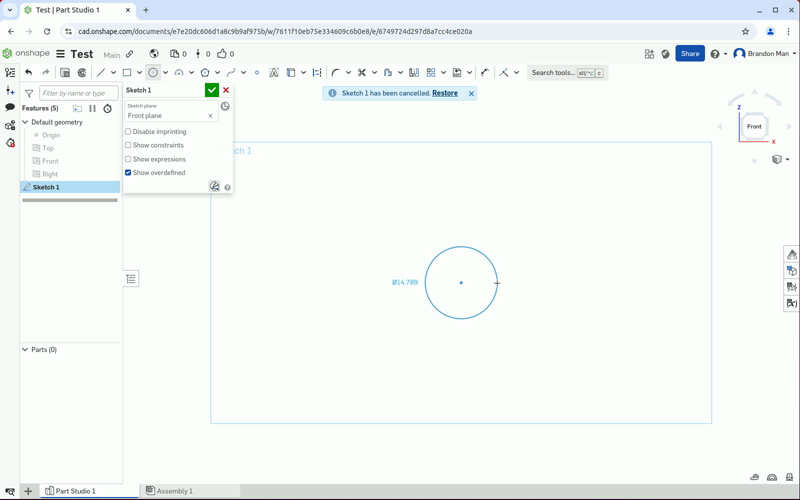
click(497, 282)
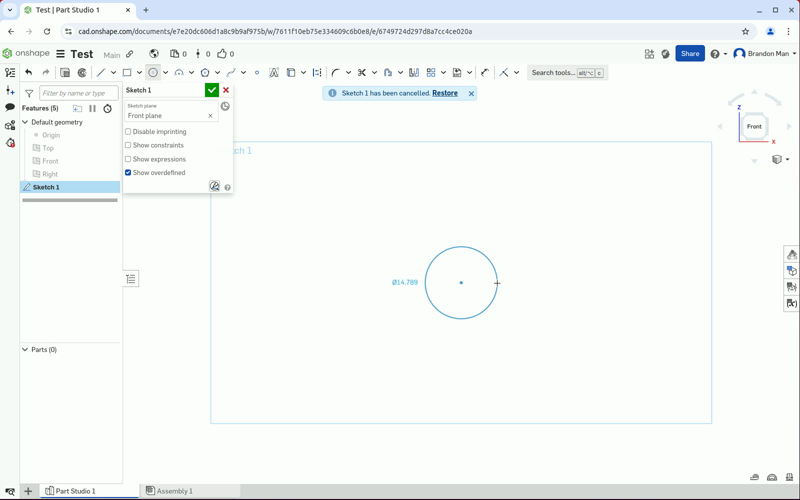
key(esc)
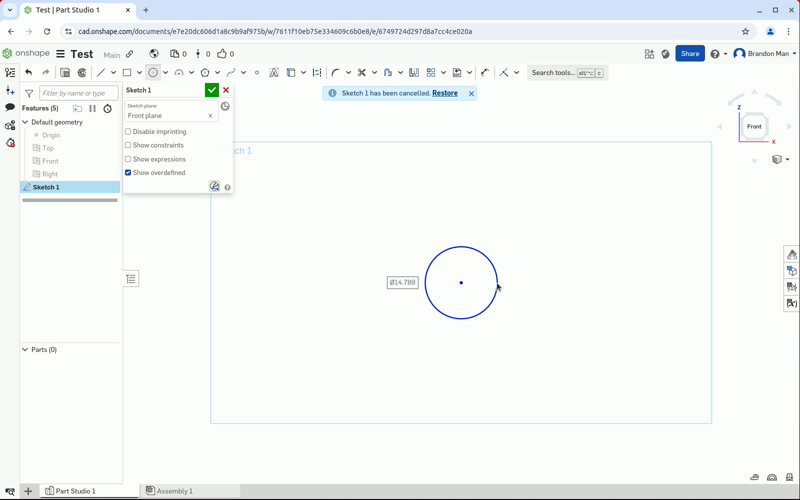
mouse_move(462, 306)
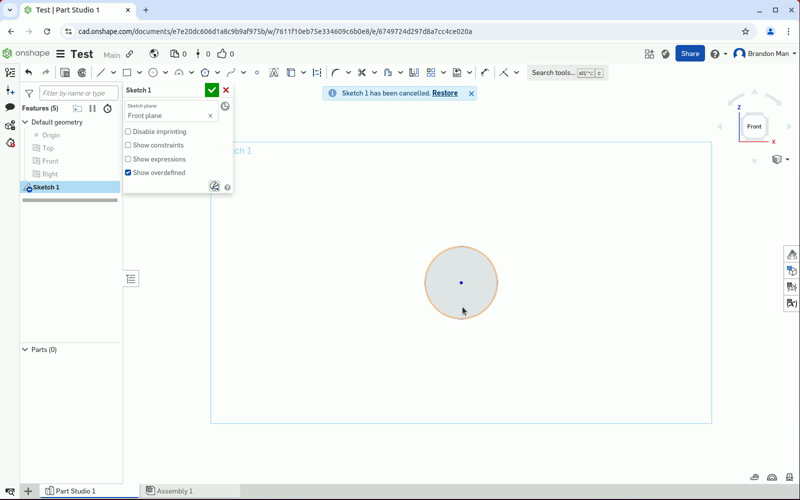
click(462, 306)
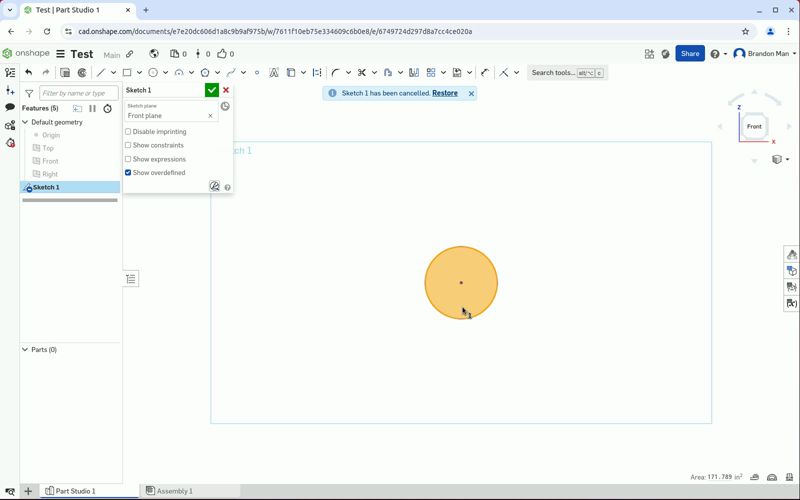
mouse_move(73, 352)
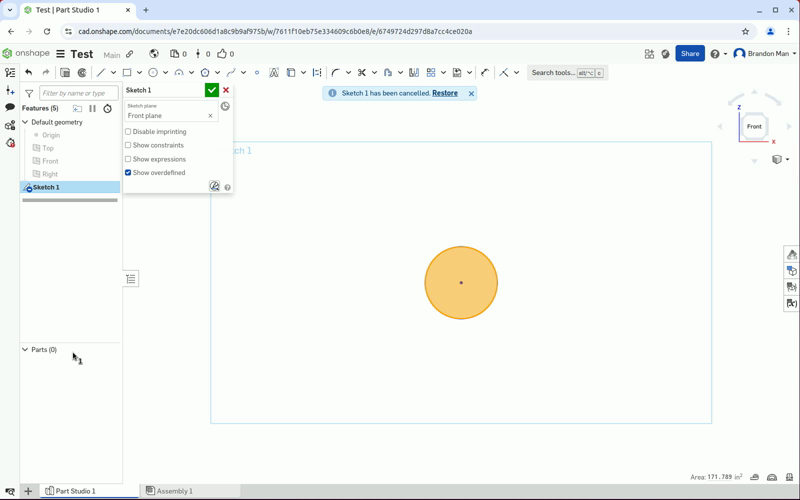
key(shift+y)
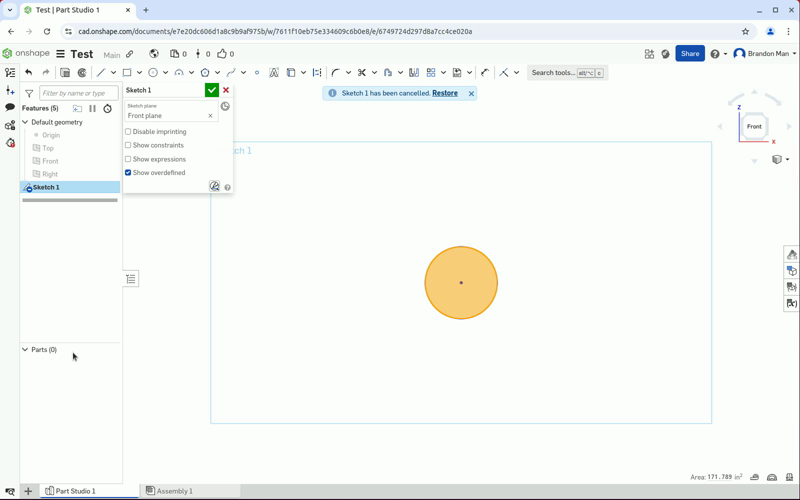
key(shift+e)
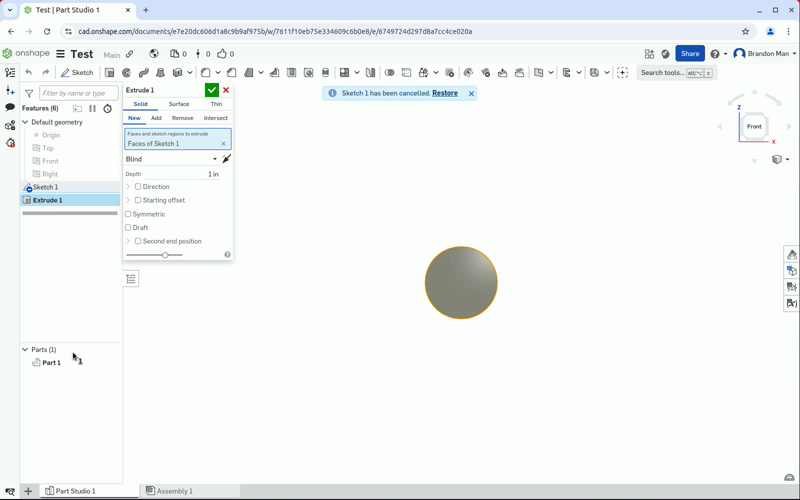
mouse_move(143, 106)
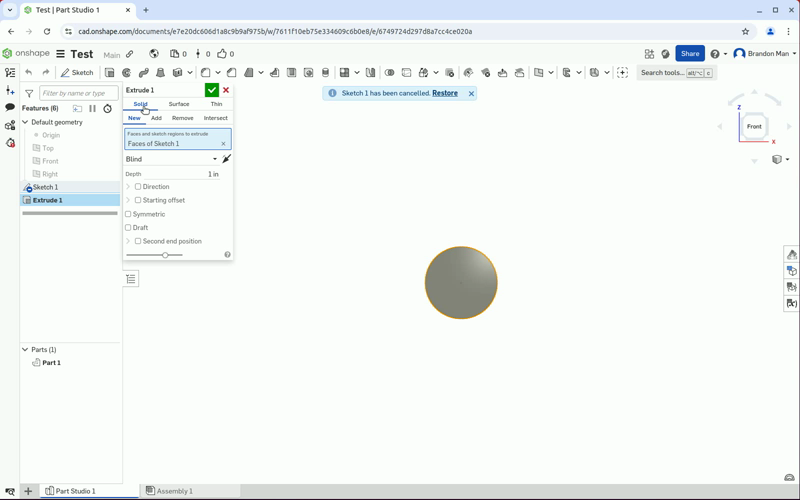
click(143, 106)
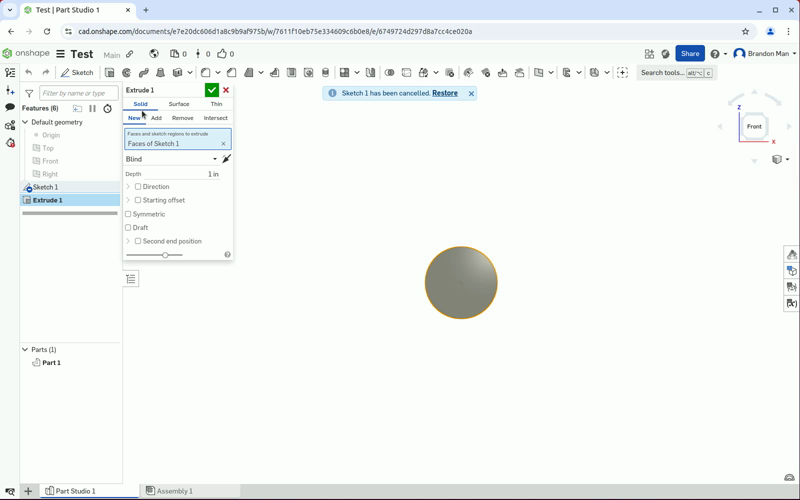
mouse_move(137, 120)
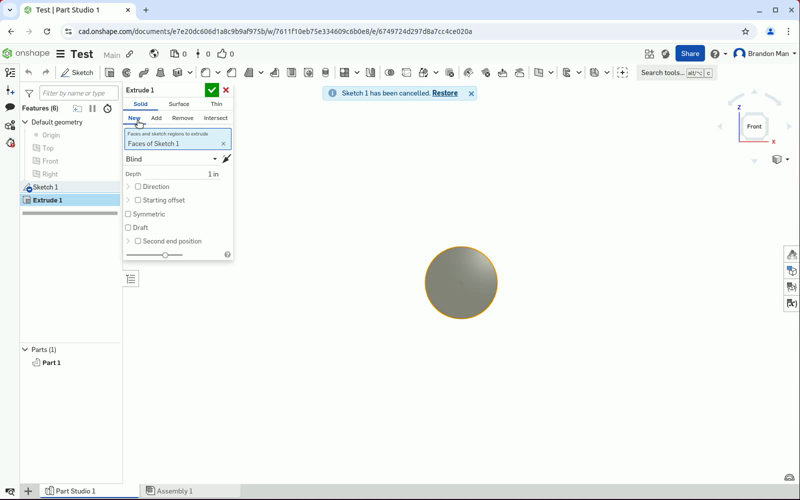
click(137, 120)
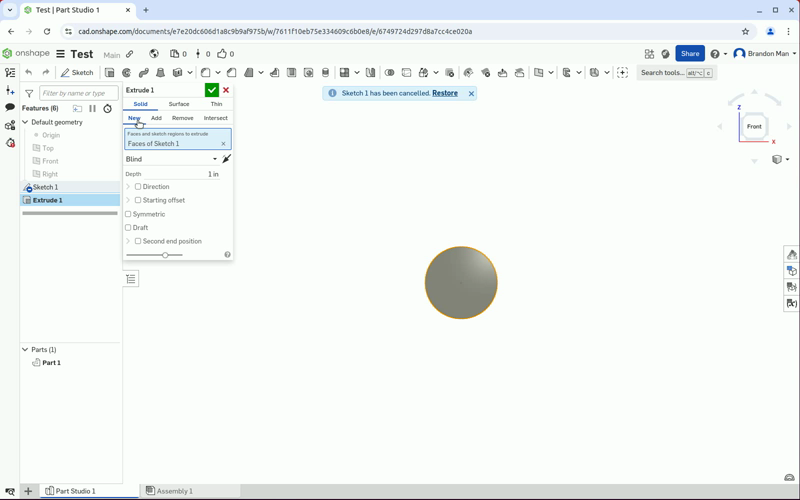
key(tab, 4)
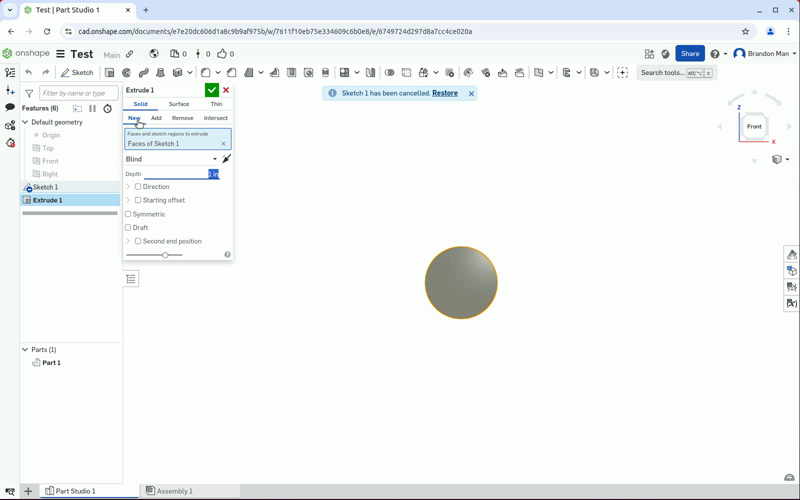
text(23.108)
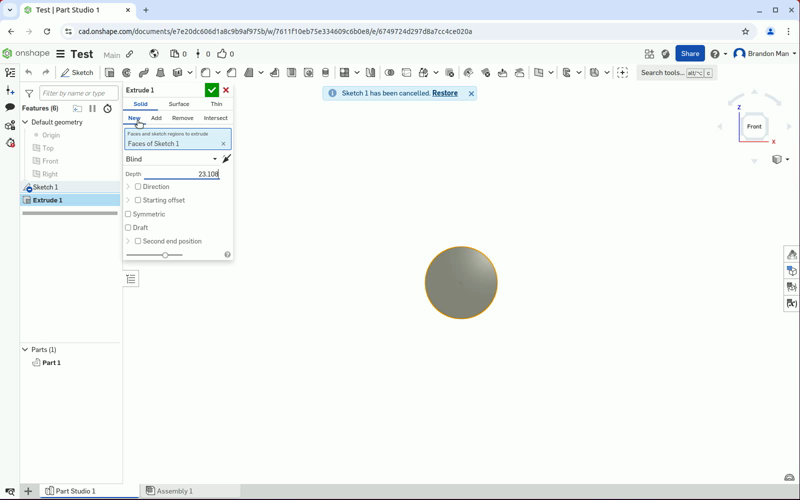
key(enter)
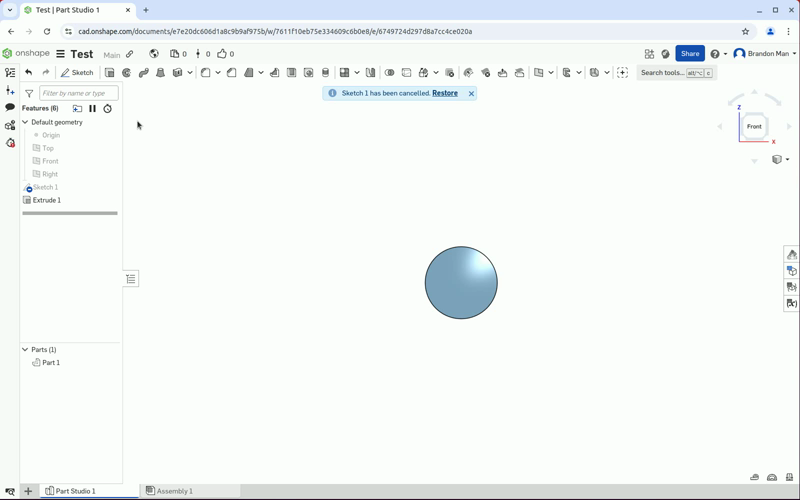
key(shift+h)
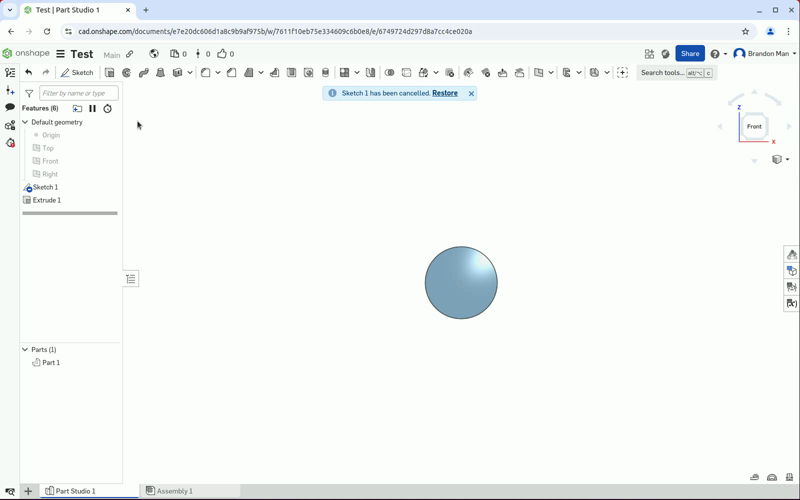
key(shift+h)
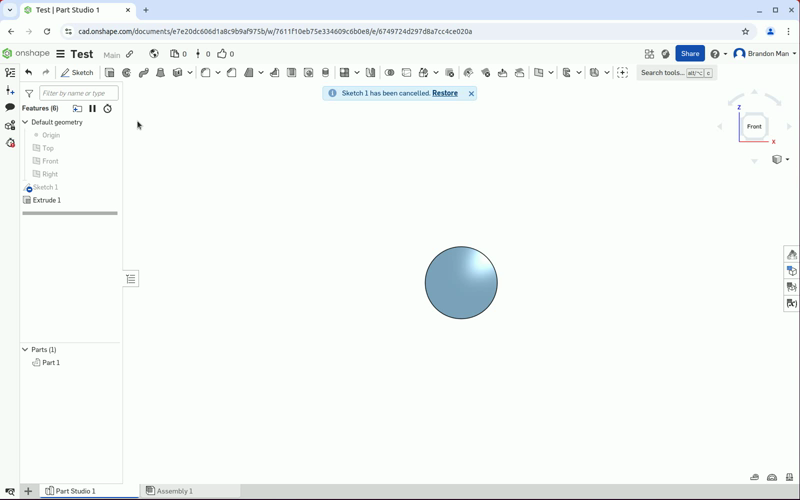
mouse_move(73, 189)
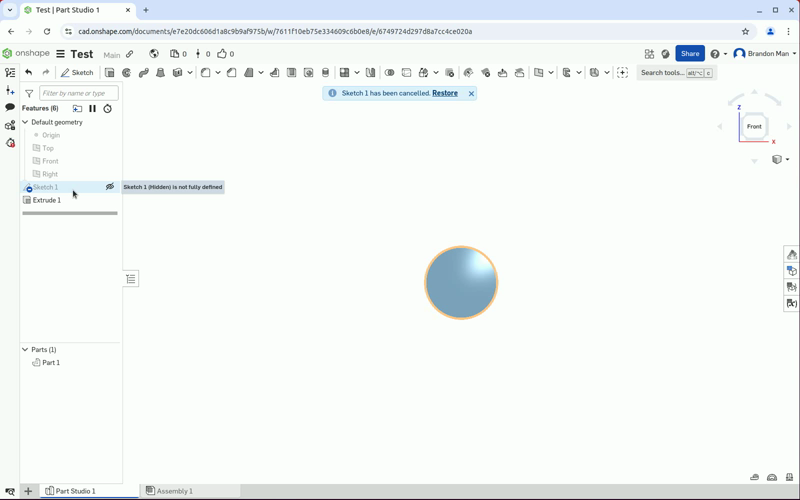
click(73, 189)
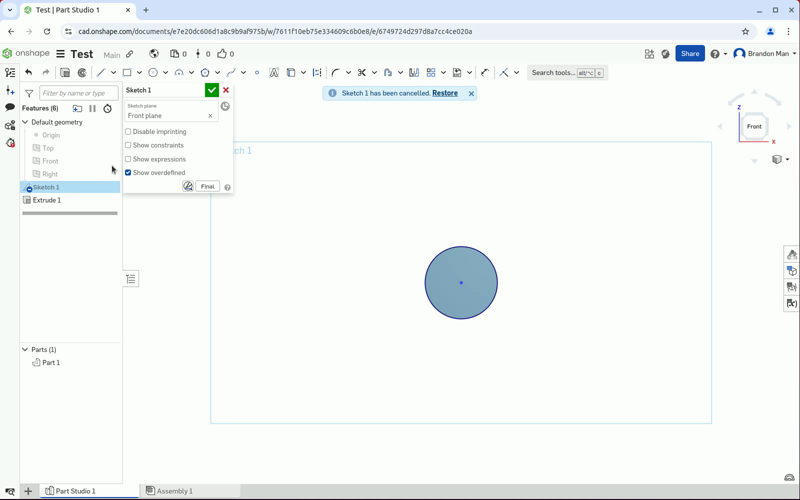
mouse_move(229, 92)
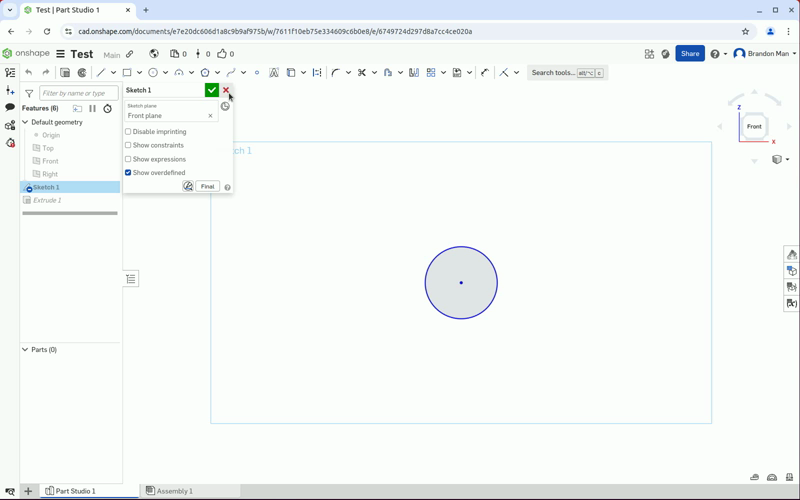
click(229, 92)
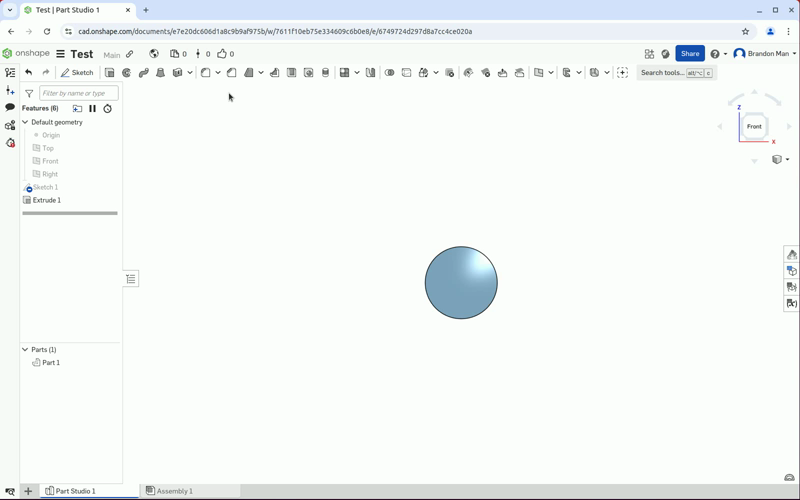
mouse_move(541, 75)
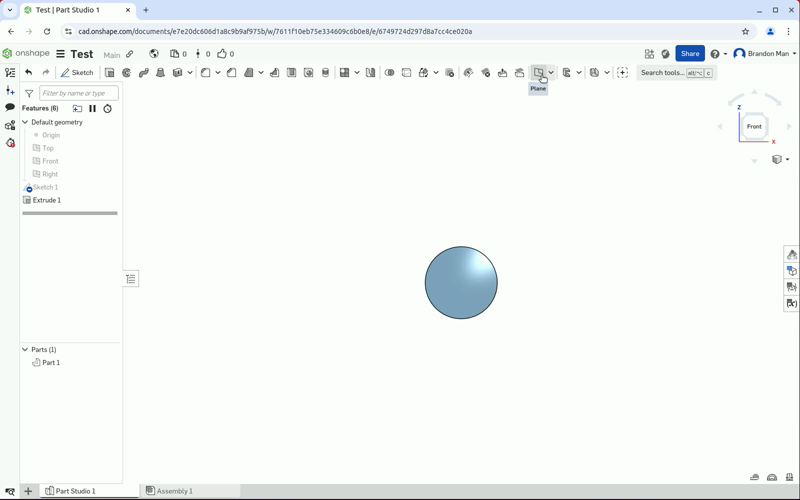
click(541, 75)
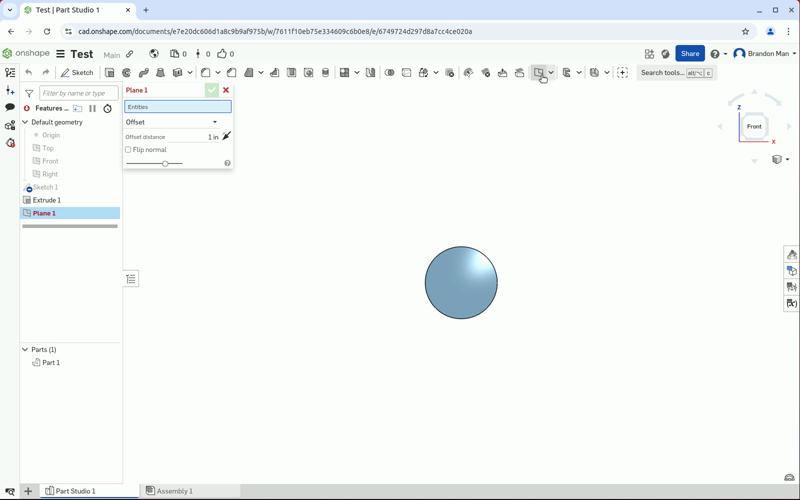
mouse_move(73, 163)
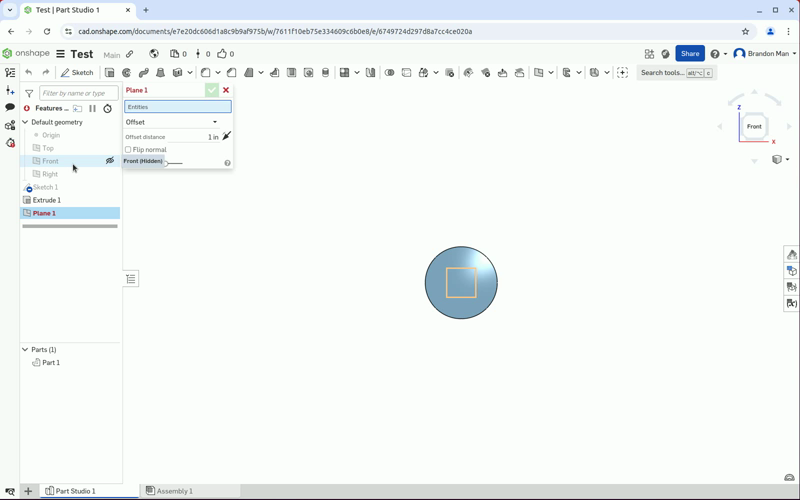
click(73, 163)
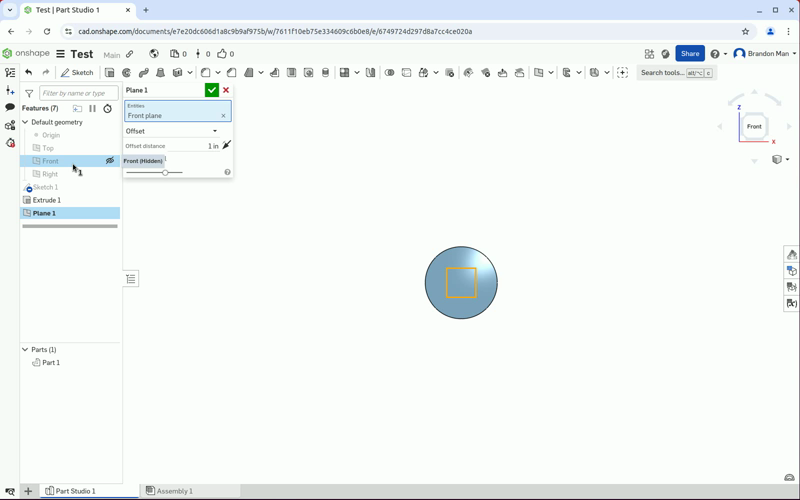
key(tab, 2)
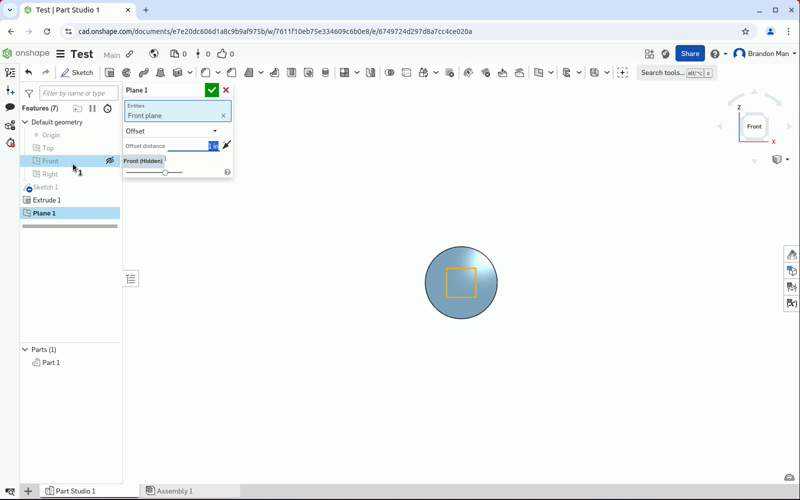
text(23.108)
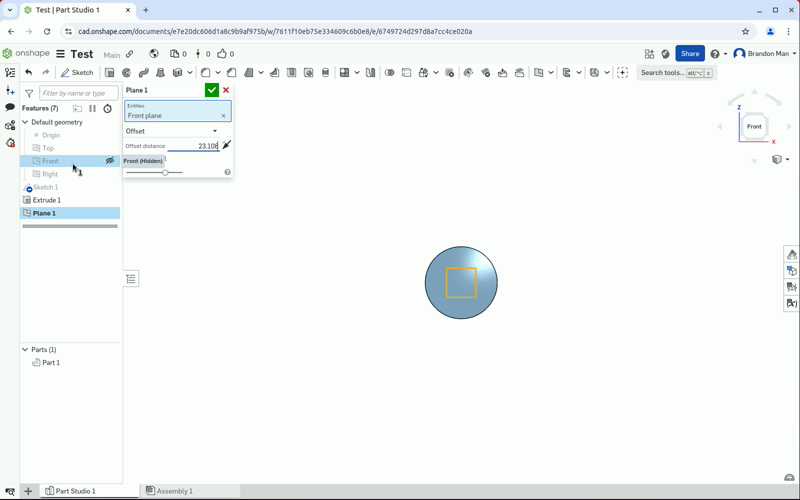
key(enter, 2)
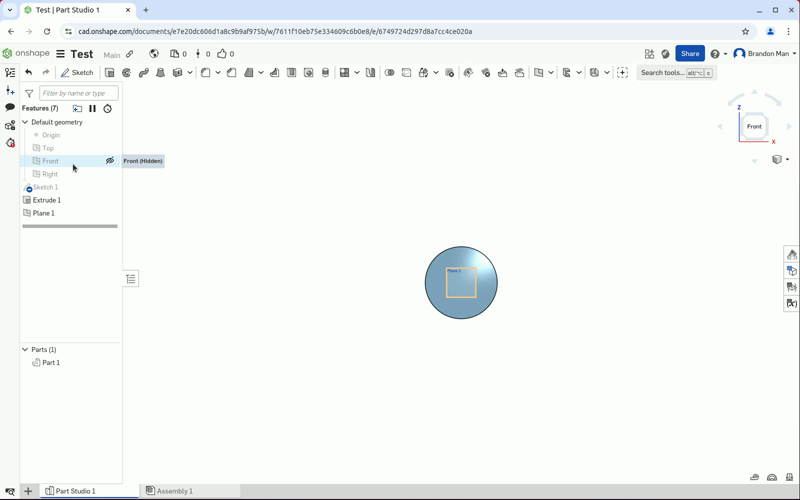
key(shift+s)
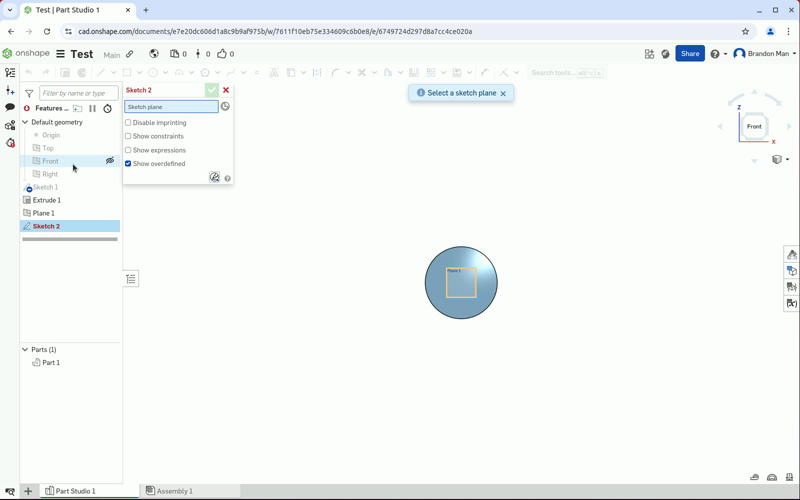
mouse_move(73, 215)
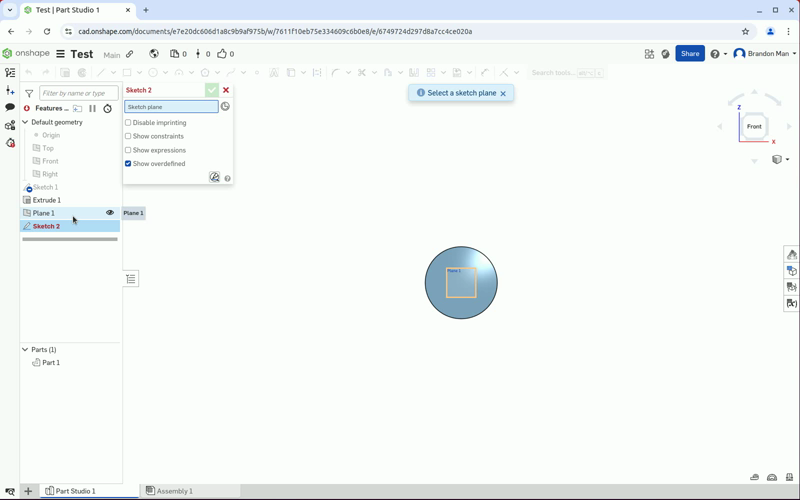
click(73, 215)
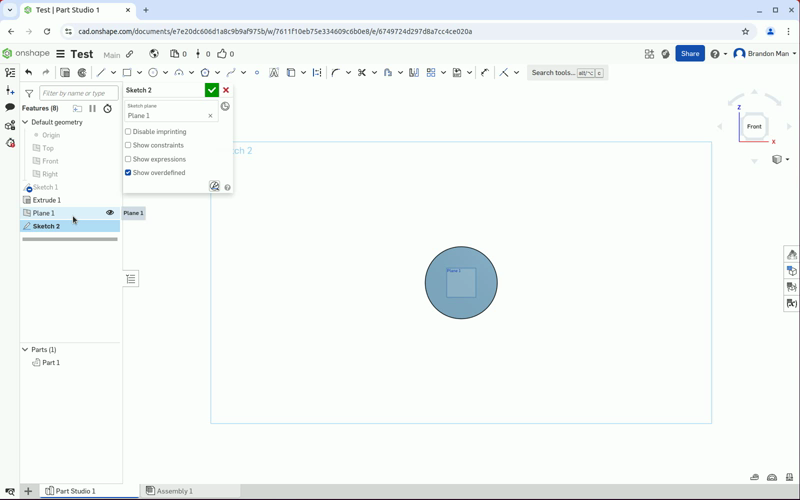
mouse_move(73, 352)
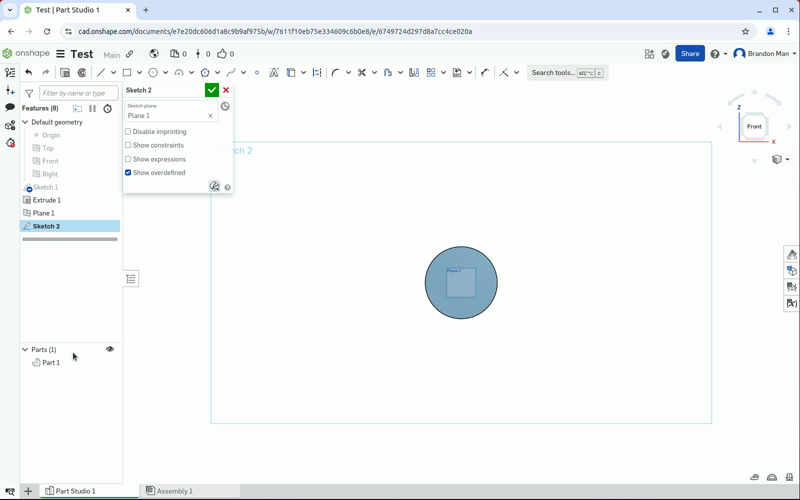
key(y)
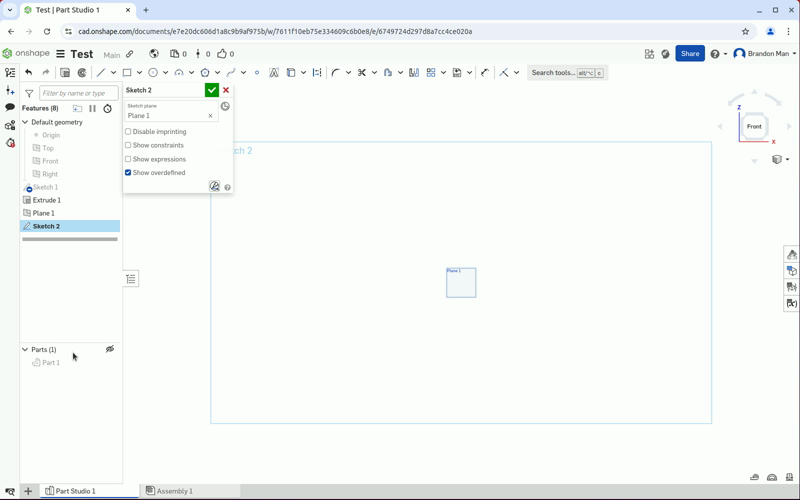
key(c)
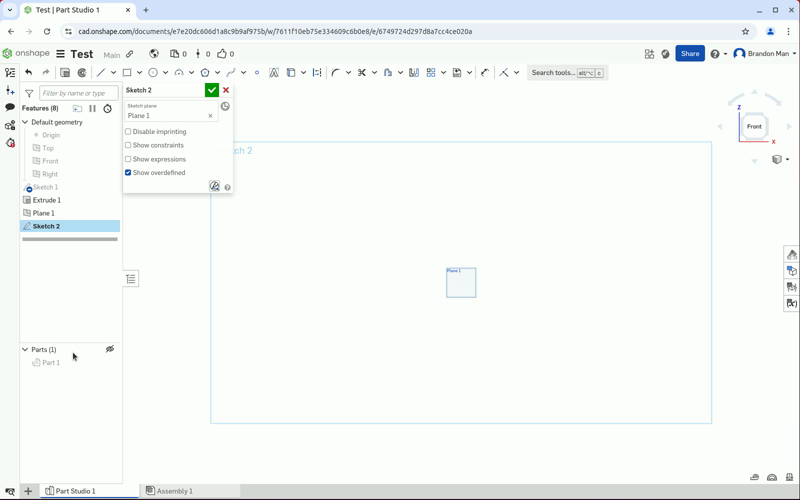
key_down(shift)
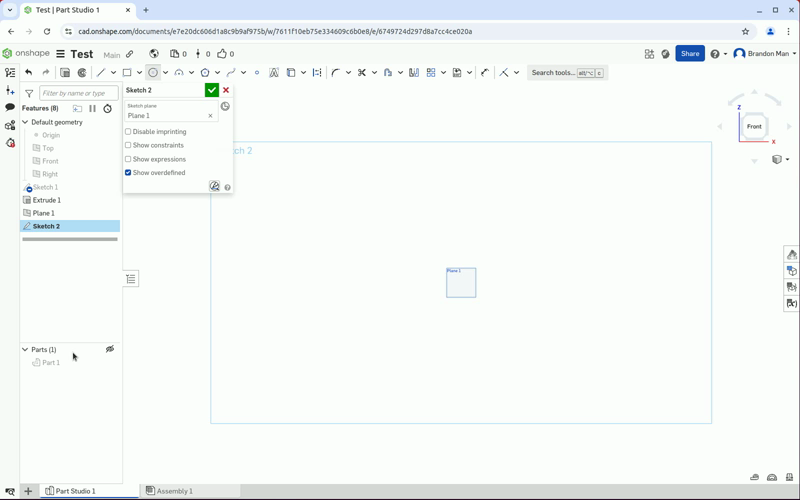
mouse_move(461, 282)
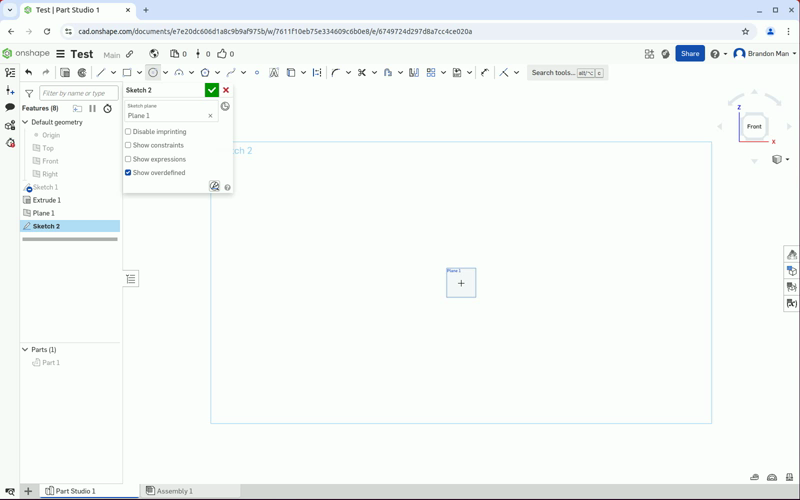
click(461, 282)
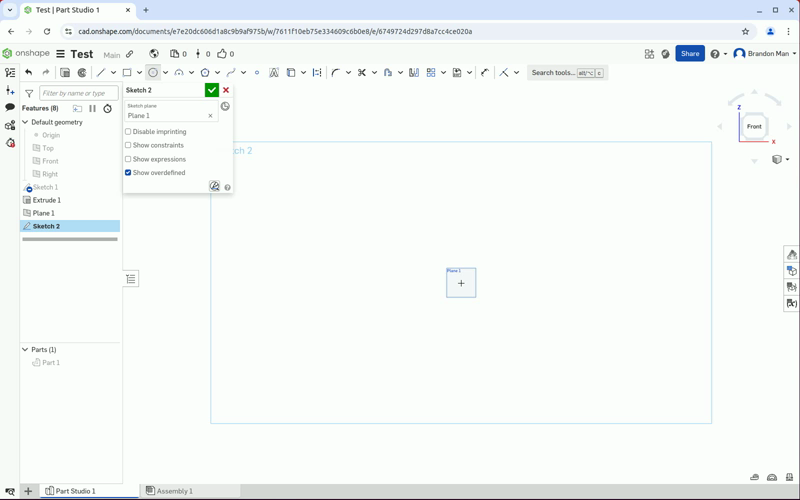
key_up(shift)
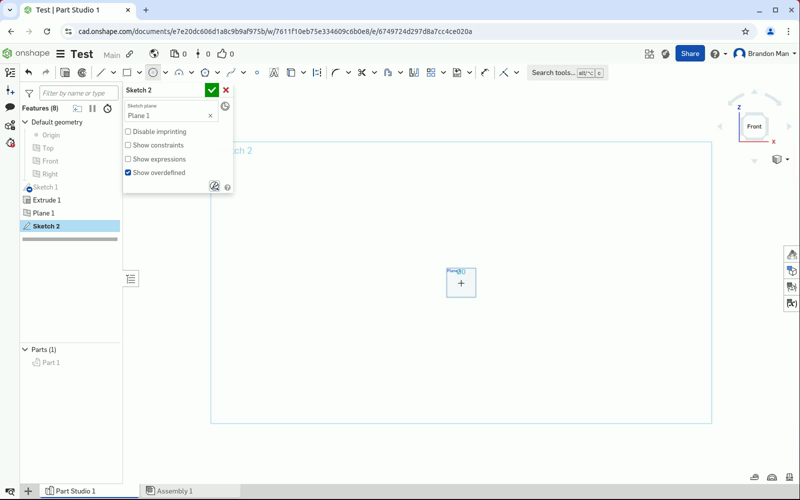
mouse_move(490, 282)
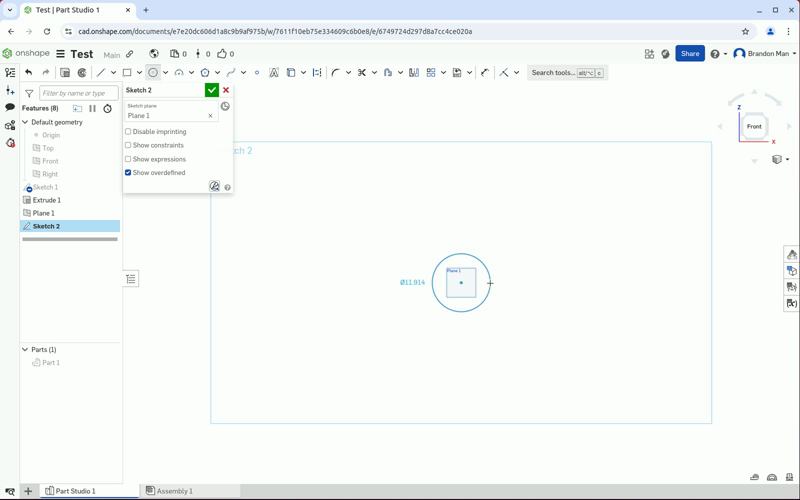
click(490, 282)
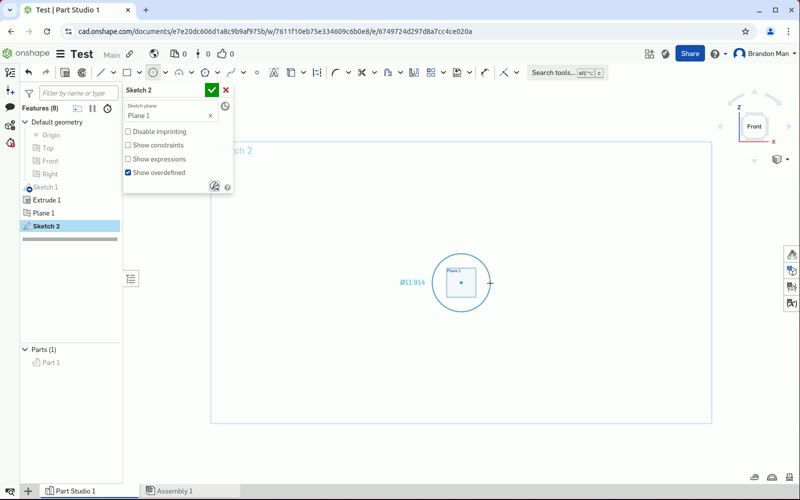
key(esc)
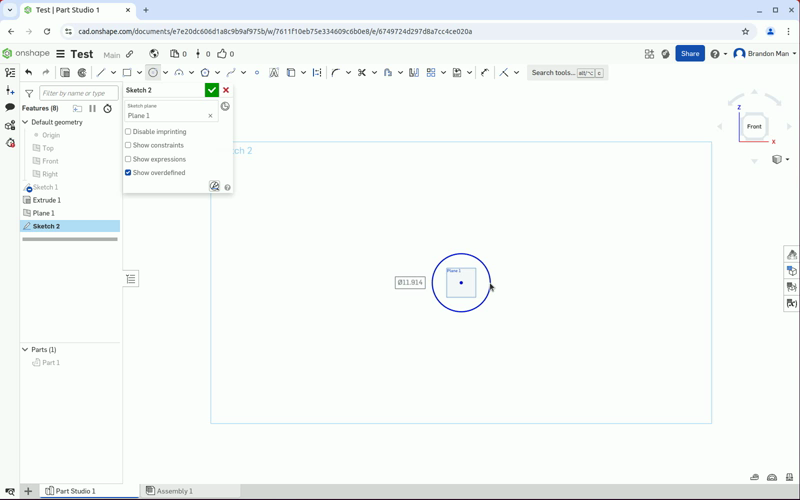
mouse_move(459, 257)
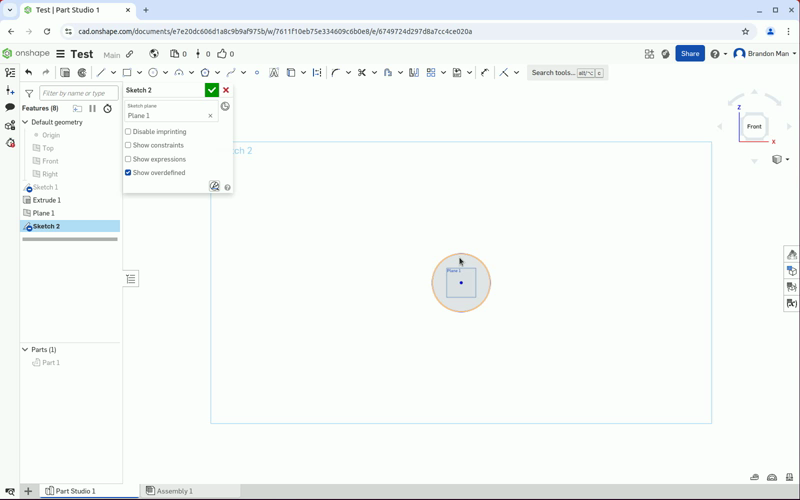
click(459, 257)
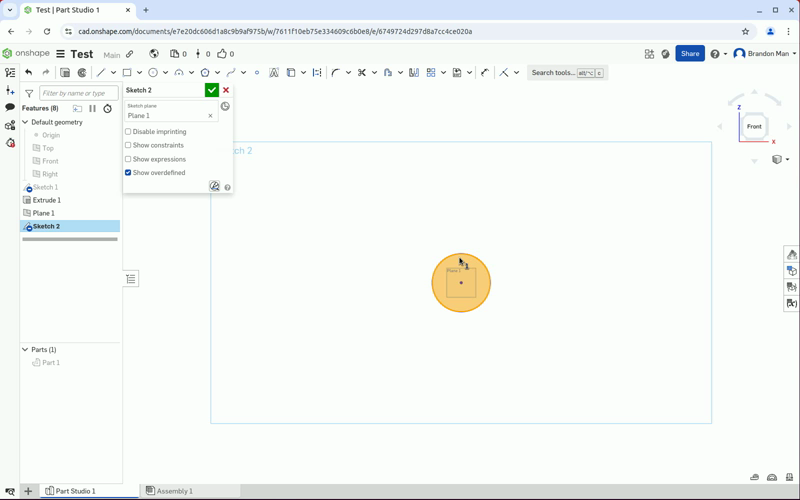
mouse_move(73, 352)
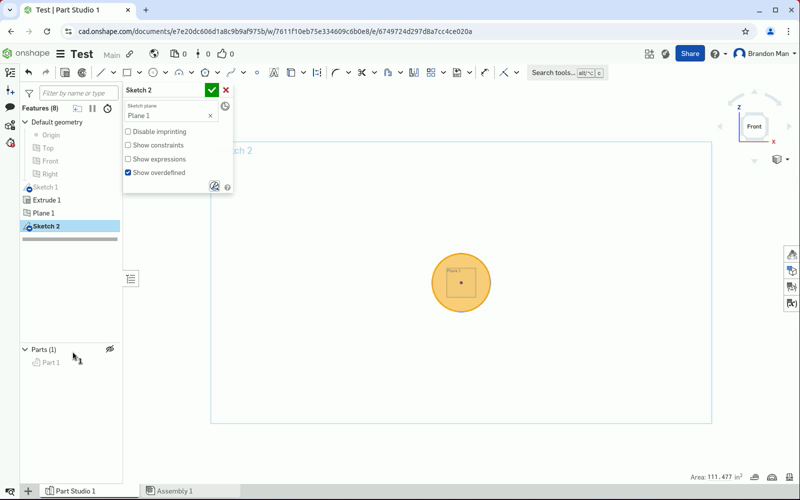
key(shift+y)
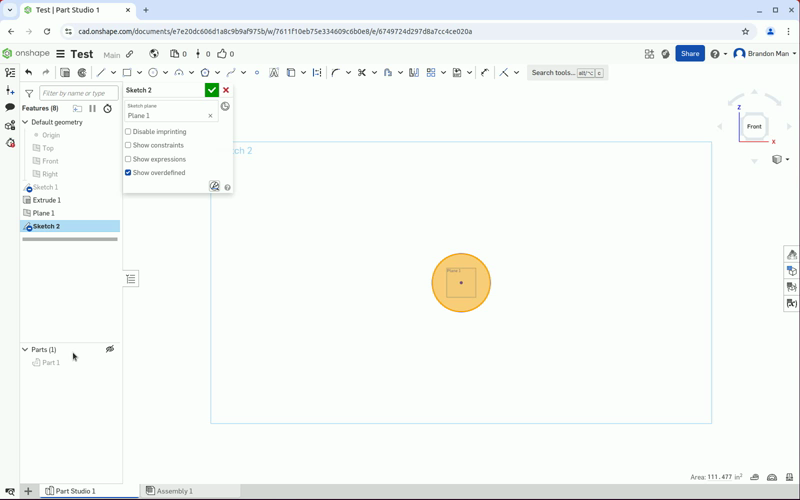
key(shift+e)
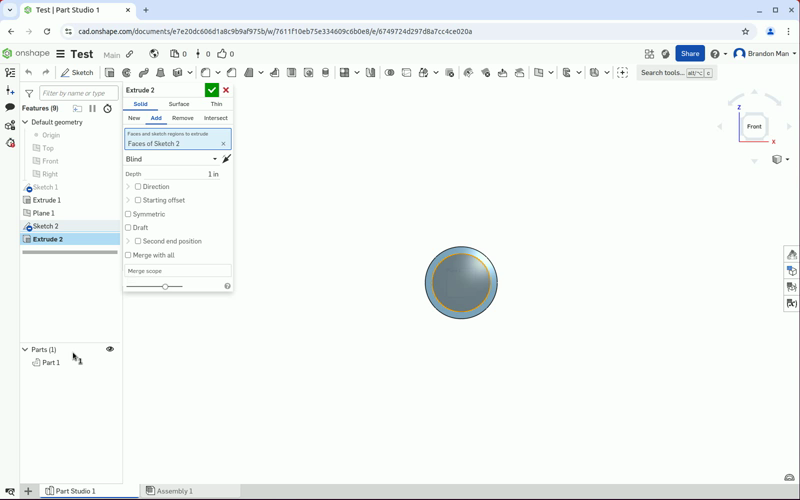
mouse_move(143, 106)
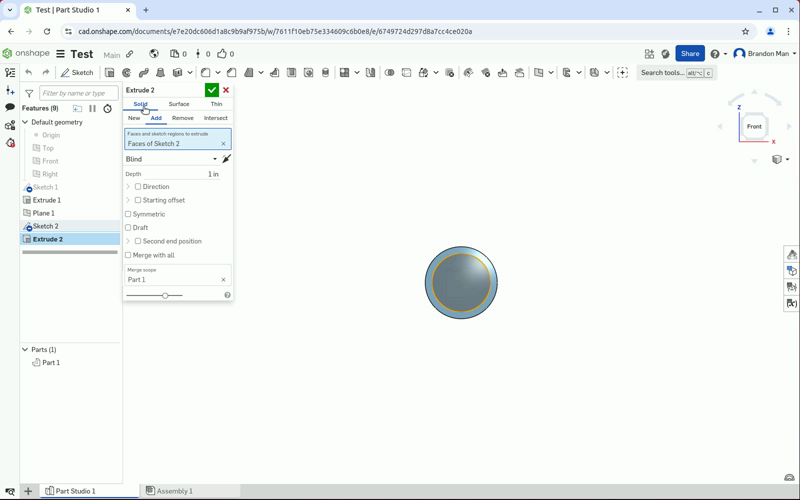
click(143, 106)
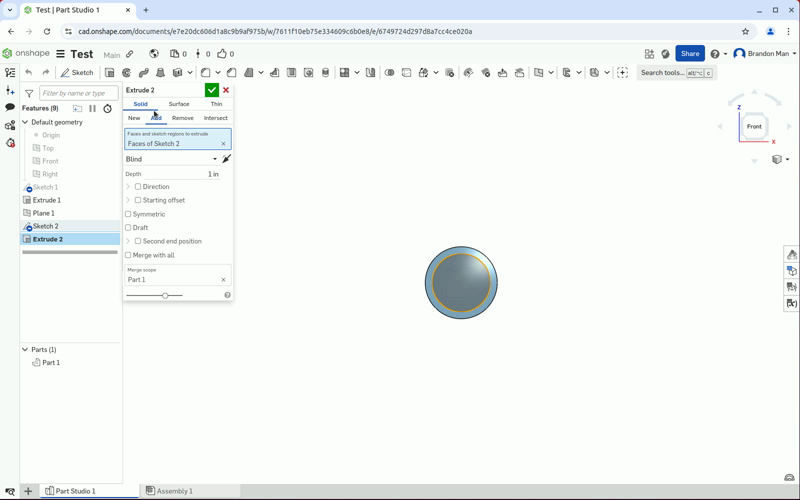
mouse_move(186, 120)
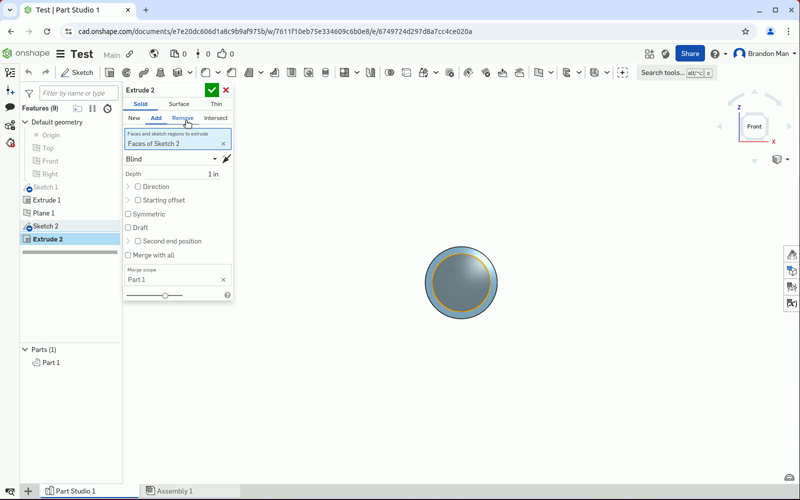
click(186, 120)
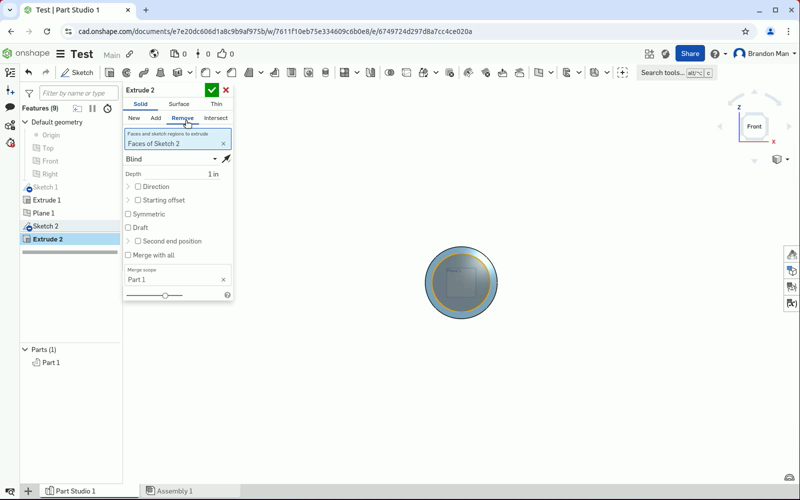
key(tab, 4)
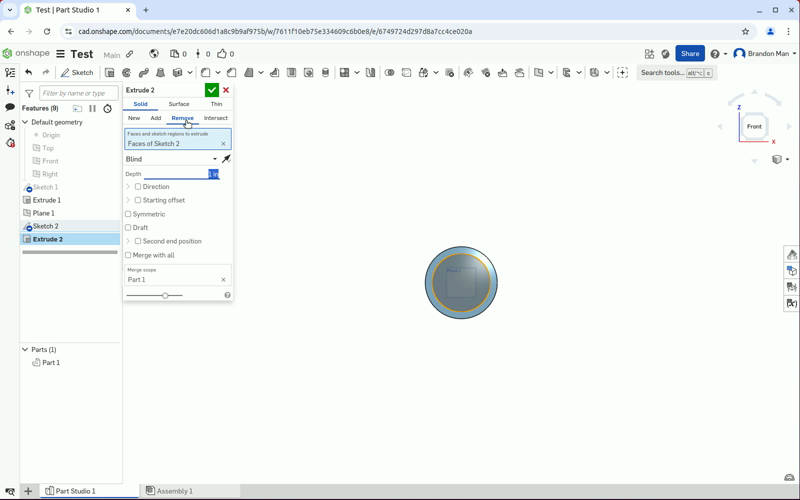
text(17.331)
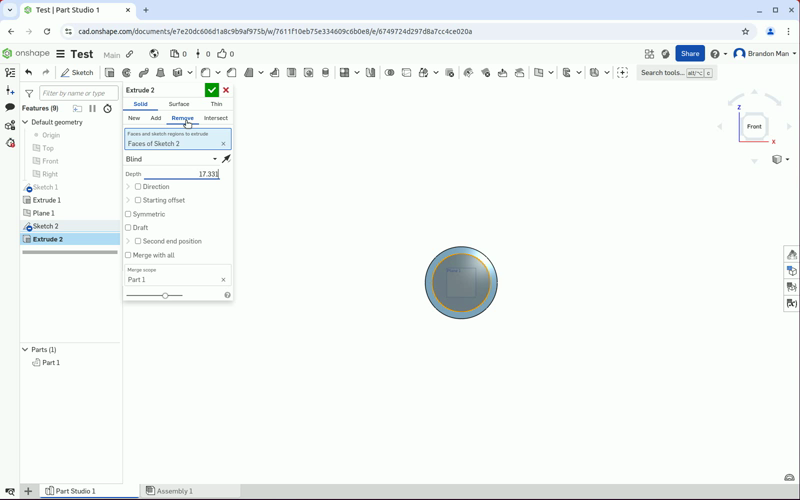
key(tab, 6)
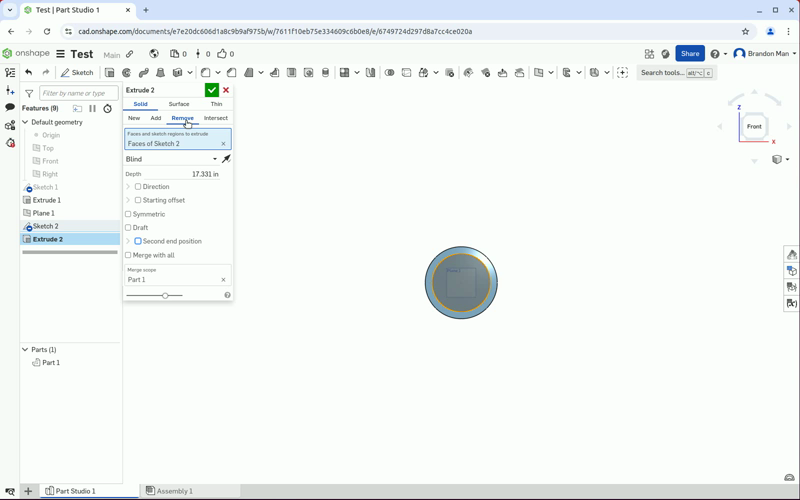
key(space)
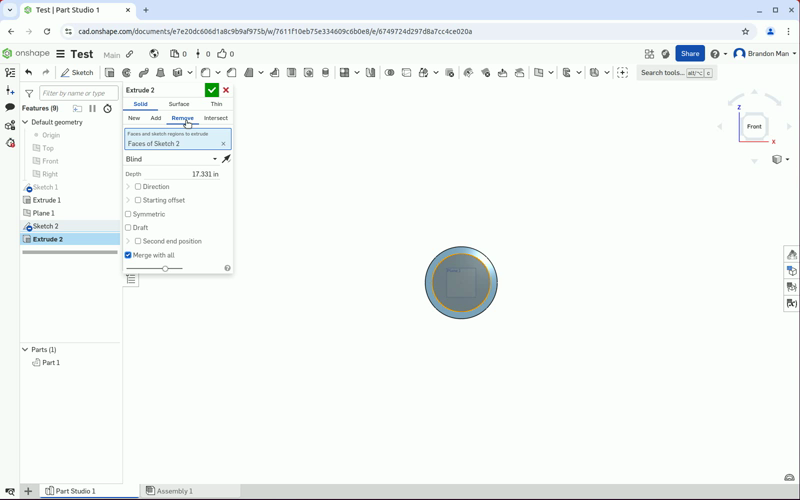
key(enter)
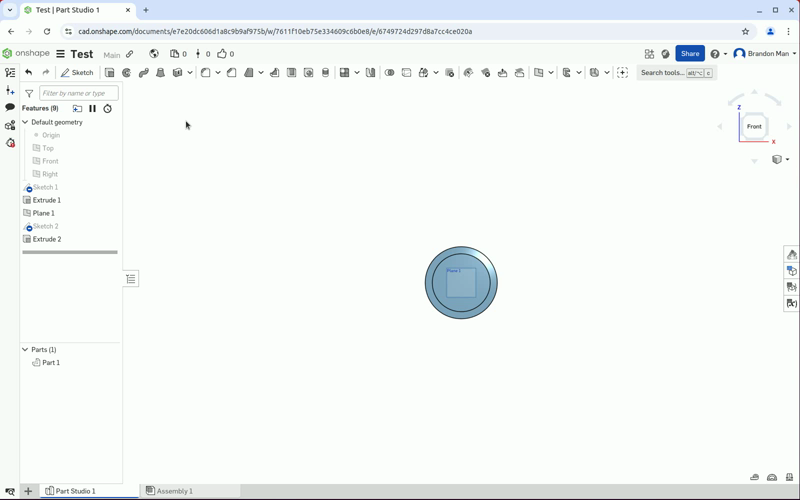
key(shift+h)
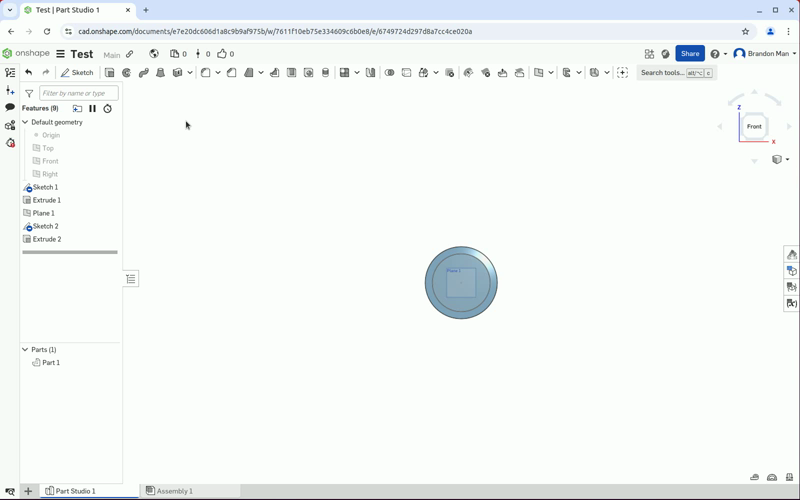
key(shift+h)
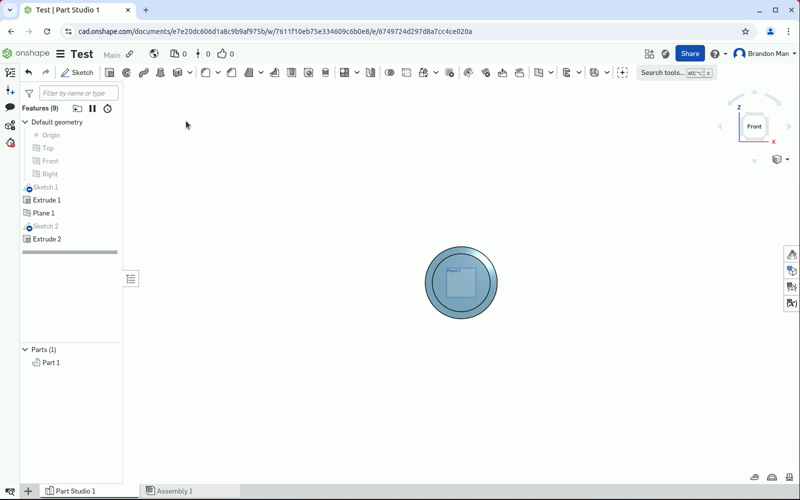
mouse_move(73, 189)
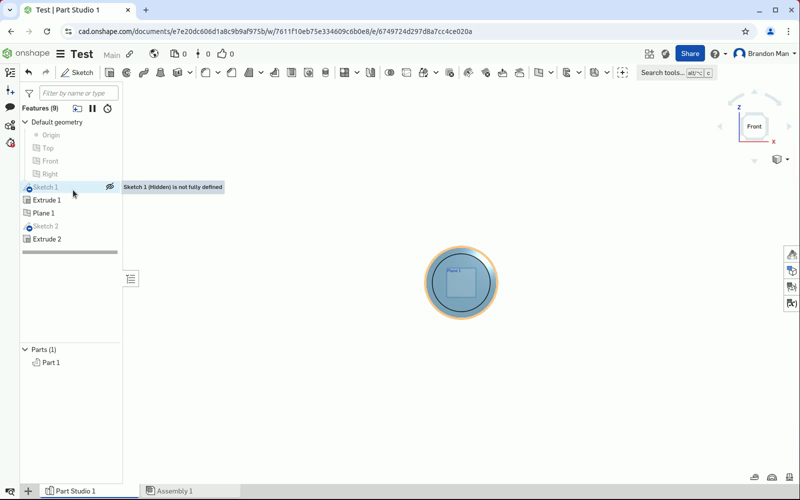
click(73, 189)
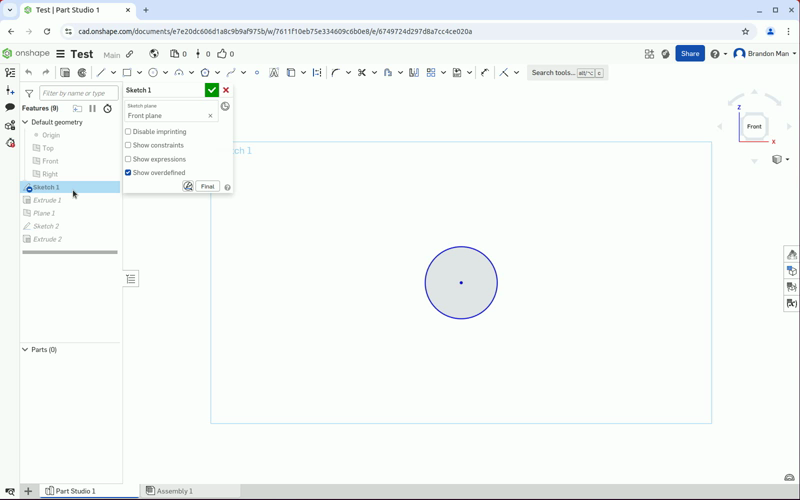
mouse_move(229, 92)
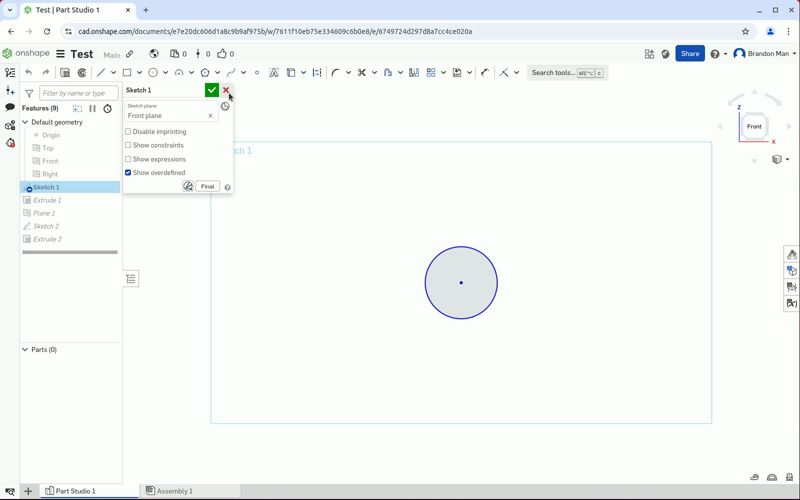
click(229, 92)
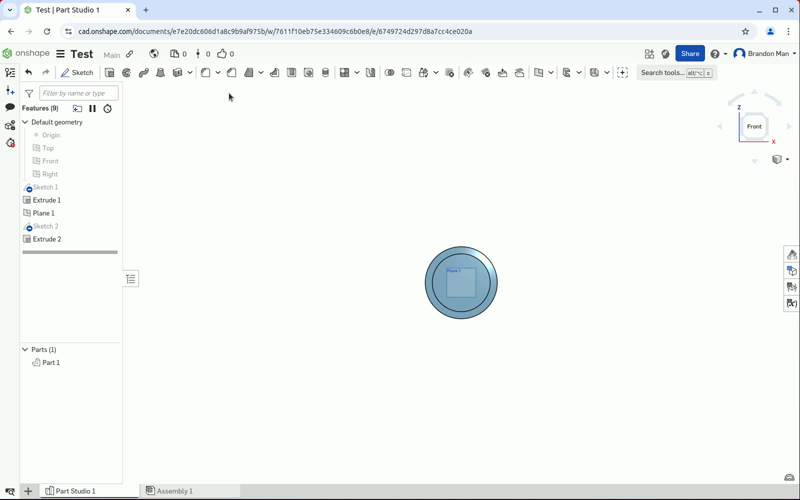
mouse_move(541, 75)
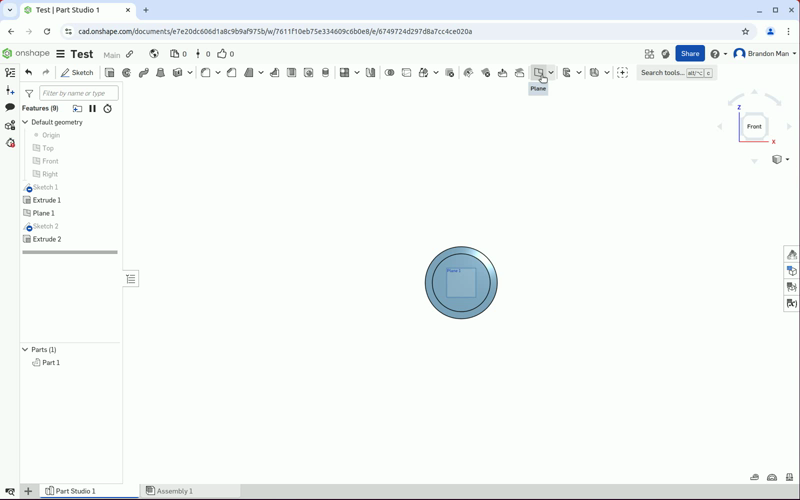
click(541, 75)
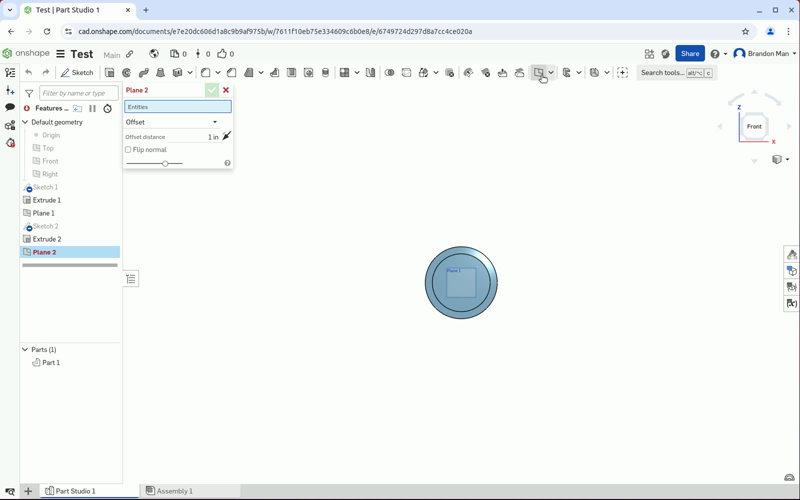
mouse_move(73, 163)
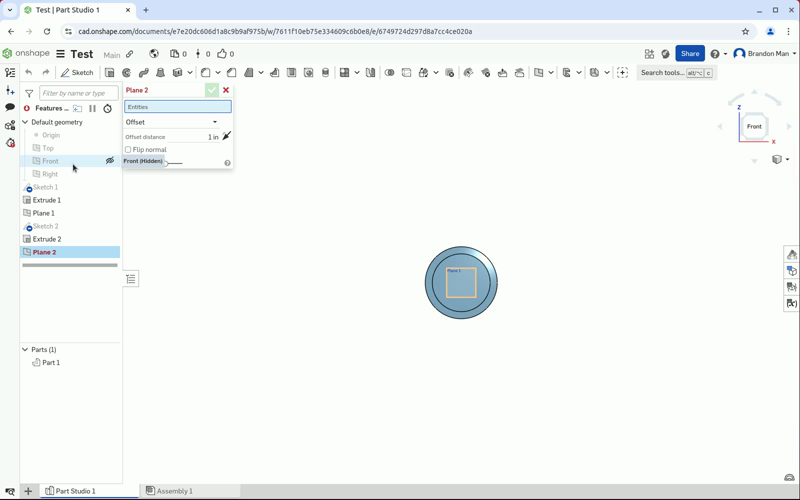
click(73, 163)
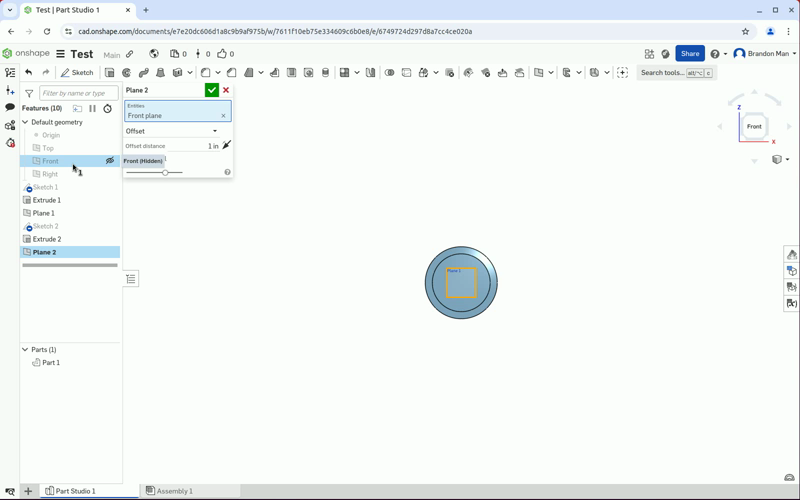
key(tab, 2)
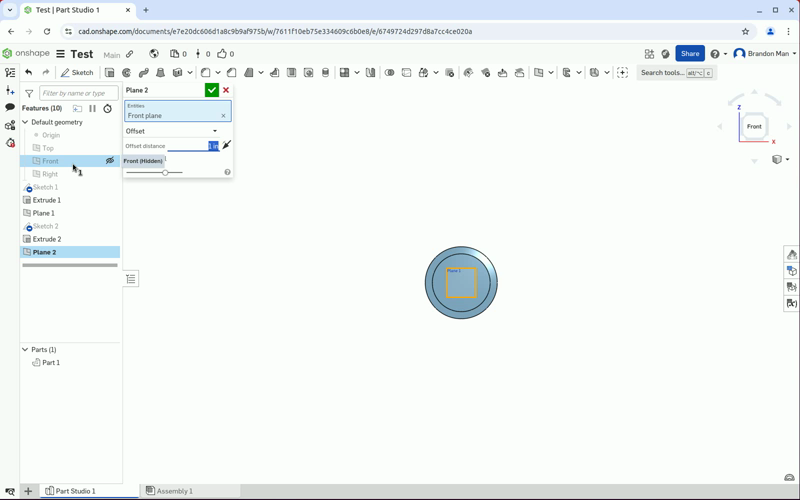
text(5.792)
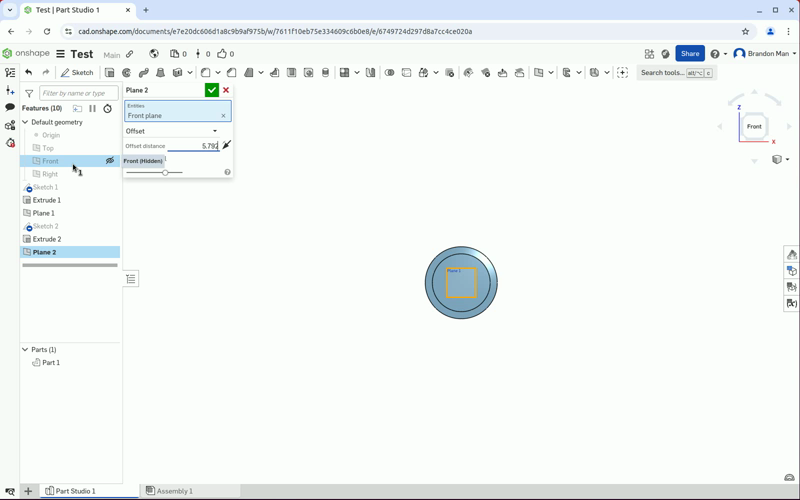
key(enter, 2)
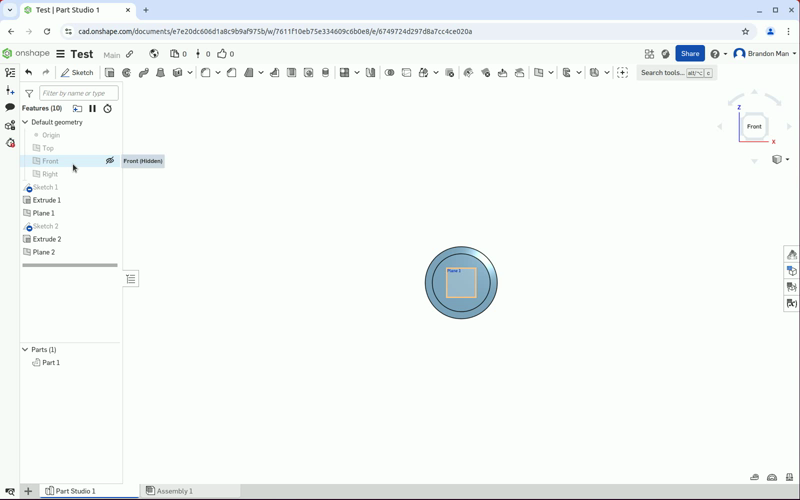
key(shift+s)
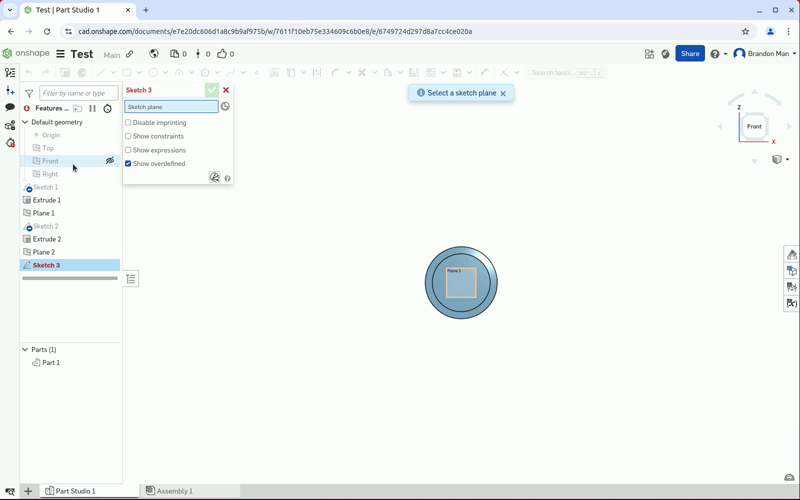
mouse_move(73, 254)
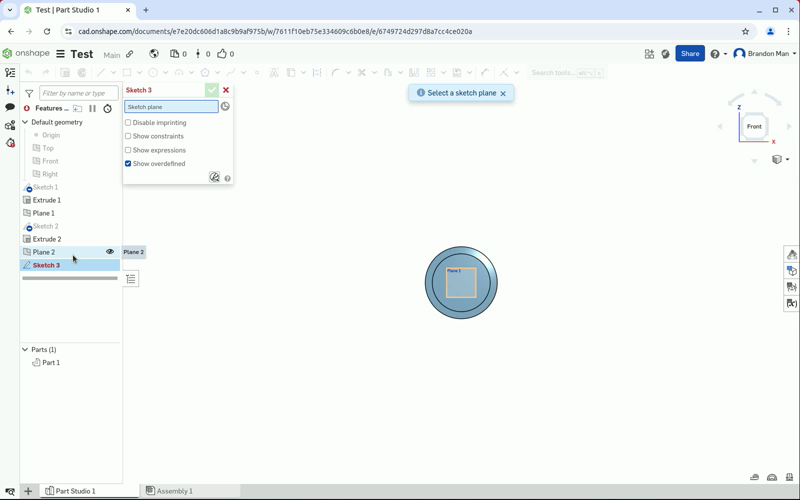
click(73, 254)
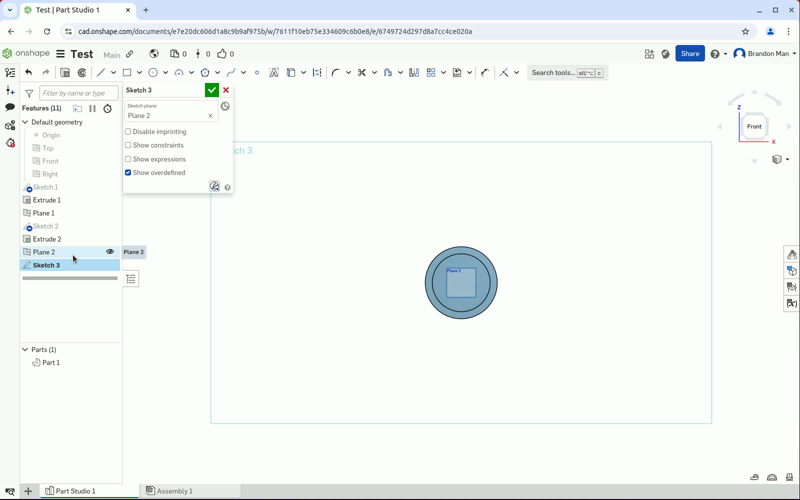
mouse_move(73, 352)
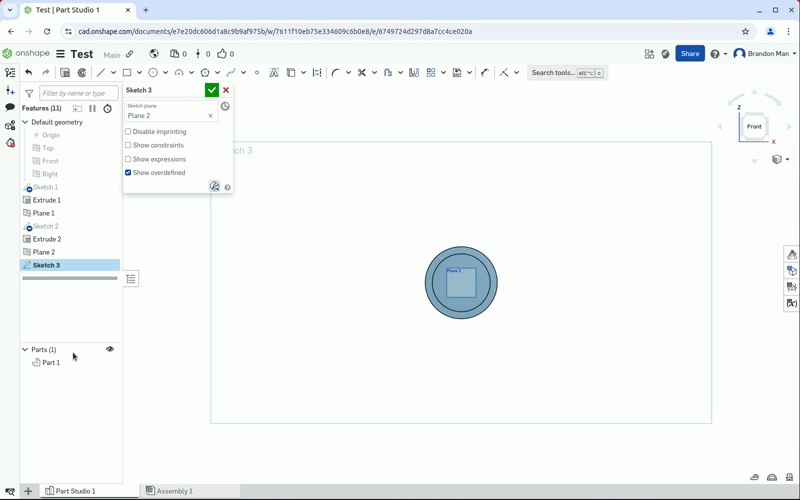
key(y)
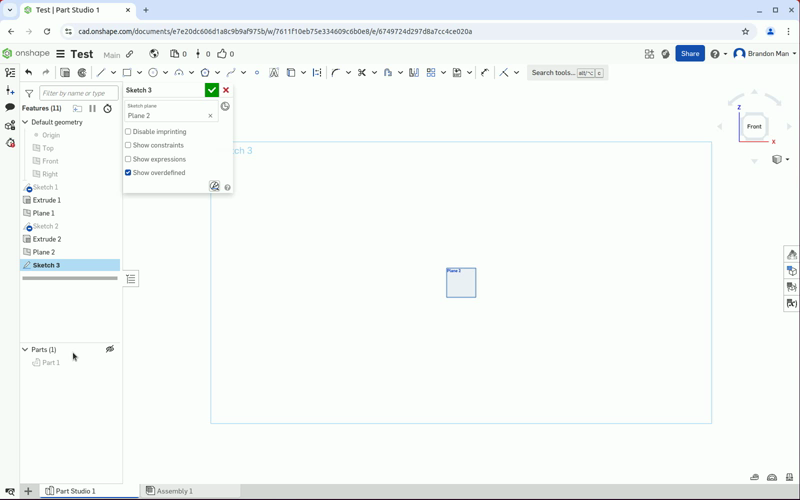
key(l)
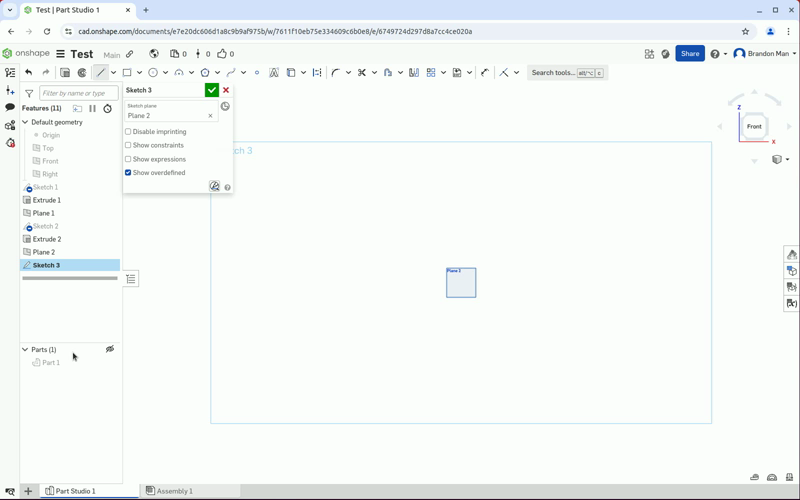
key_down(shift)
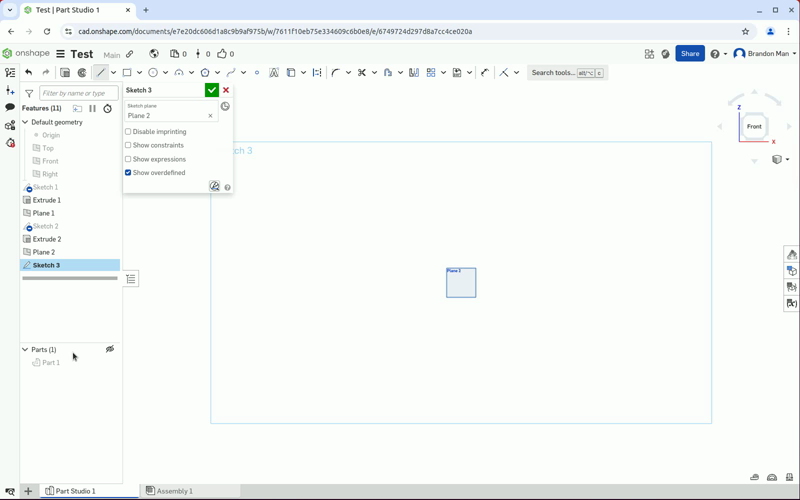
mouse_move(444, 282)
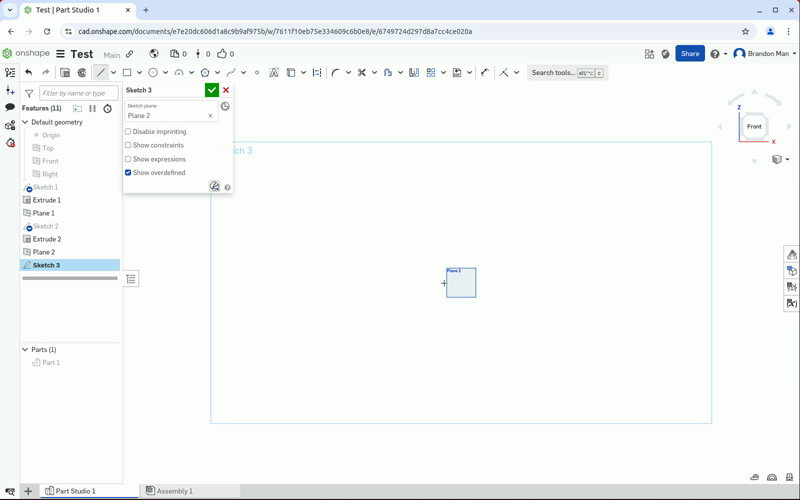
click(444, 282)
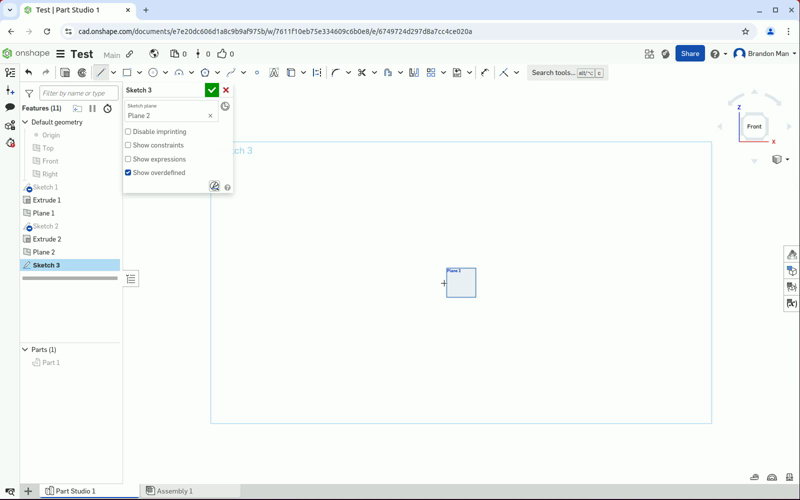
key_up(shift)
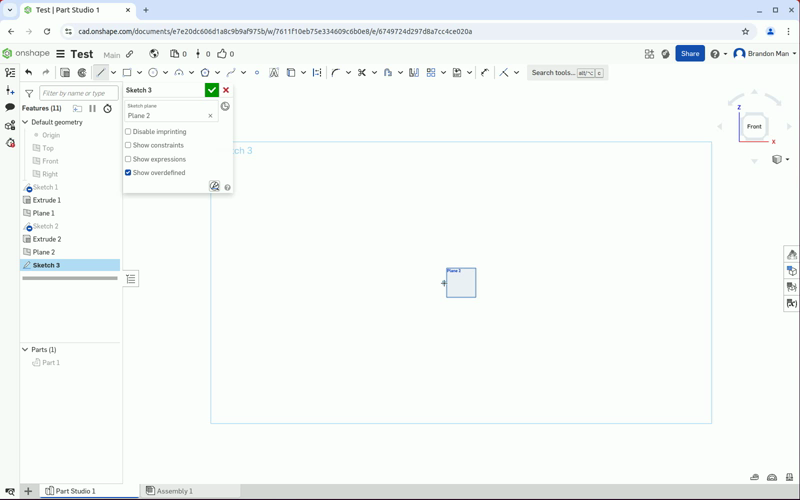
key_down(shift)
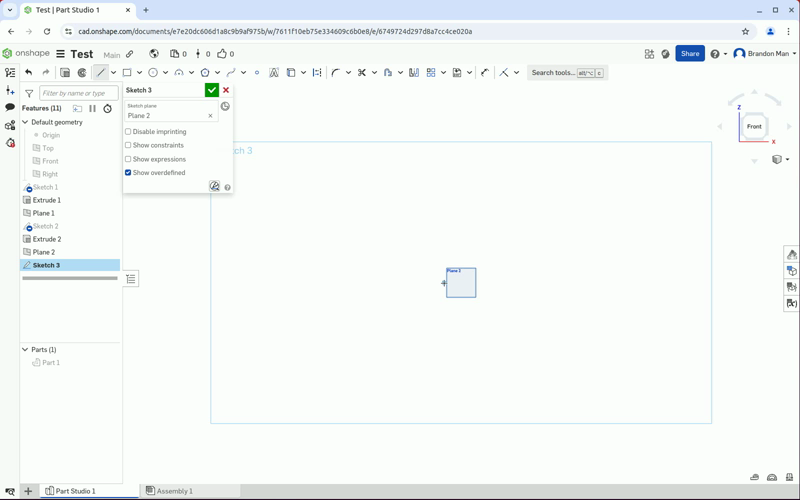
mouse_move(474, 282)
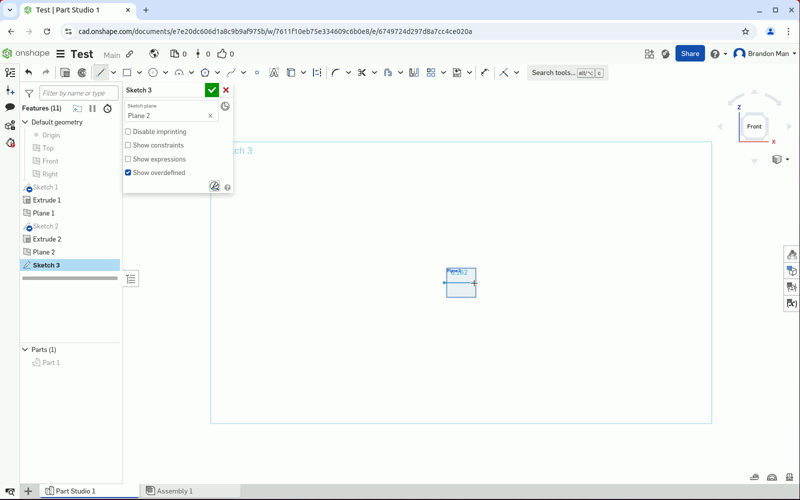
mouse_move(453, 297)
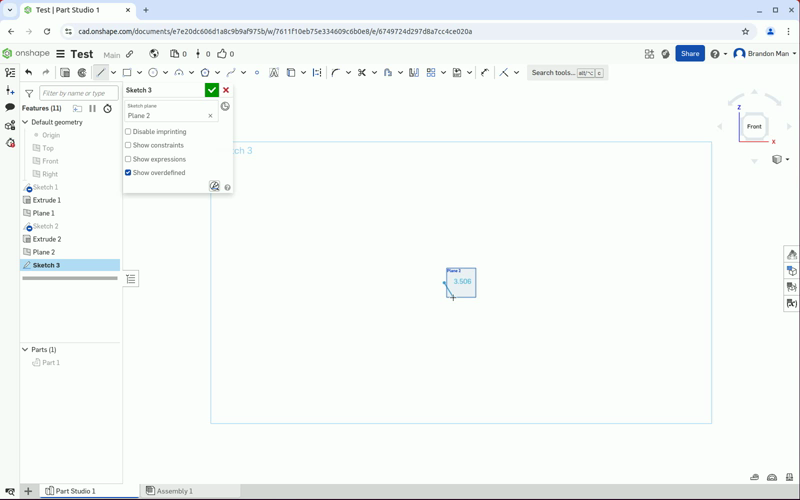
click(453, 297)
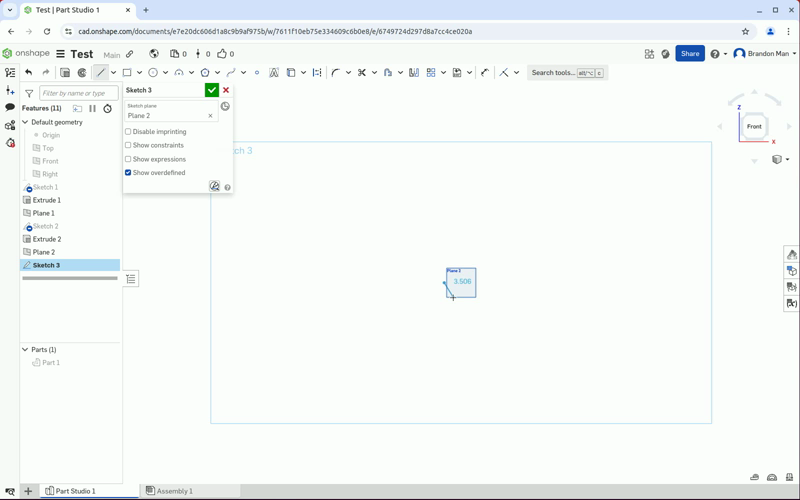
key_up(shift)
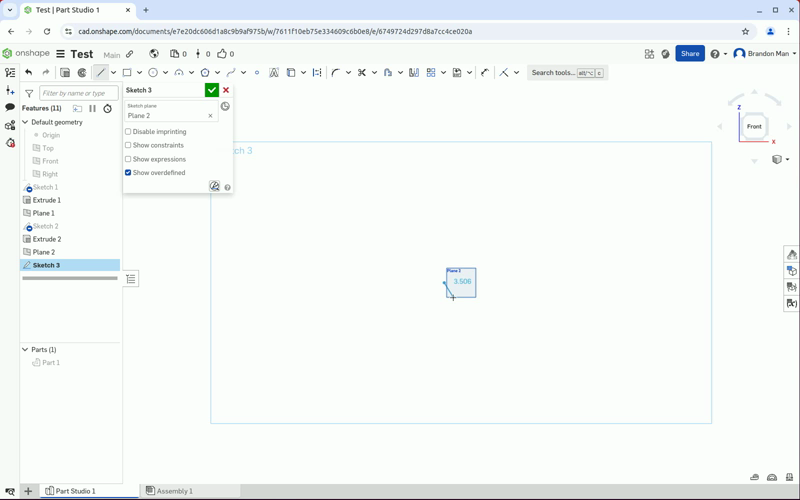
key_down(shift)
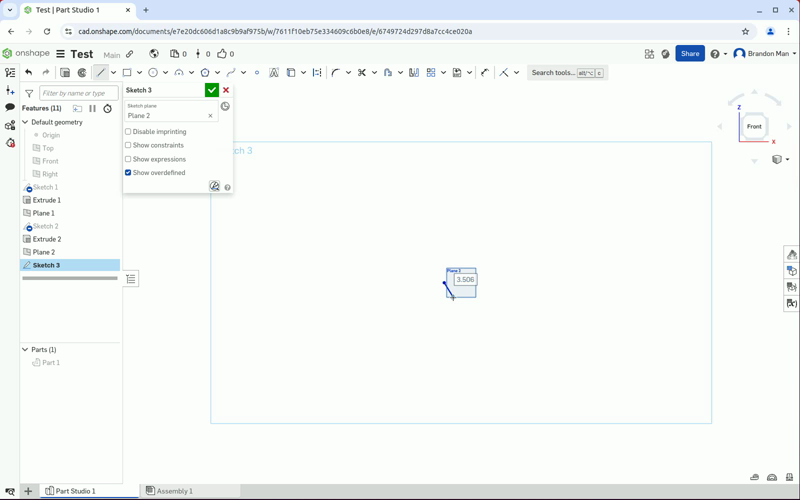
mouse_move(483, 297)
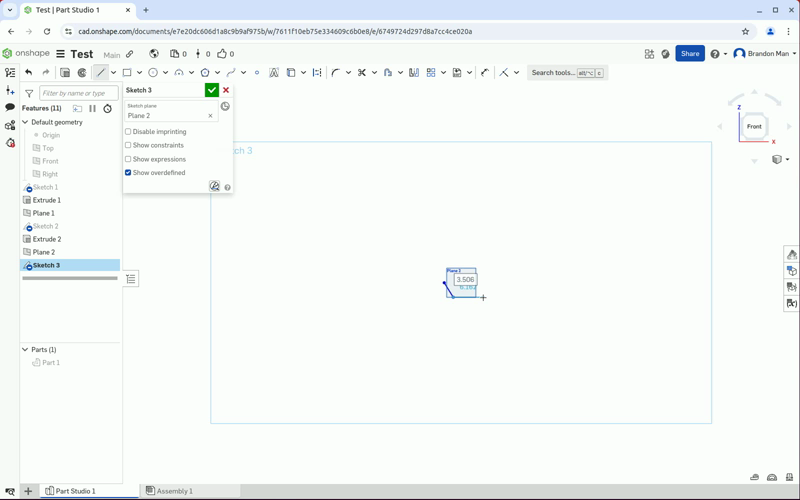
mouse_move(469, 297)
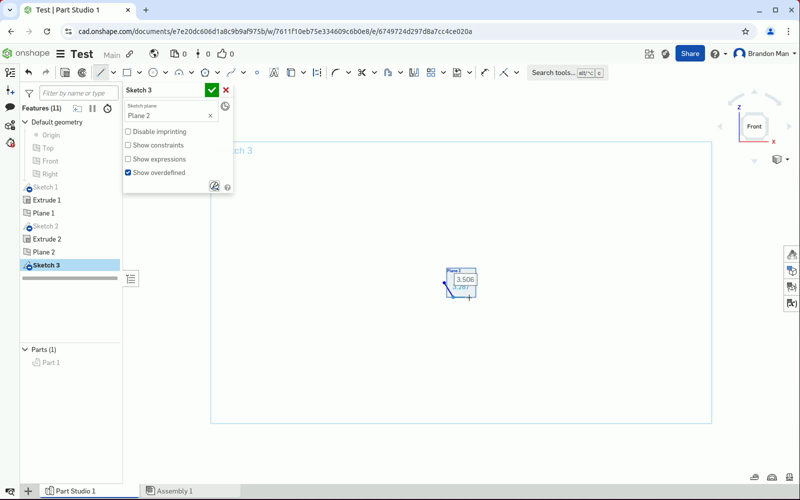
click(469, 297)
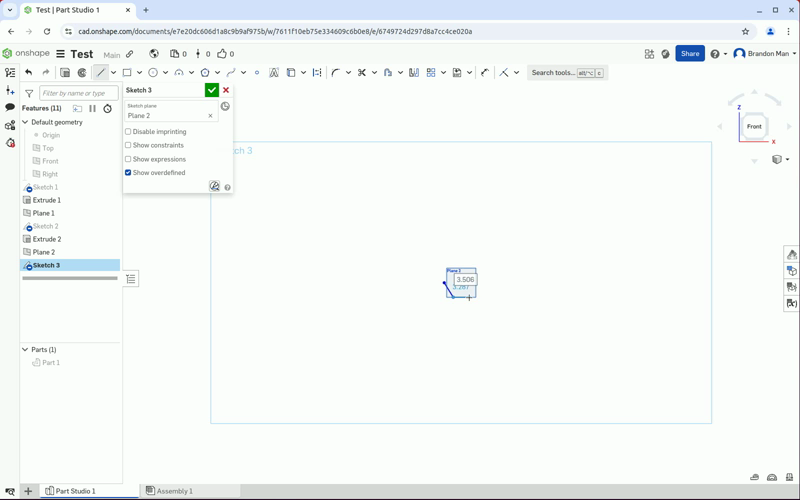
key_up(shift)
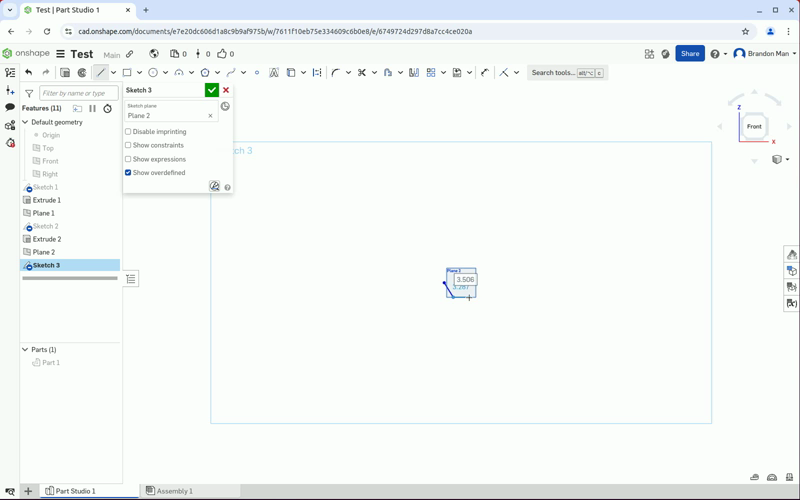
key_down(shift)
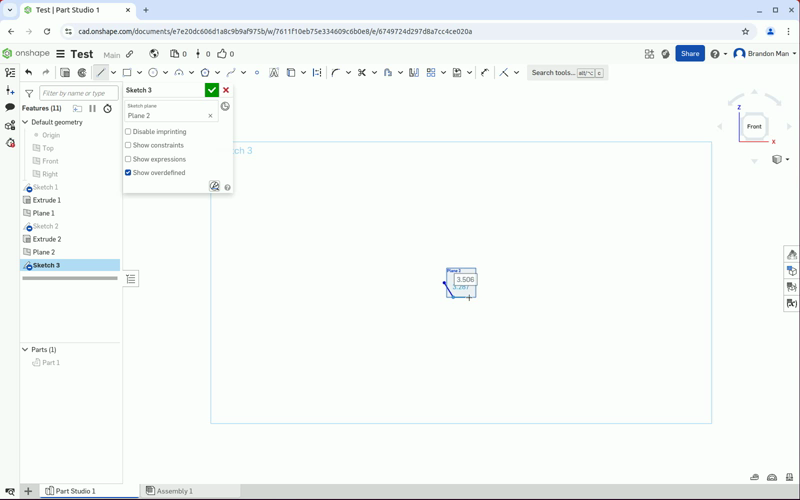
mouse_move(499, 297)
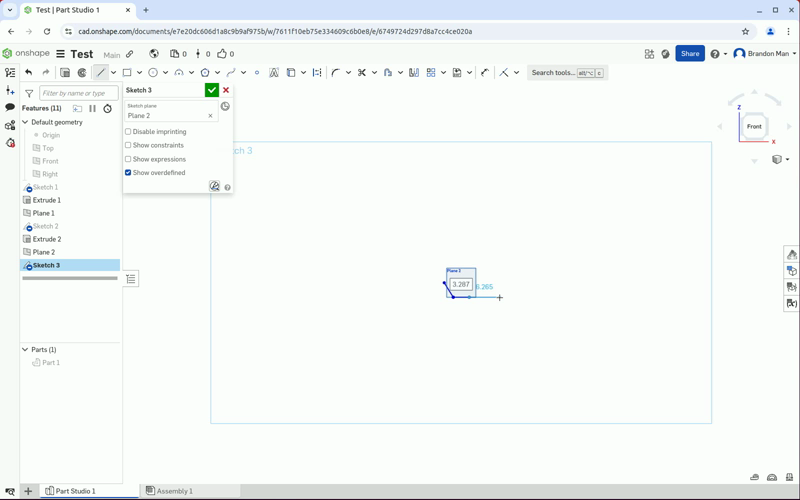
mouse_move(478, 282)
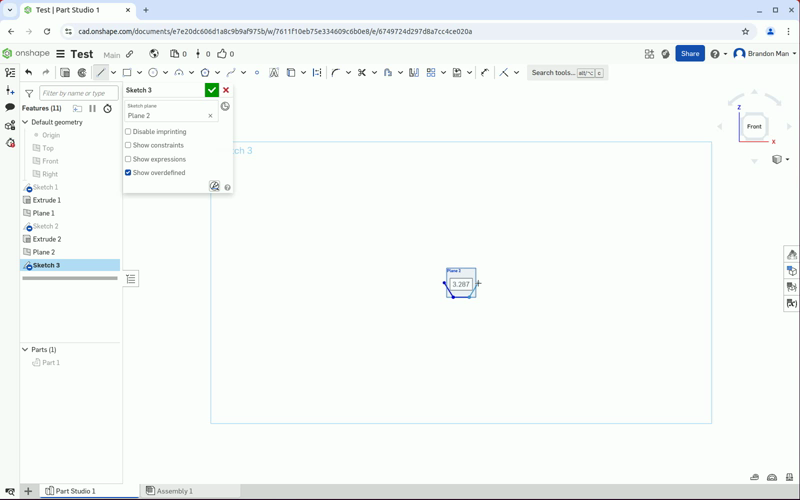
click(478, 282)
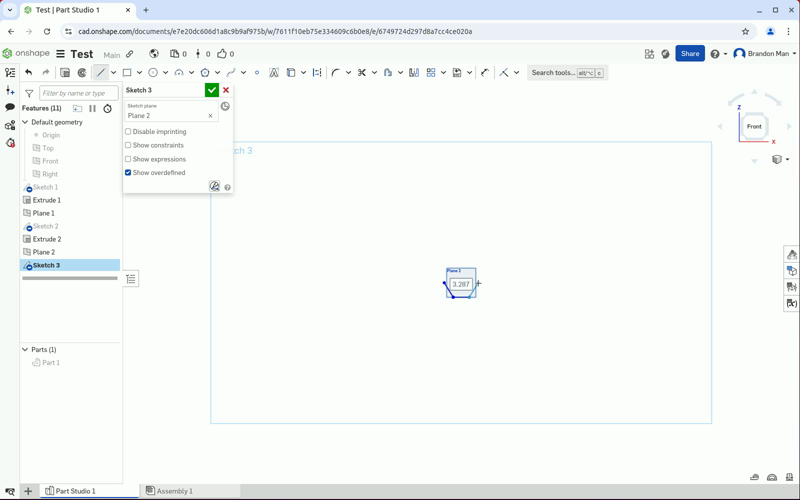
key_up(shift)
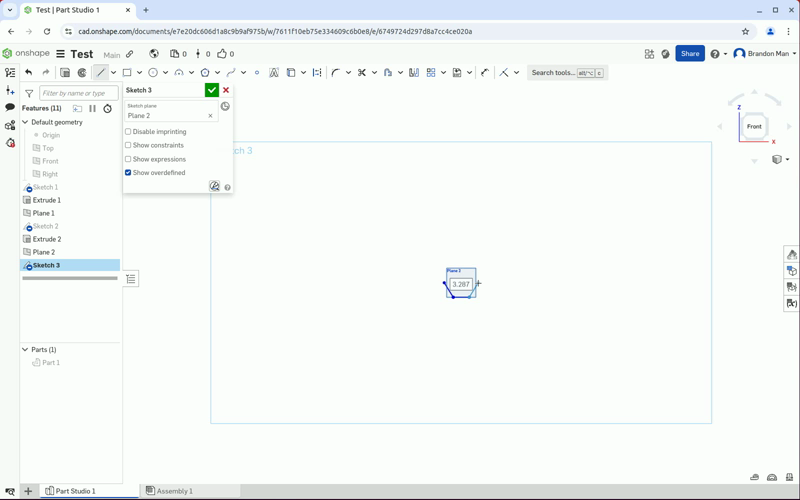
key_down(shift)
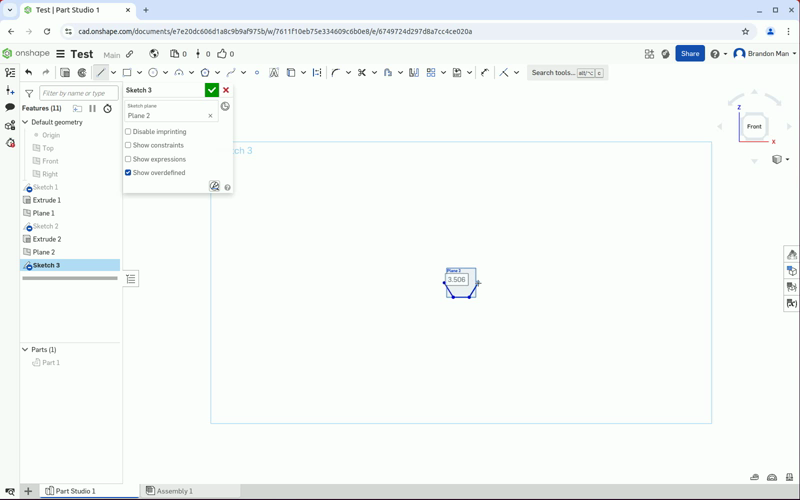
mouse_move(508, 282)
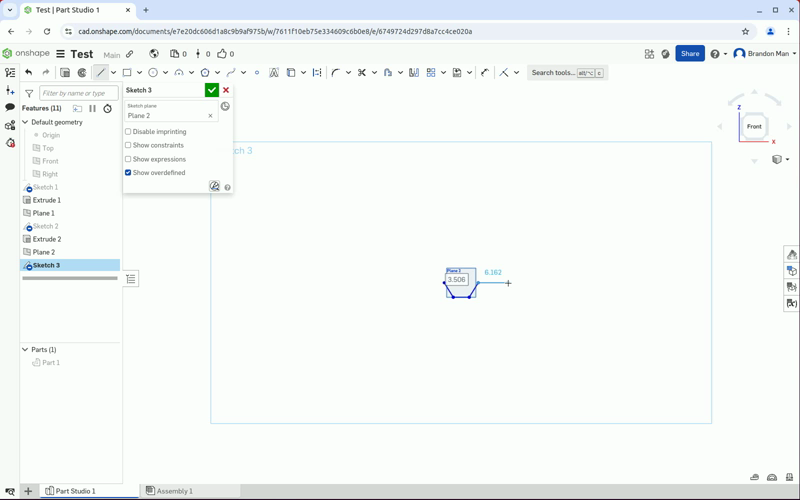
mouse_move(469, 268)
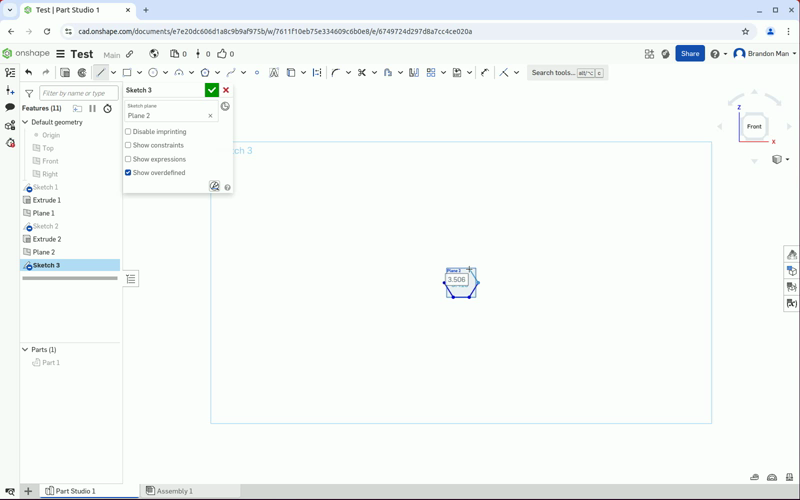
click(469, 268)
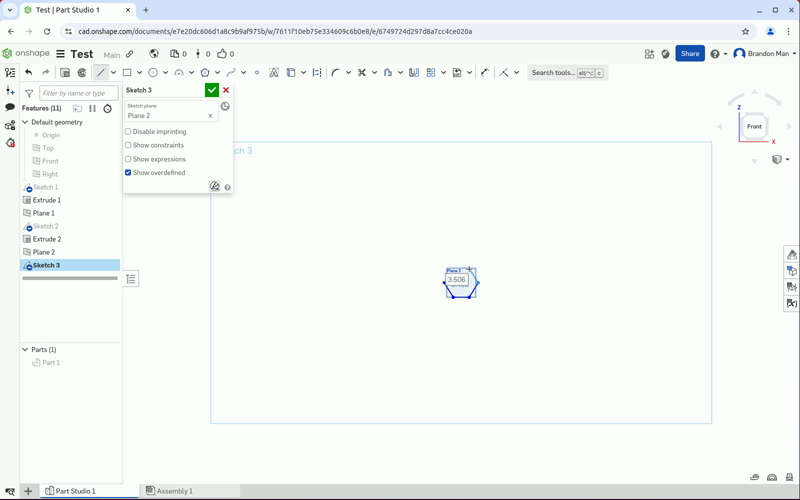
key_up(shift)
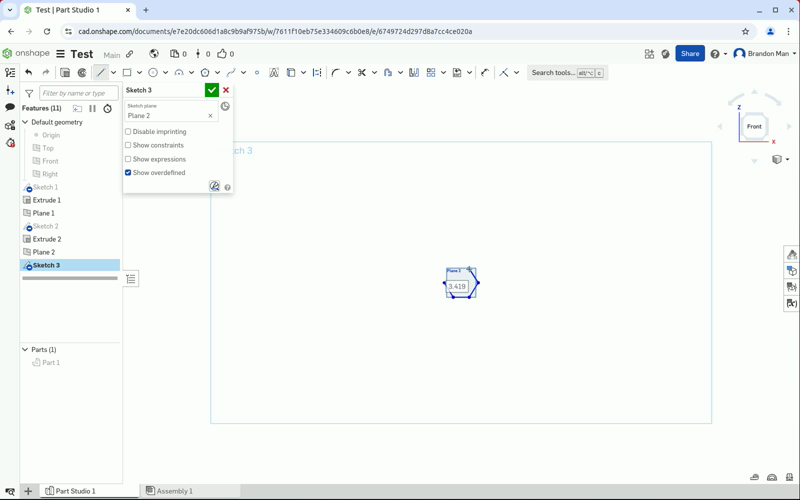
key_down(shift)
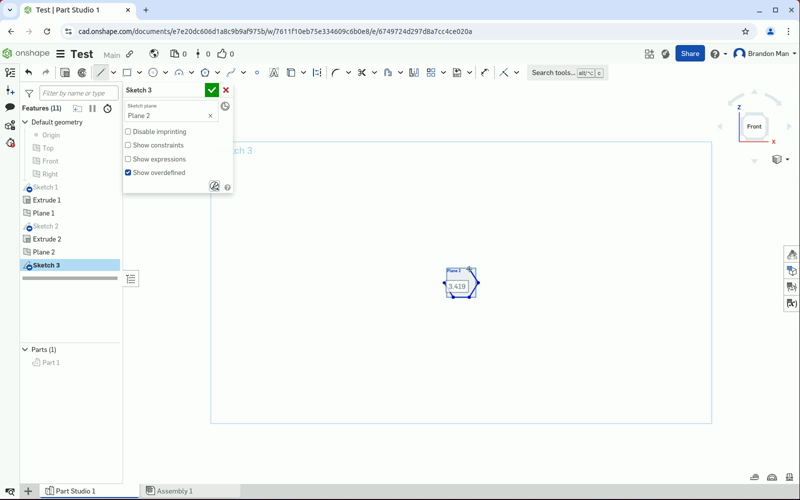
mouse_move(499, 268)
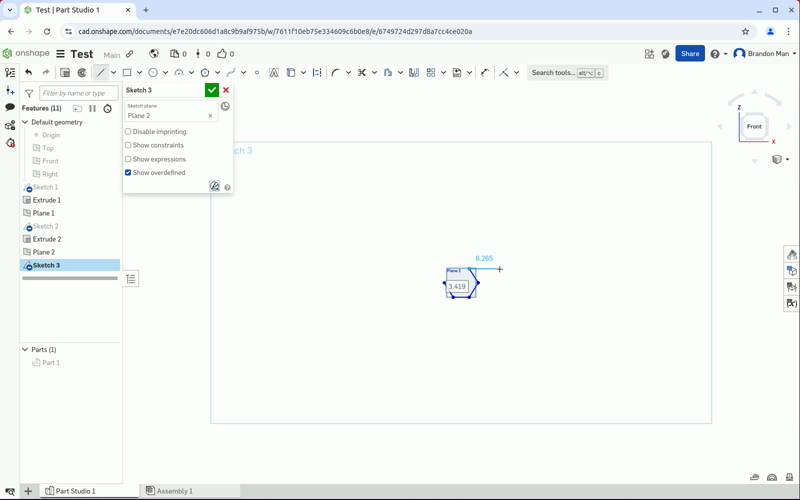
mouse_move(453, 268)
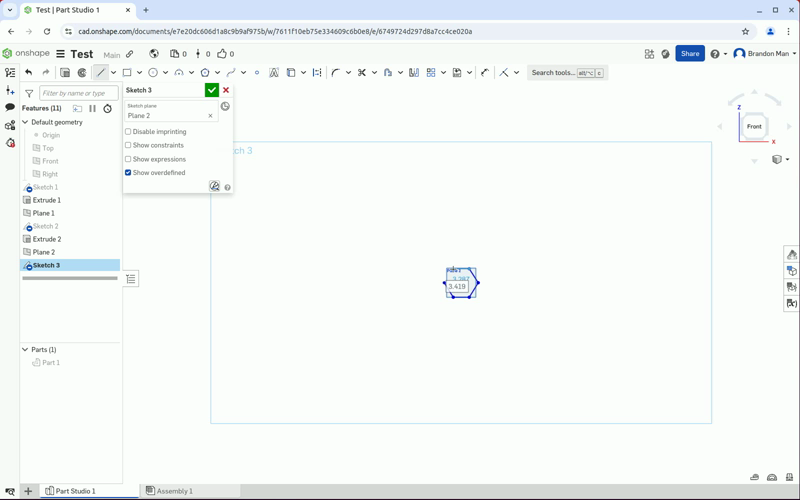
click(453, 268)
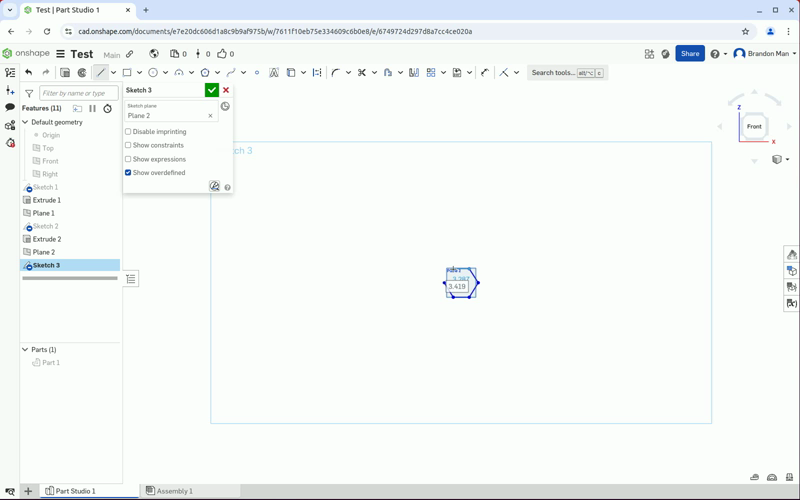
key_up(shift)
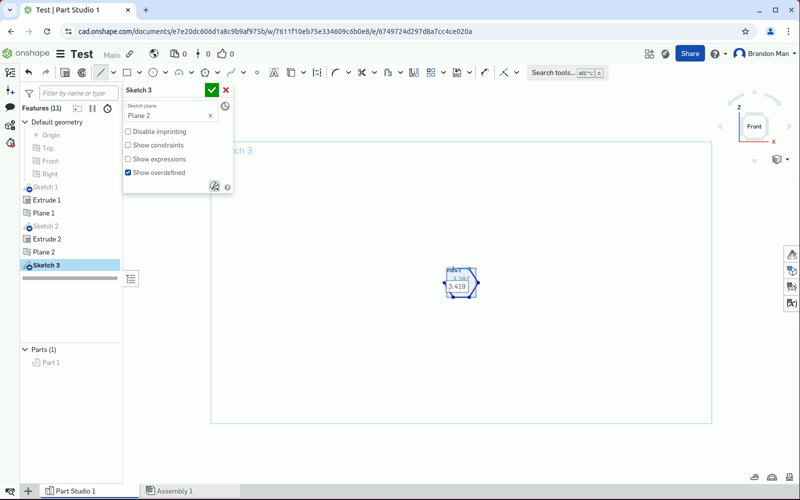
mouse_move(483, 268)
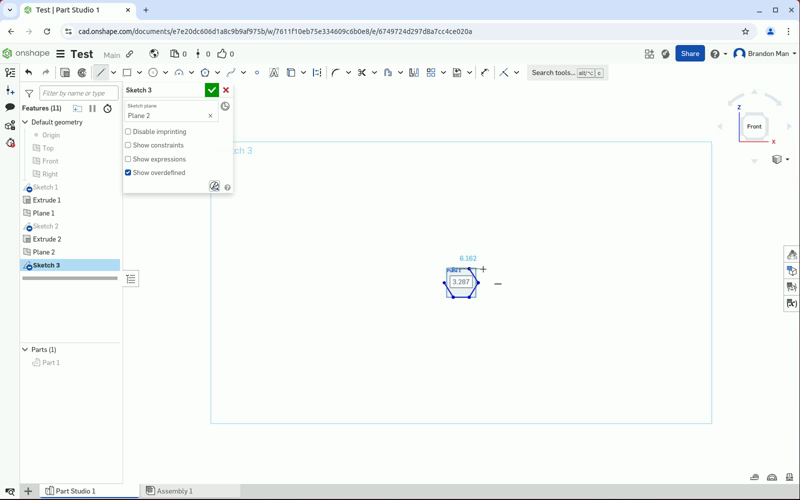
key_down(shift)
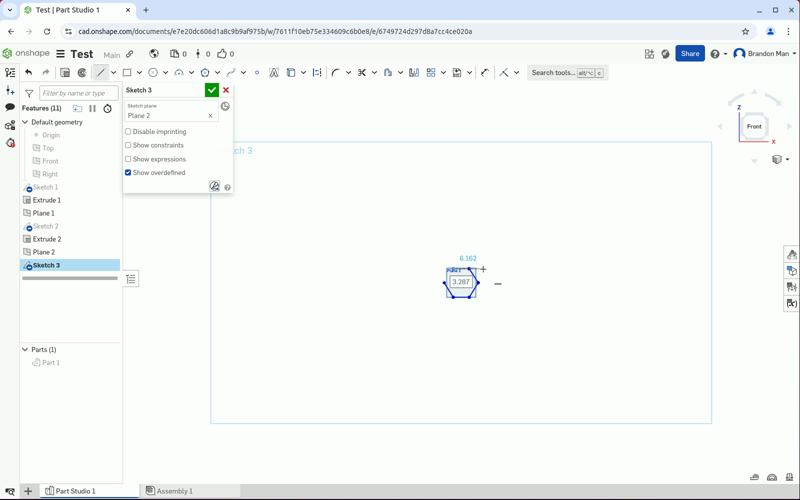
mouse_move(444, 282)
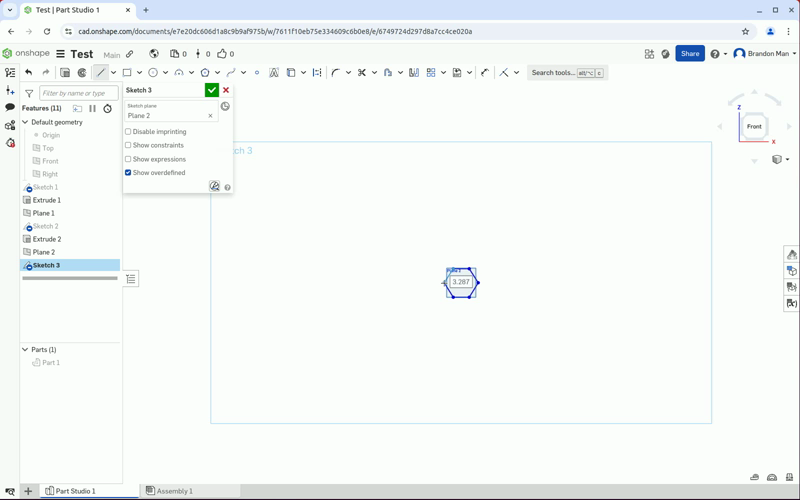
key_up(shift)
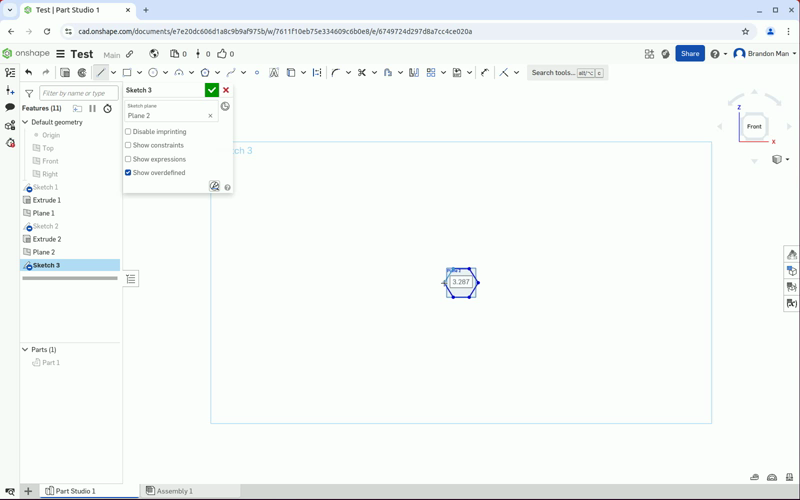
click(444, 282)
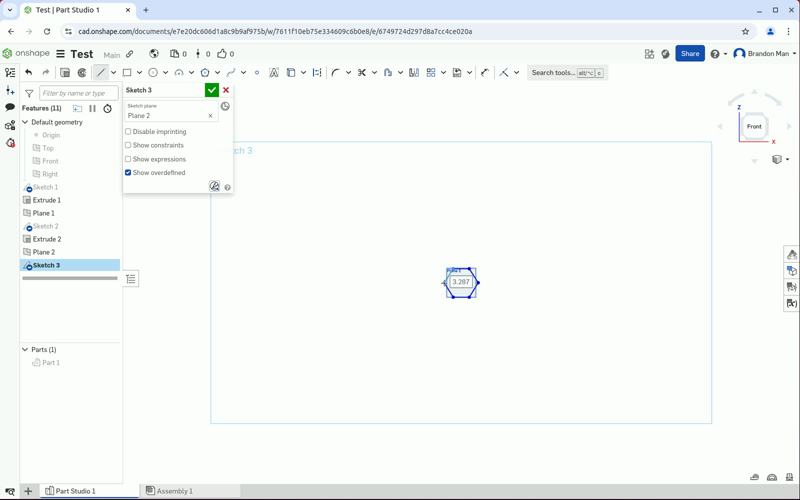
key(esc)
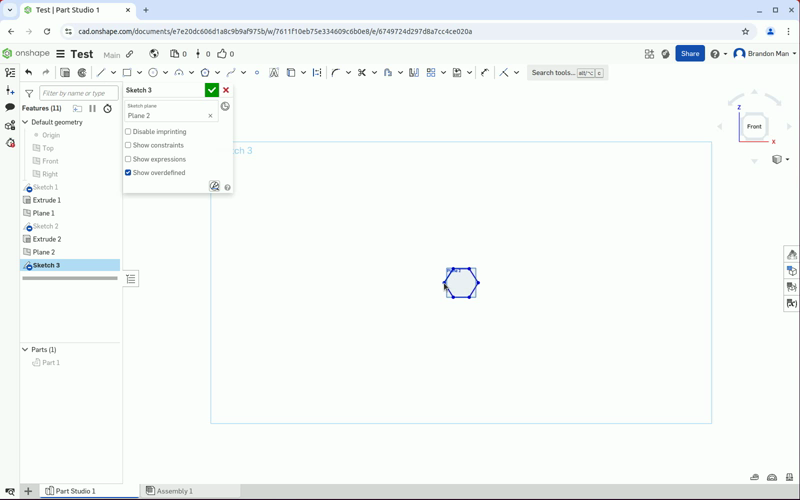
mouse_move(461, 284)
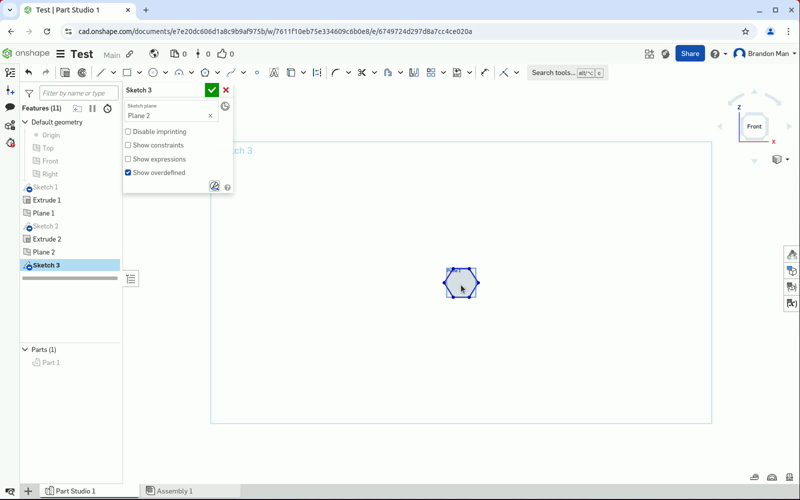
scroll(6)
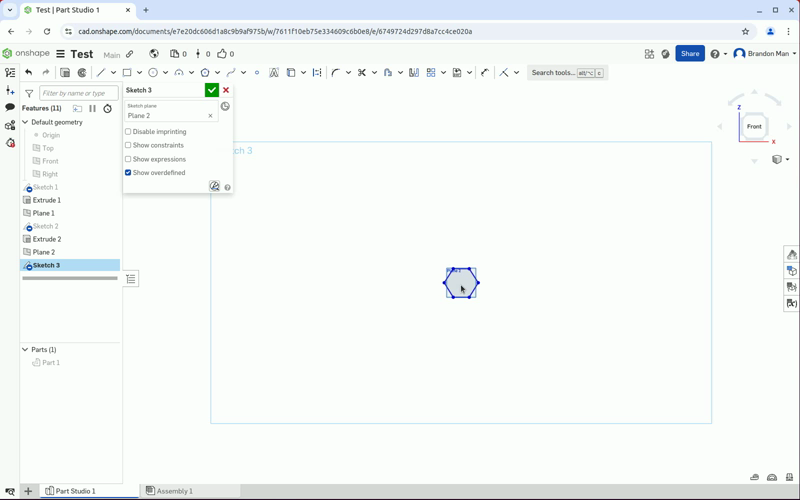
scroll(6)
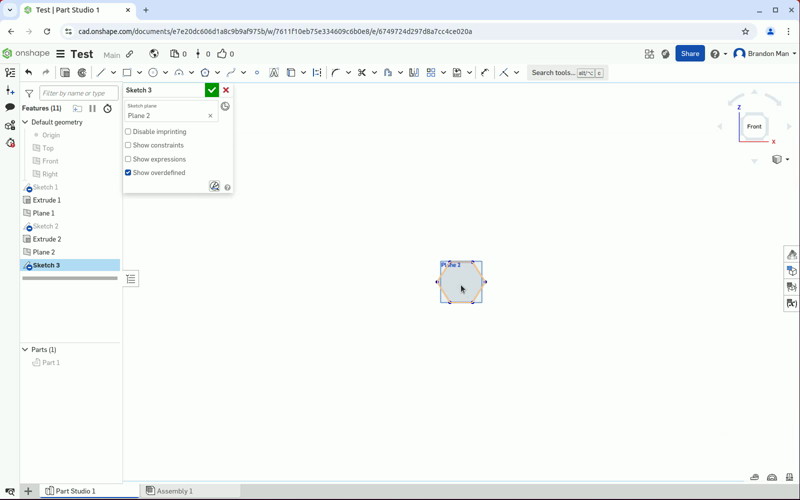
scroll(6)
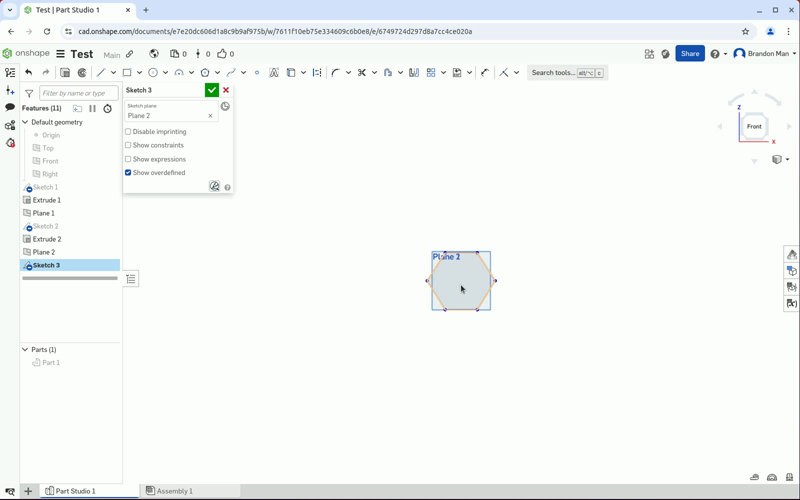
scroll(6)
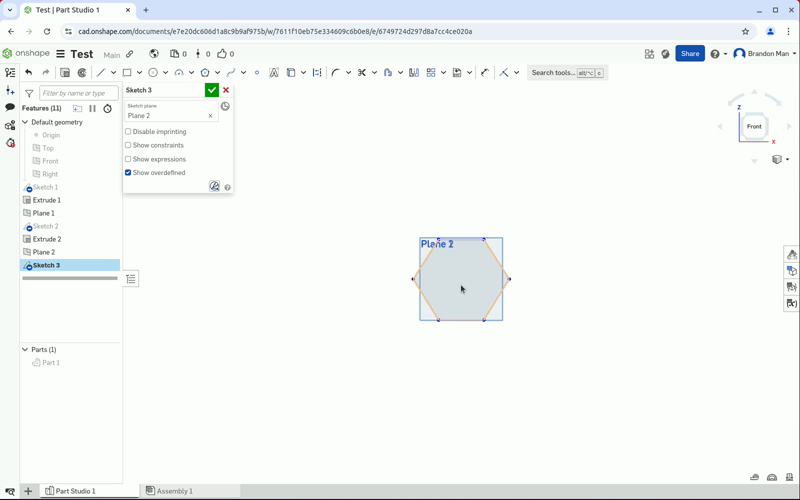
scroll(6)
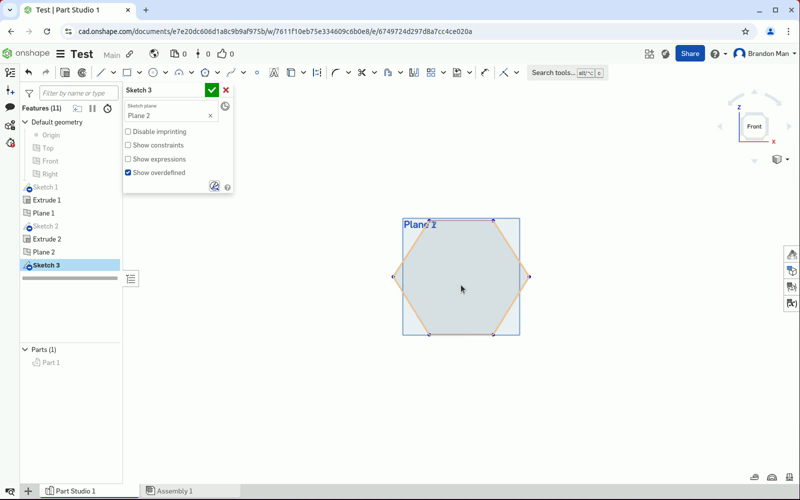
scroll(6)
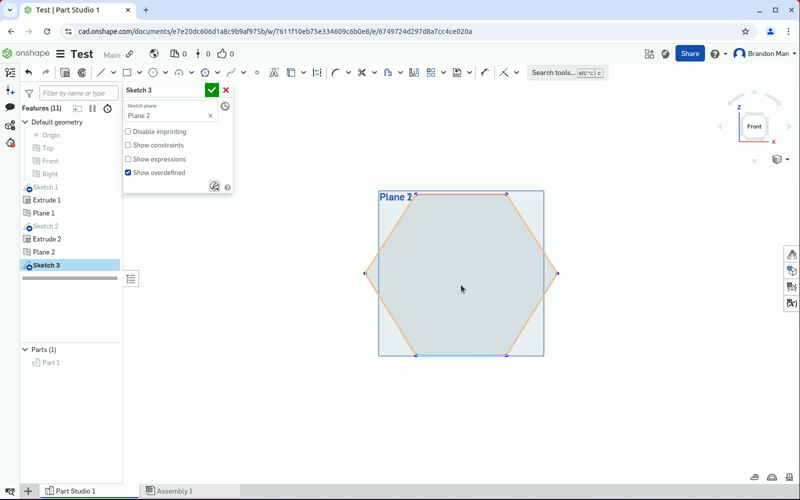
scroll(6)
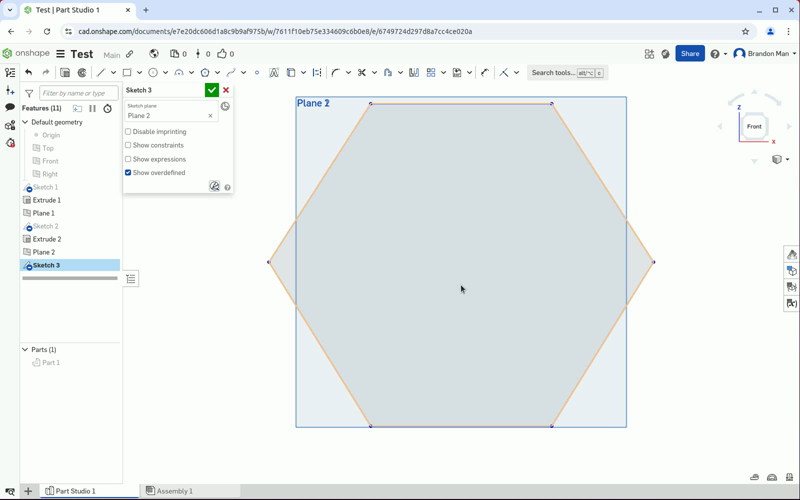
click(461, 284)
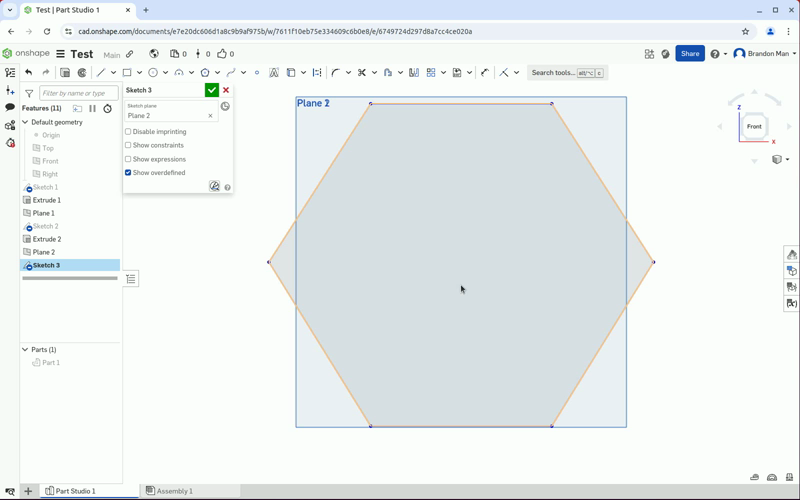
scroll(-6)
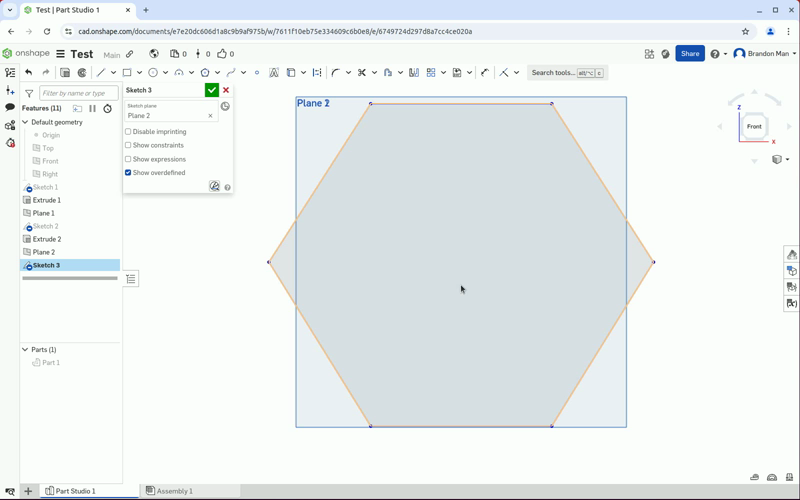
scroll(-6)
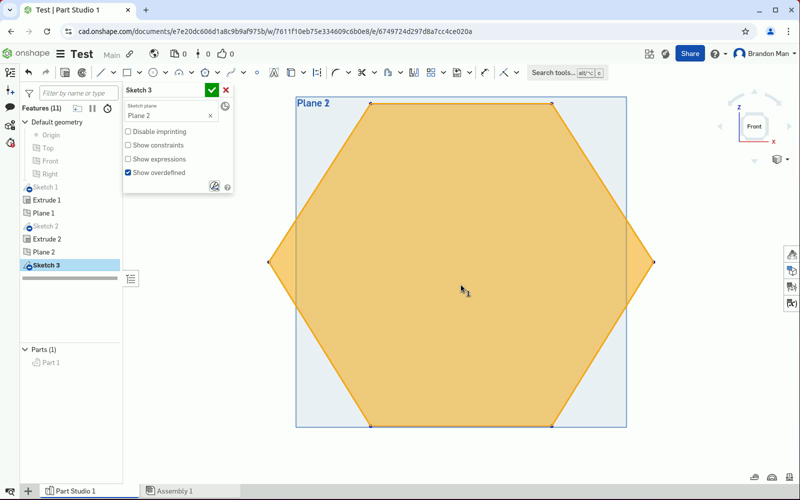
scroll(-6)
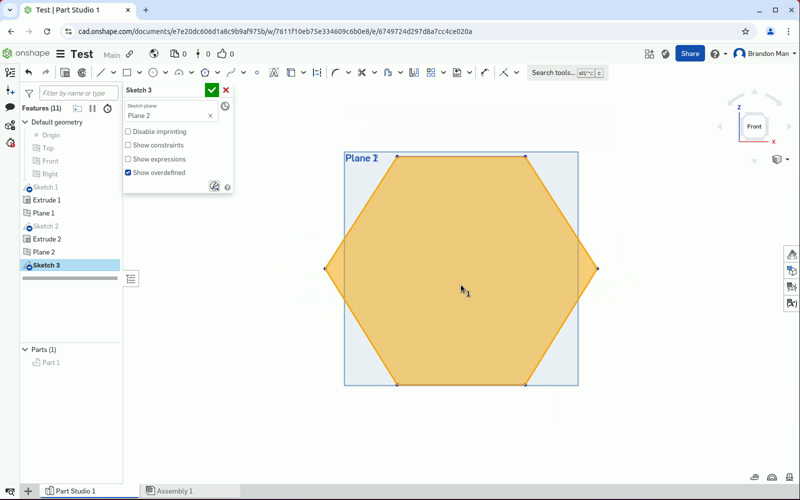
scroll(-6)
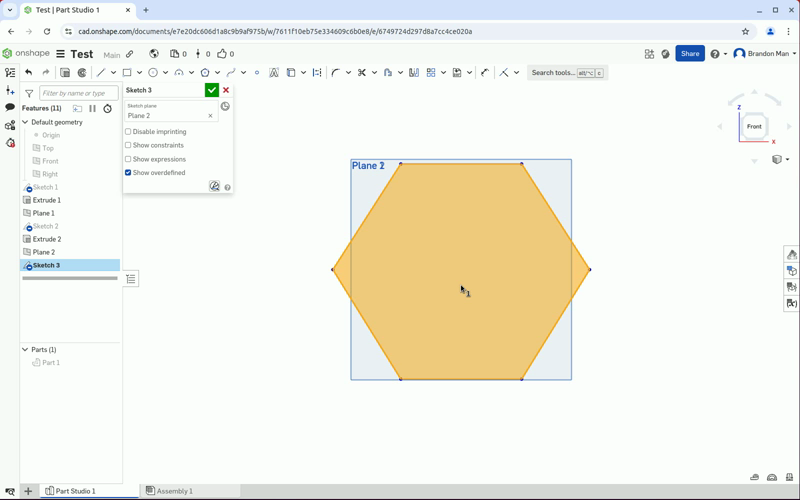
scroll(-6)
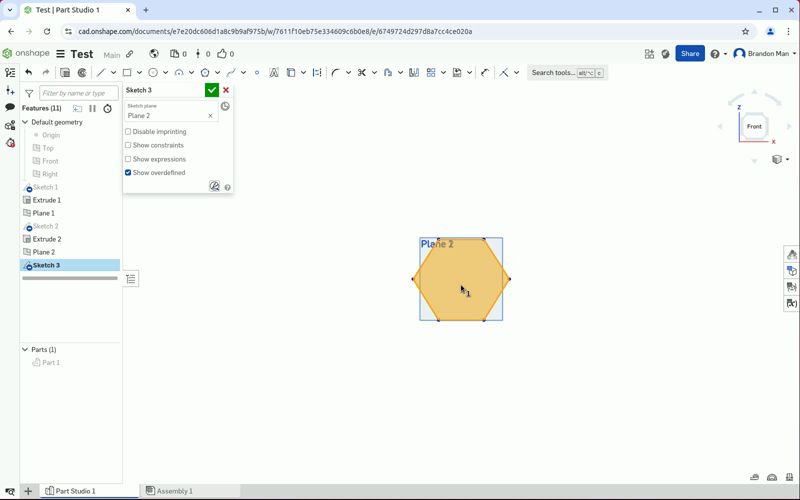
scroll(-6)
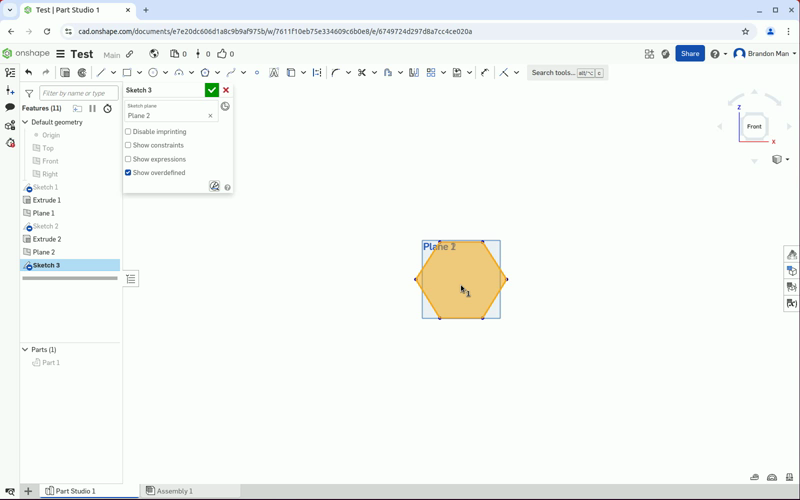
scroll(-6)
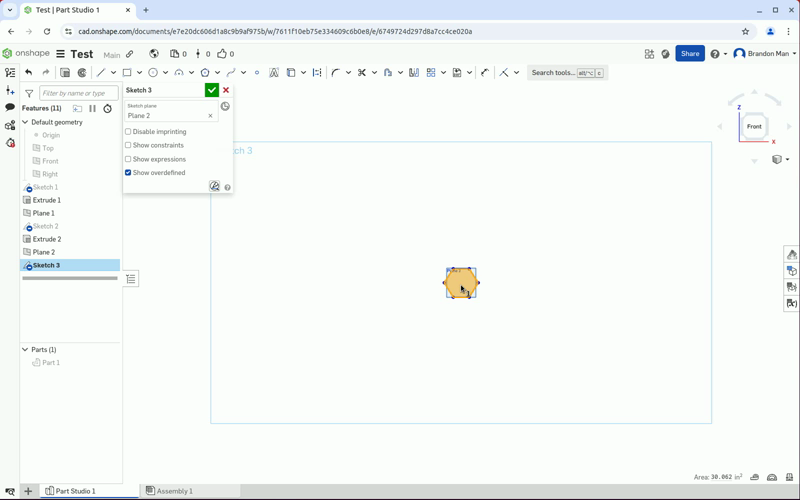
mouse_move(73, 352)
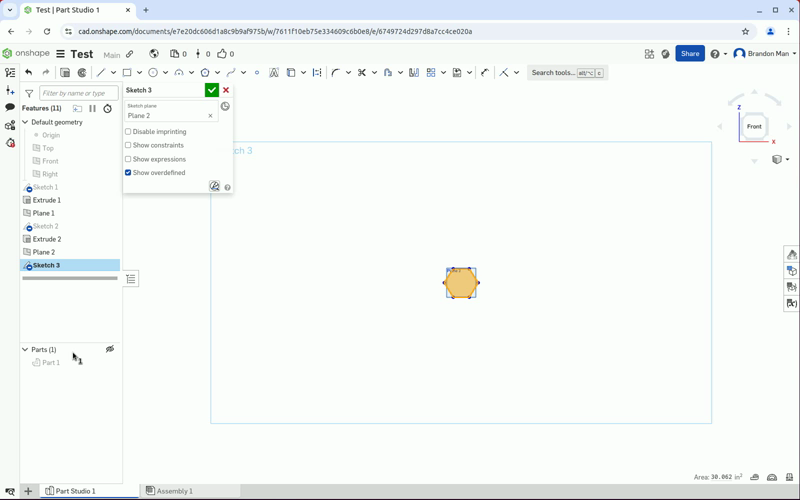
key(shift+y)
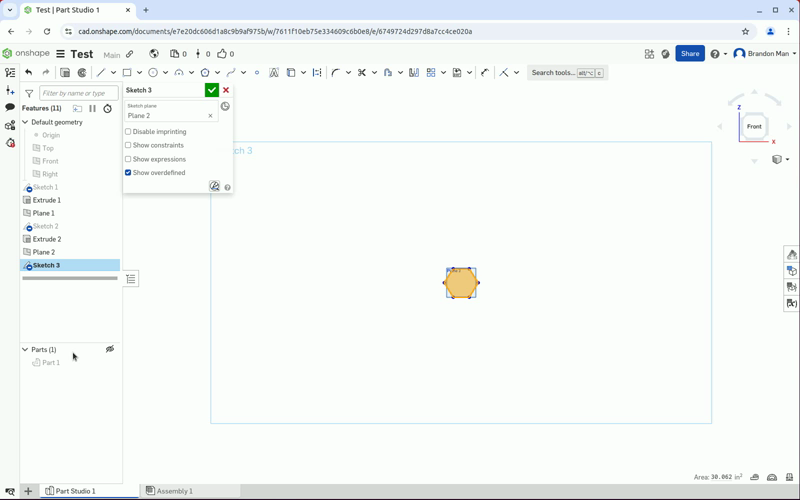
key(shift+e)
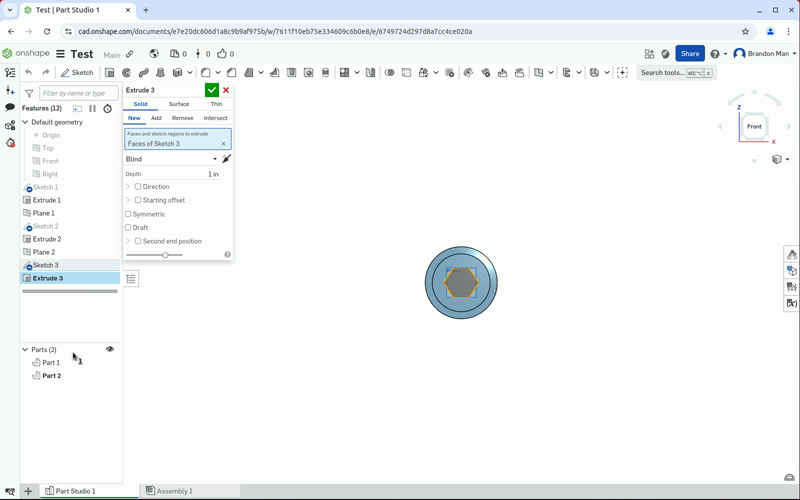
mouse_move(143, 106)
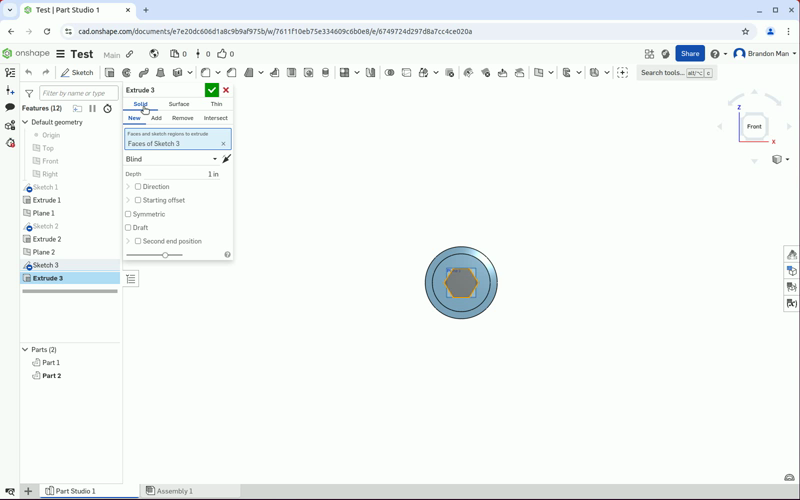
click(143, 106)
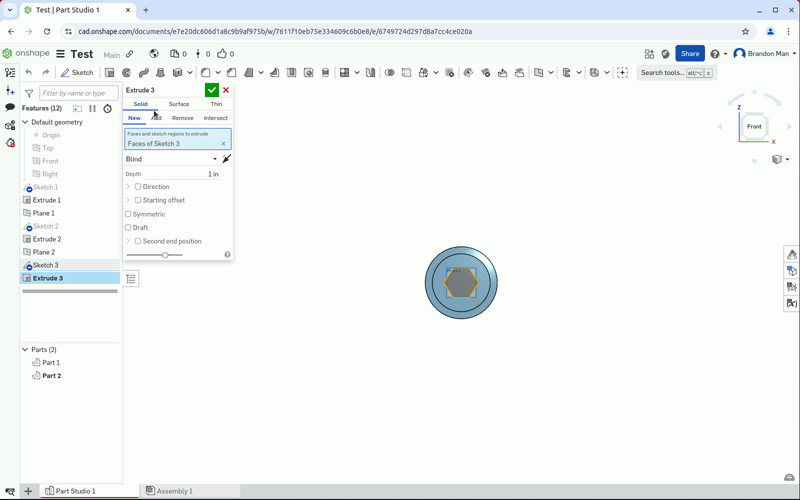
mouse_move(186, 120)
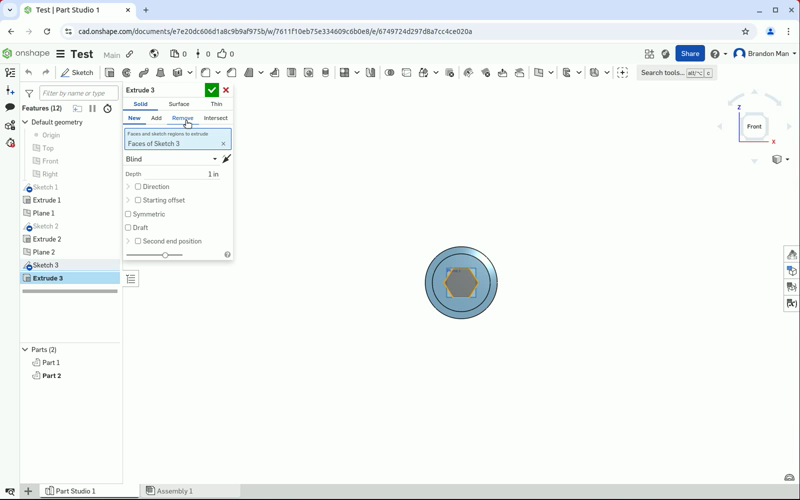
click(186, 120)
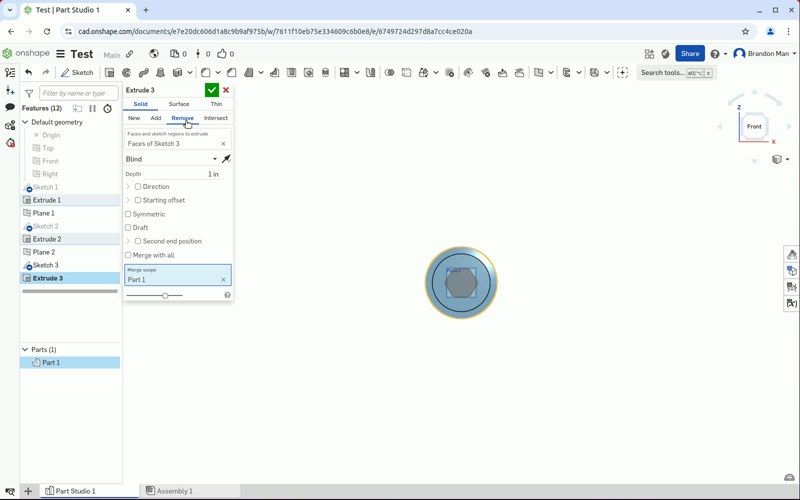
key(tab, 4)
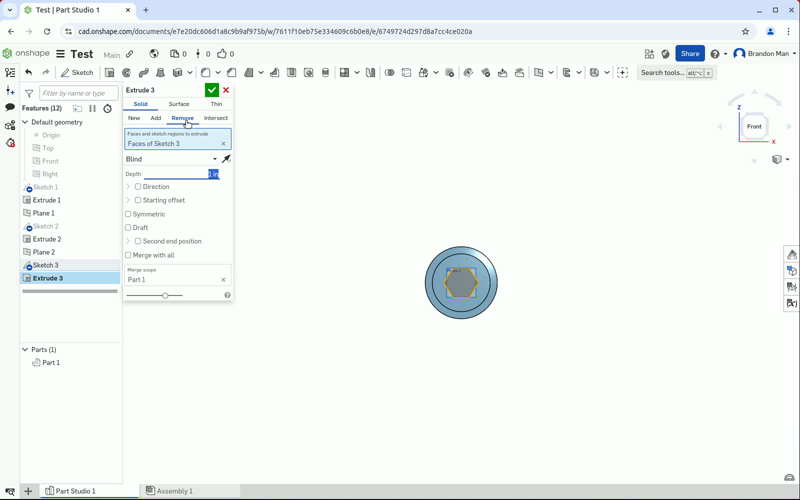
text(5.777)
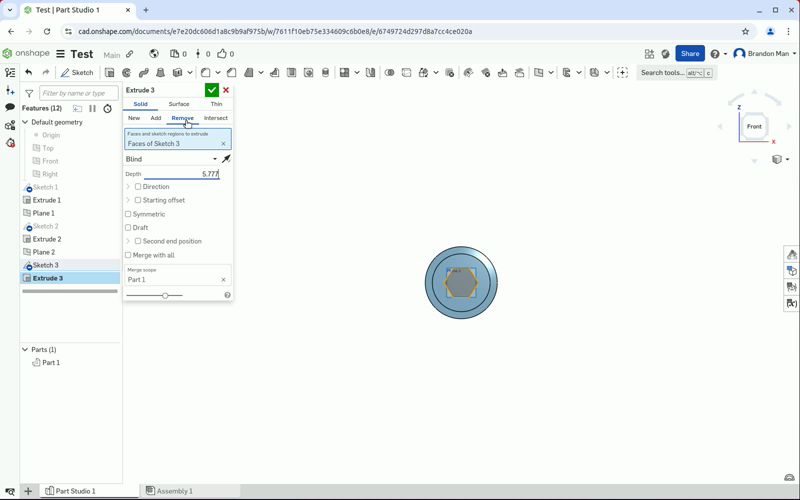
key(tab, 6)
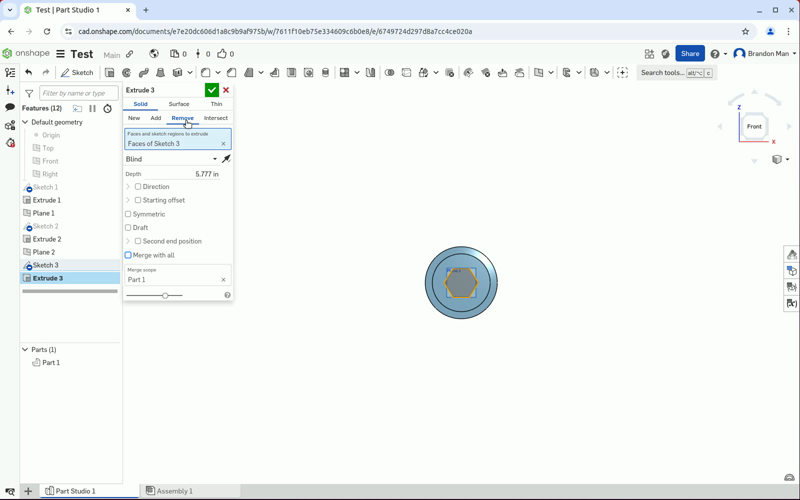
key(space)
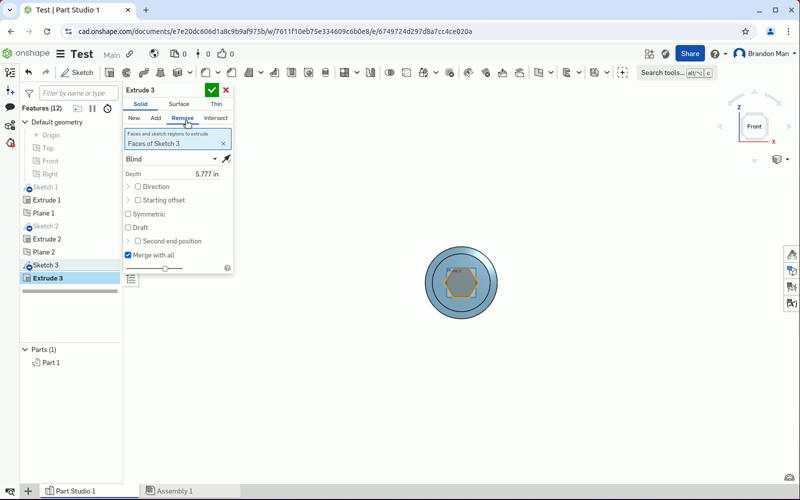
key(enter)
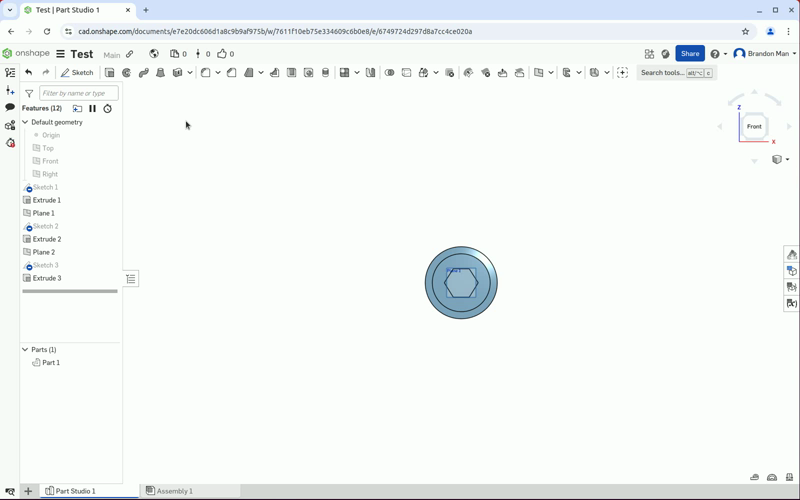
key(shift+h)
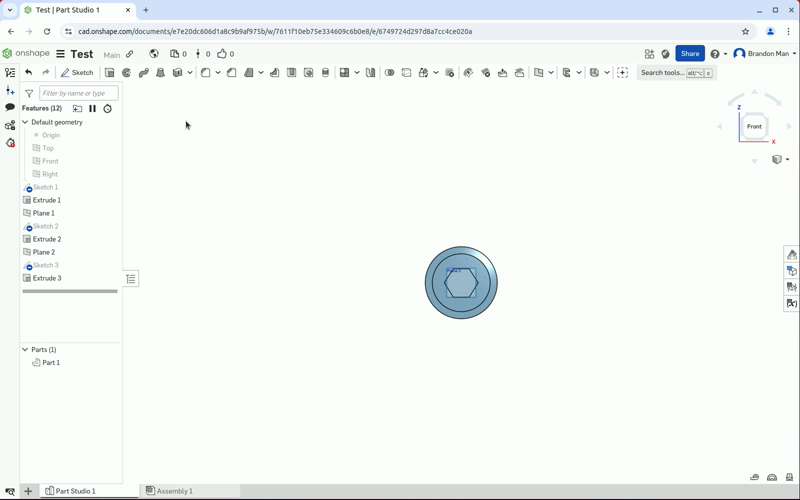
key(shift+h)
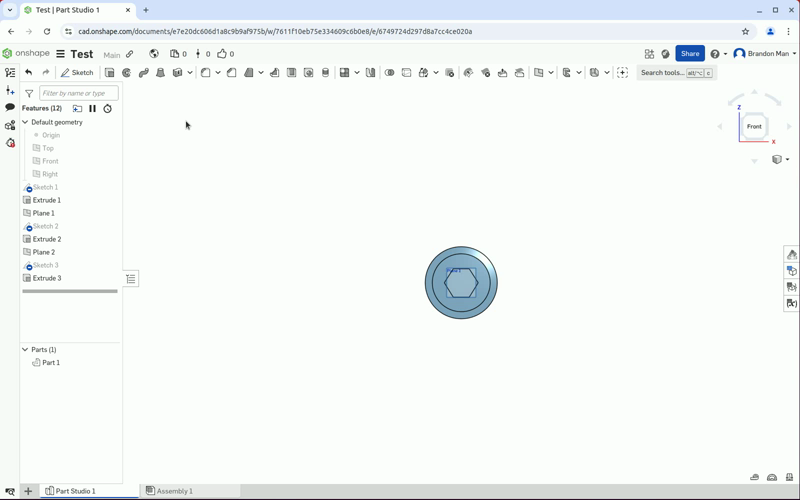
mouse_move(73, 189)
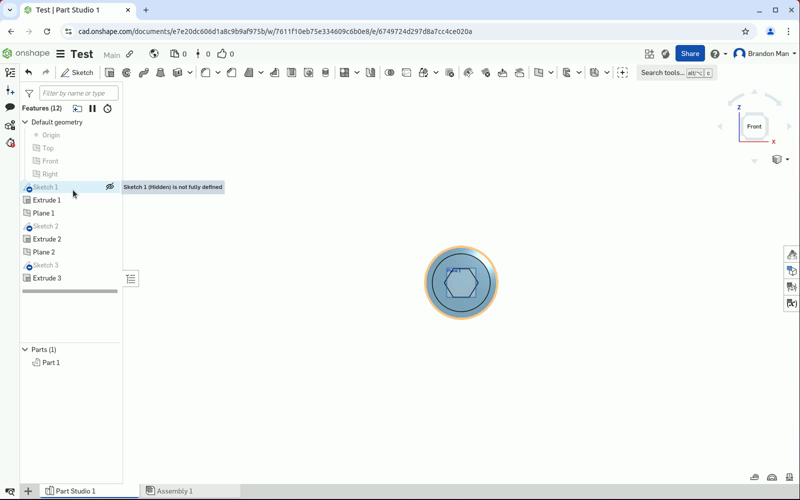
click(73, 189)
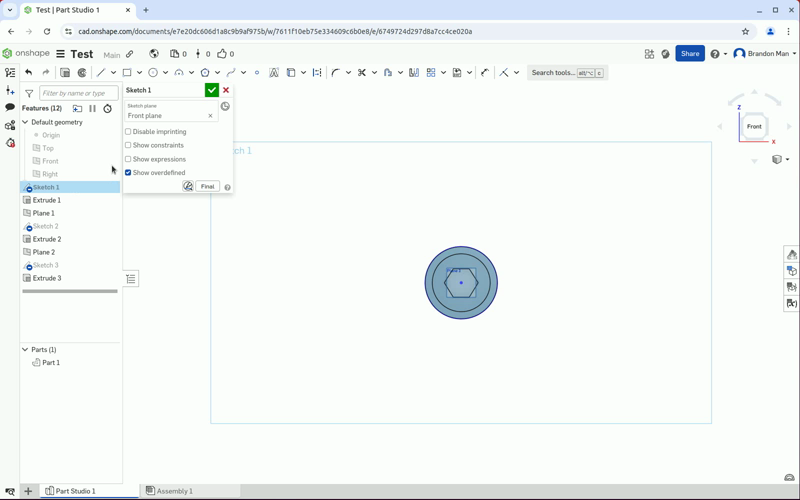
mouse_move(229, 92)
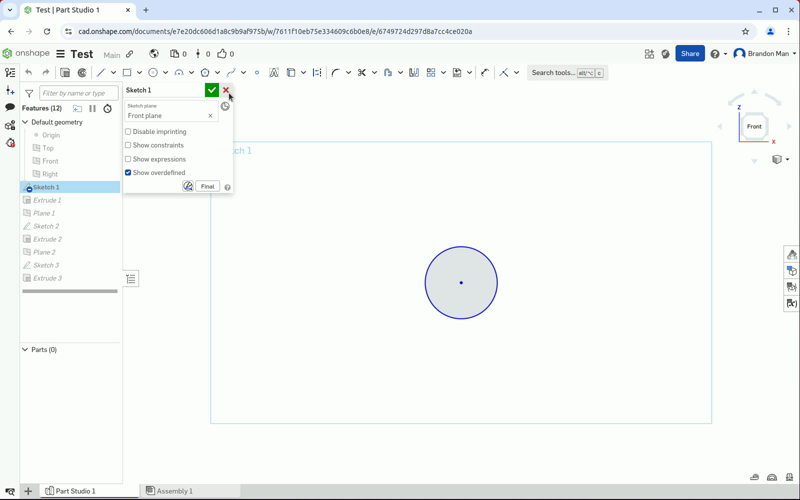
click(229, 92)
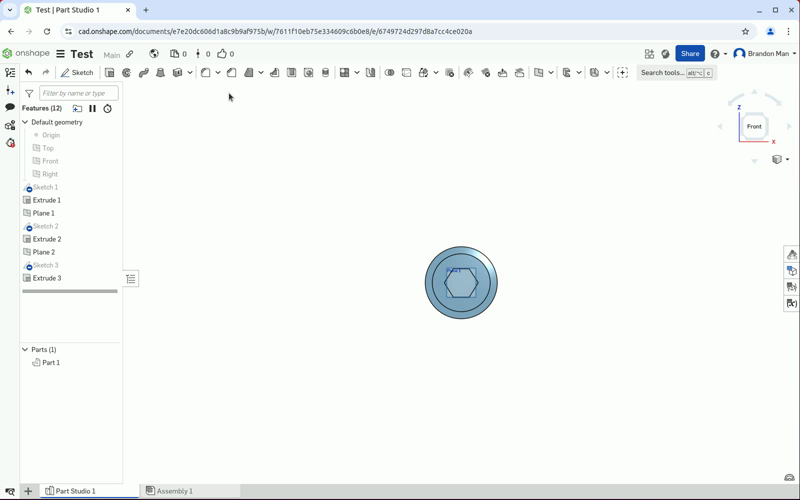
mouse_move(73, 352)
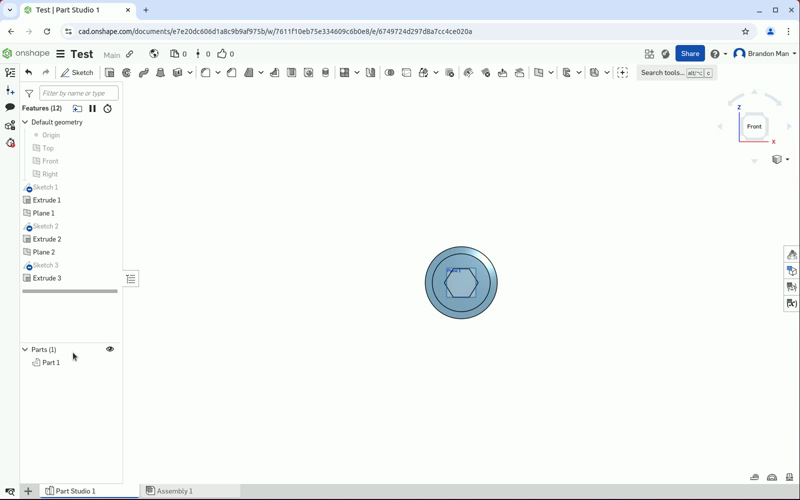
key(y)
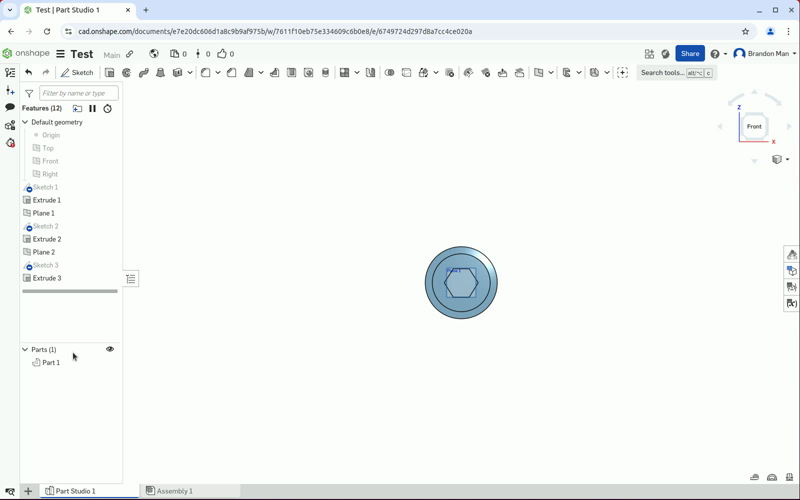
key(shift+p)
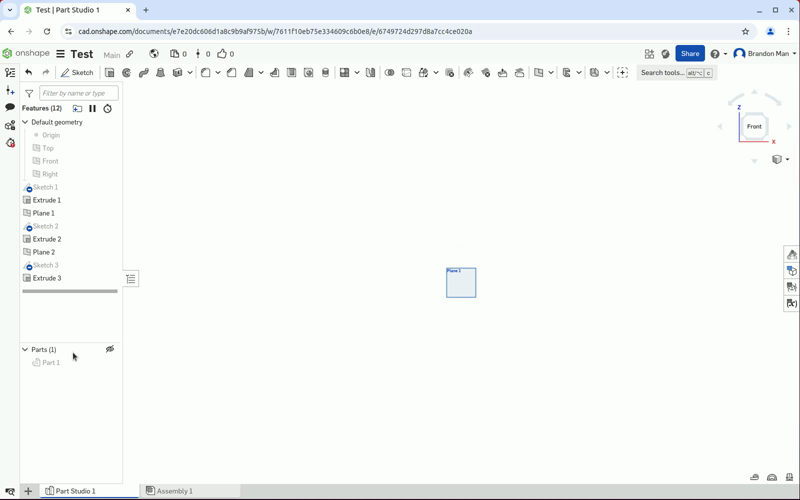
key(space)
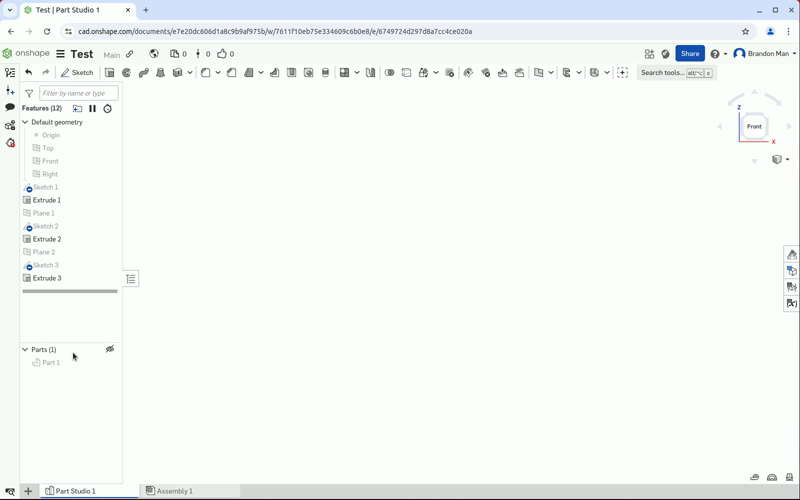
key_down(shift)
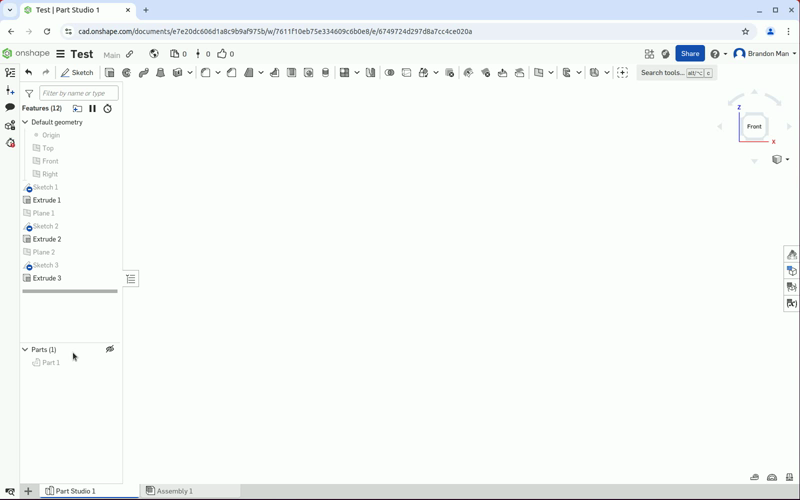
key(left)
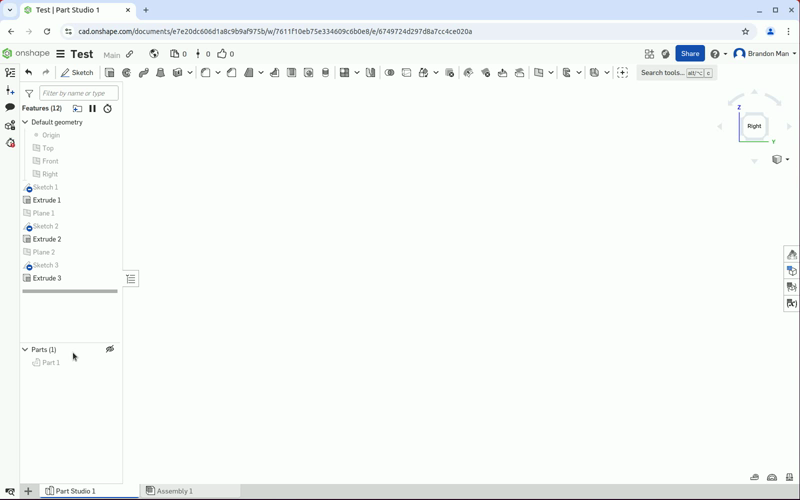
key_up(shift)
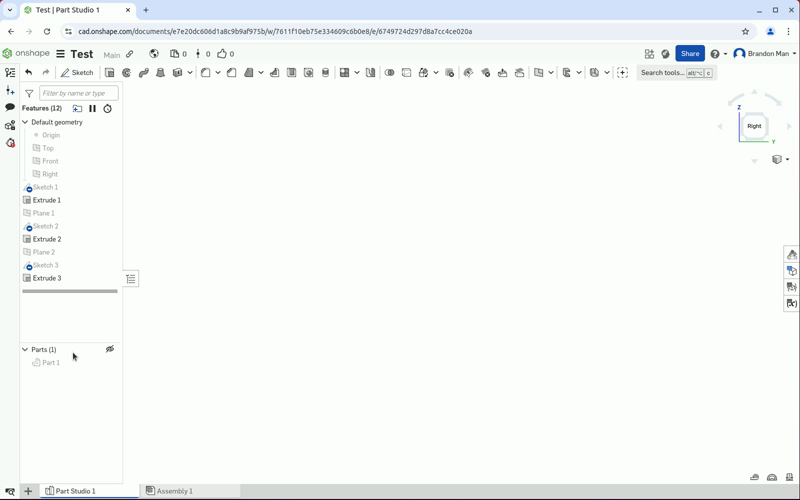
mouse_move(73, 352)
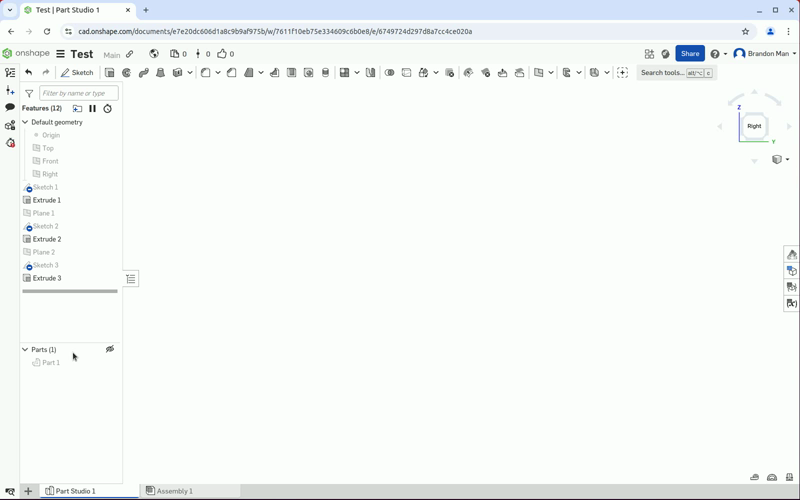
key(shift+y)
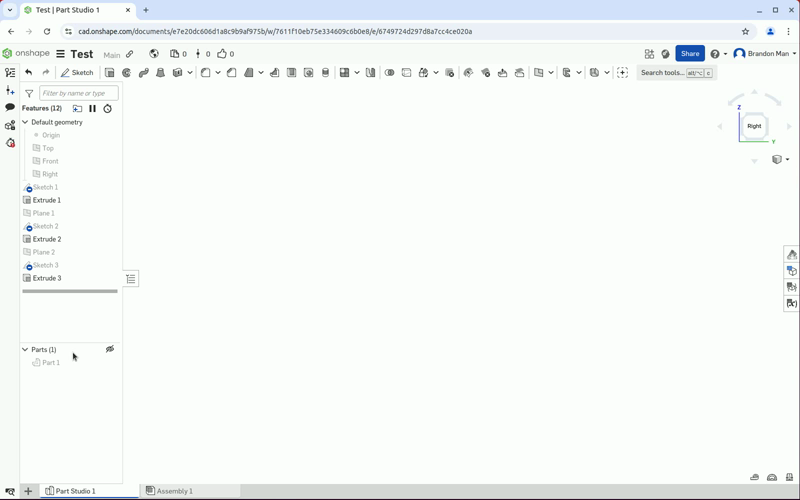
key(shift+s)
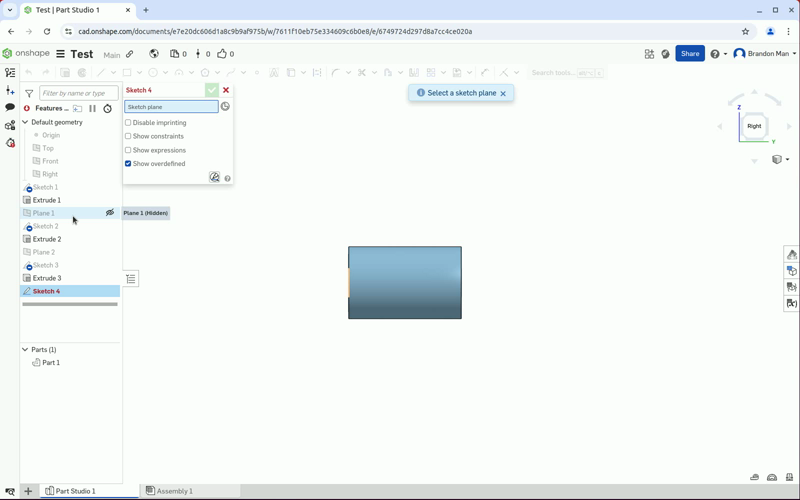
scroll(3)
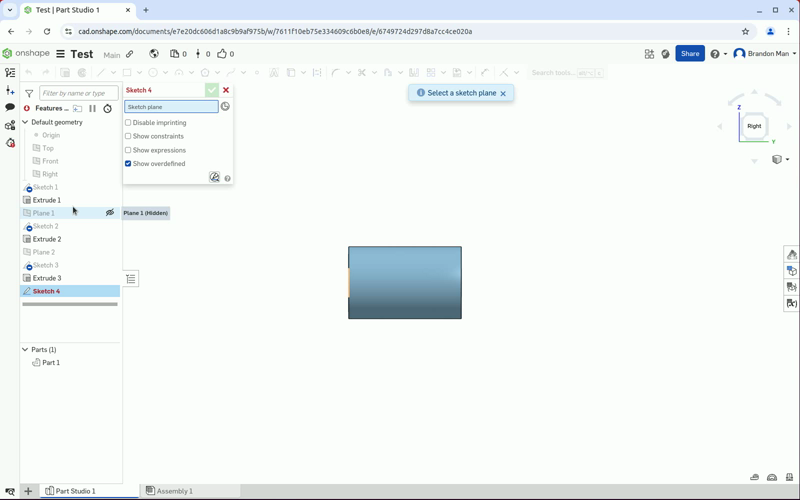
mouse_move(73, 176)
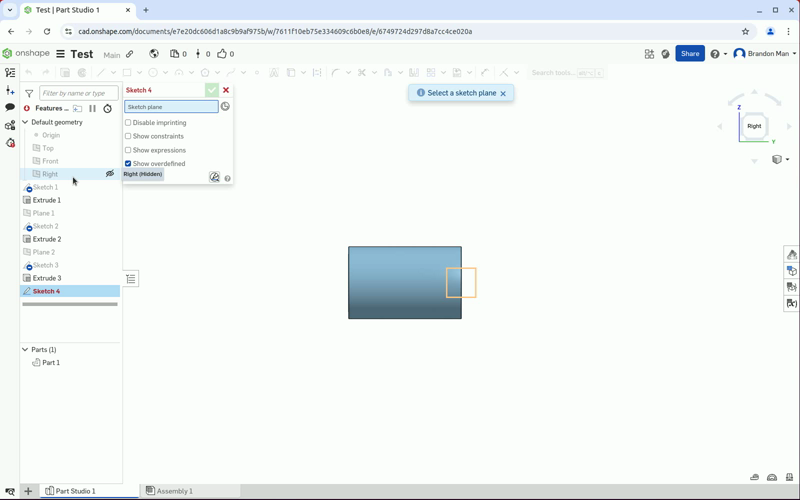
click(73, 176)
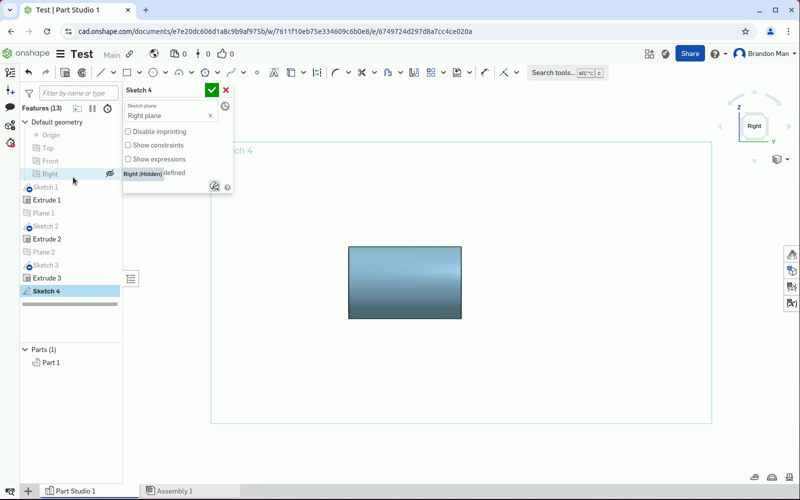
mouse_move(73, 352)
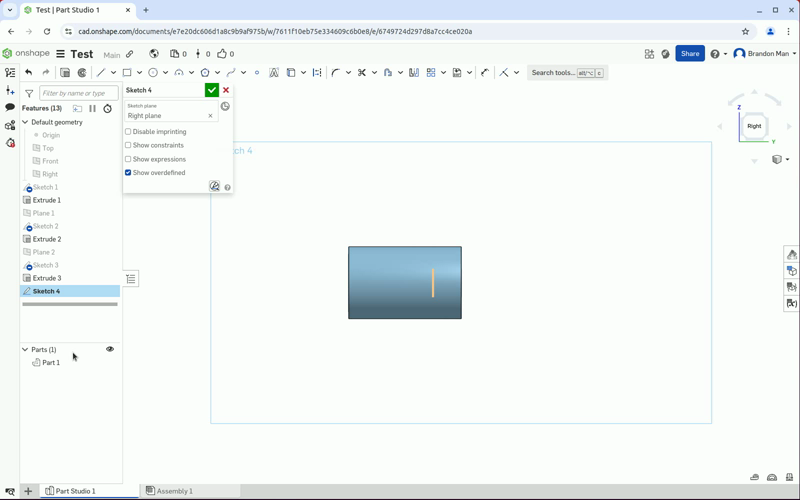
key(y)
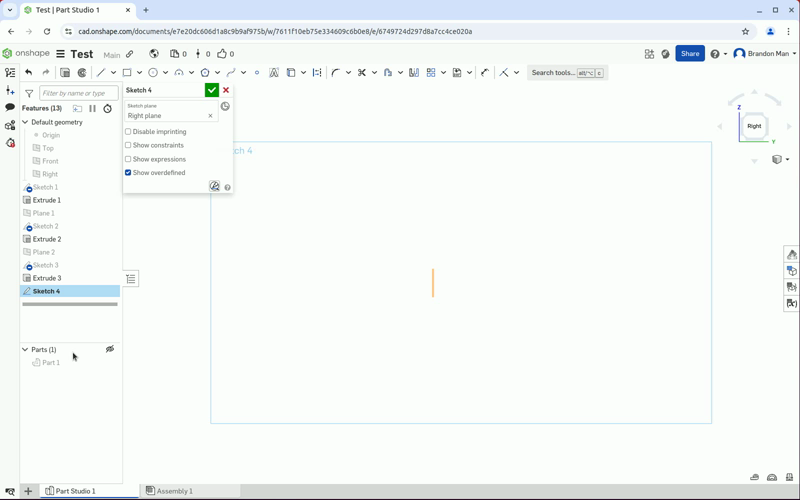
key(c)
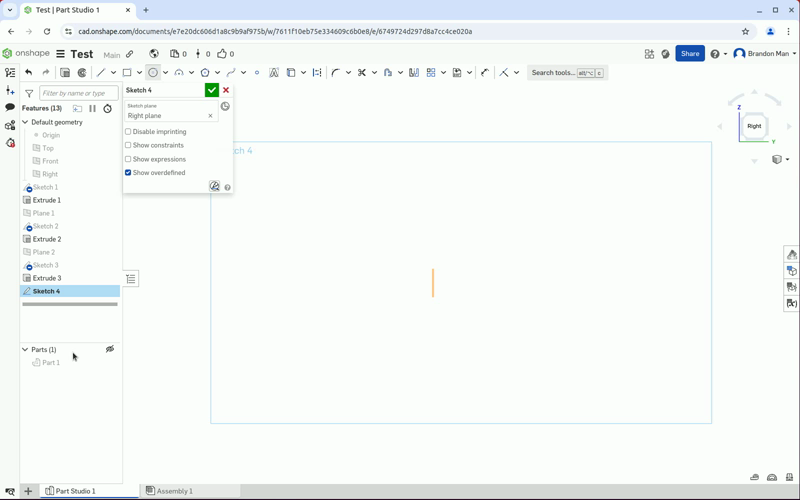
key_down(shift)
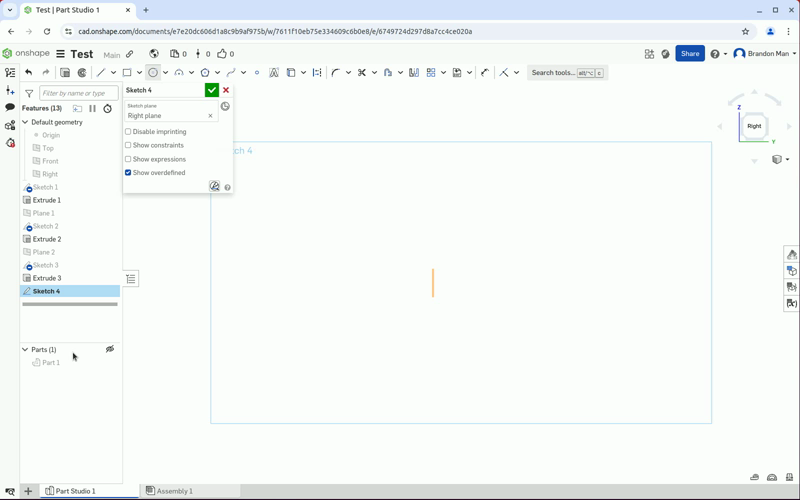
mouse_move(391, 282)
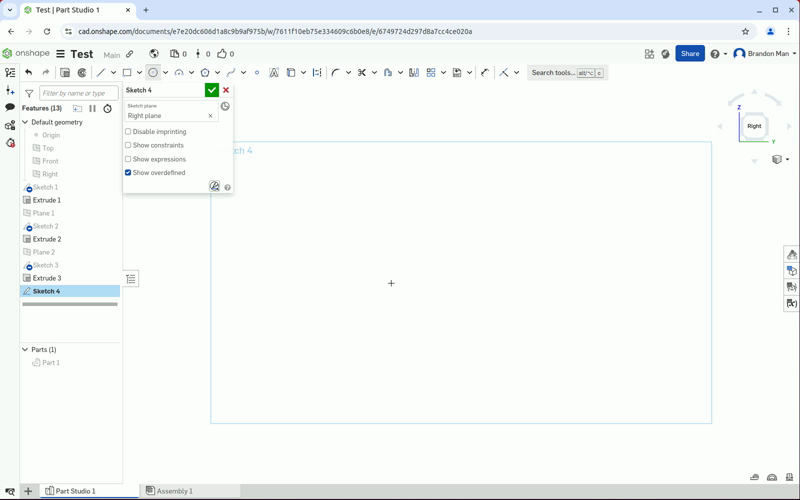
click(391, 282)
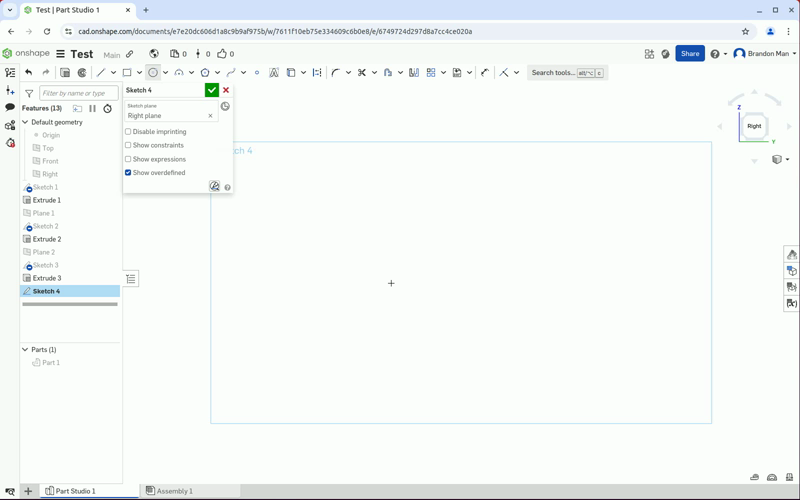
key_up(shift)
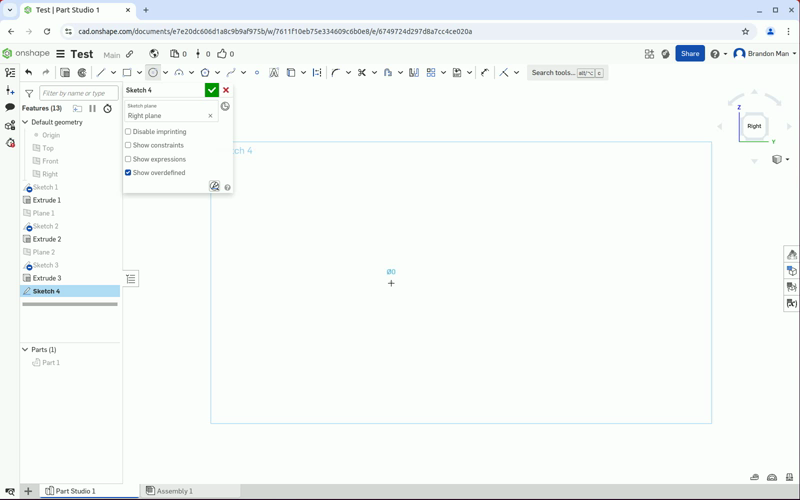
mouse_move(399, 282)
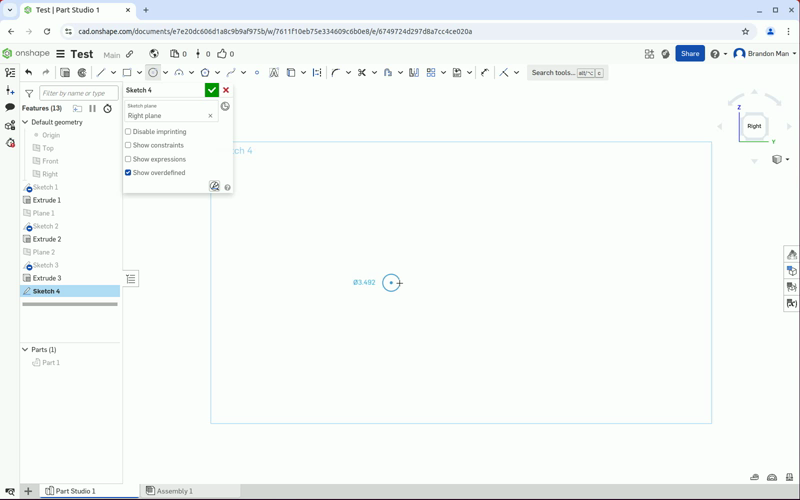
click(399, 282)
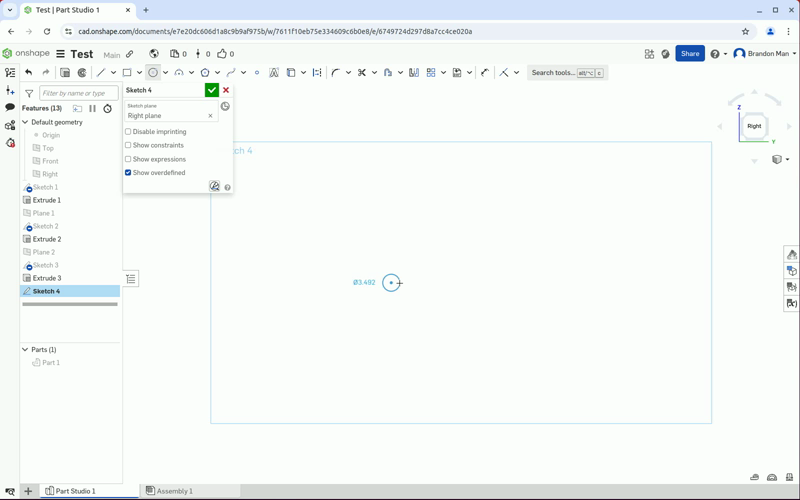
key(esc)
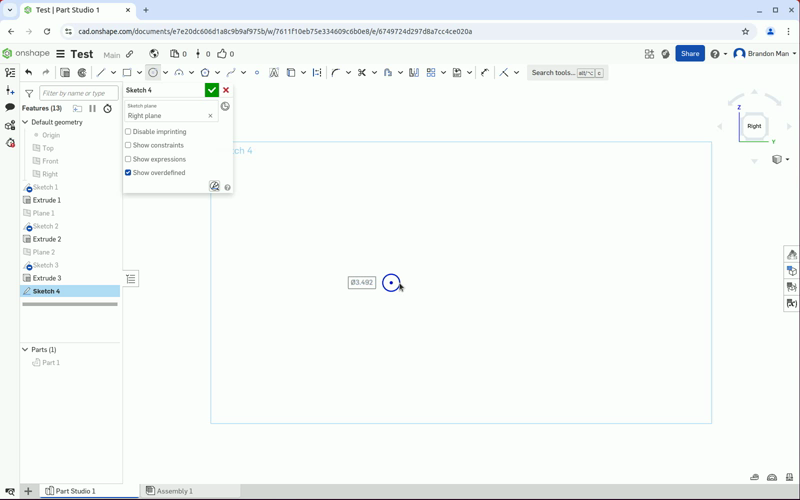
mouse_move(396, 280)
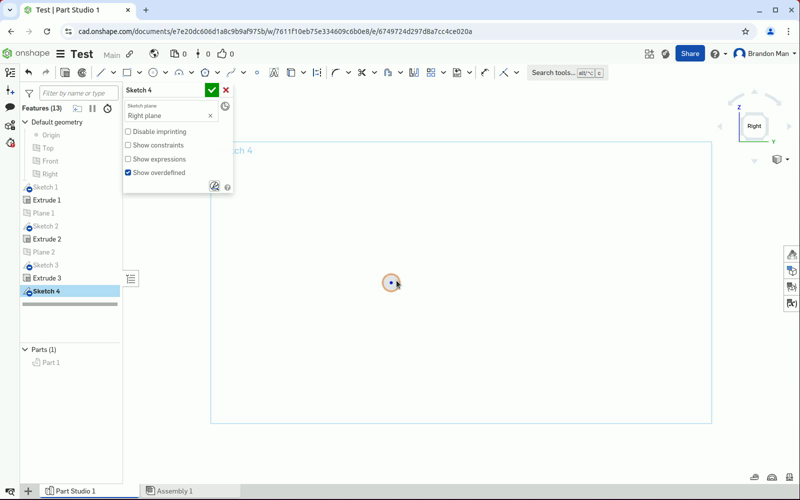
scroll(6)
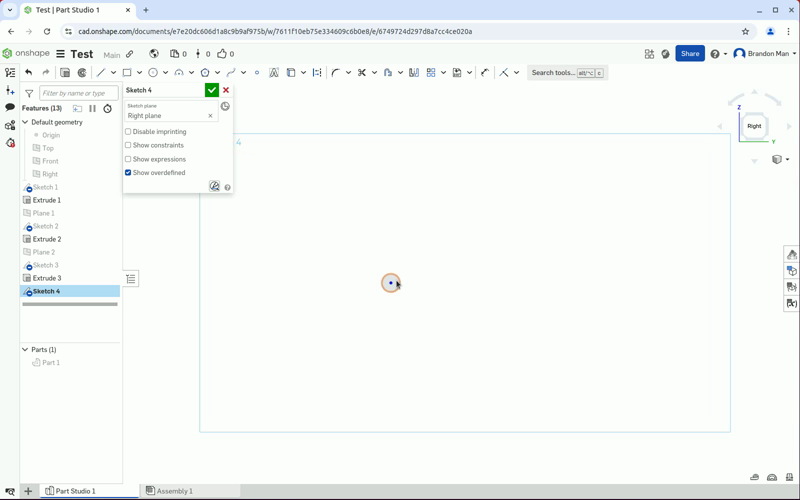
scroll(6)
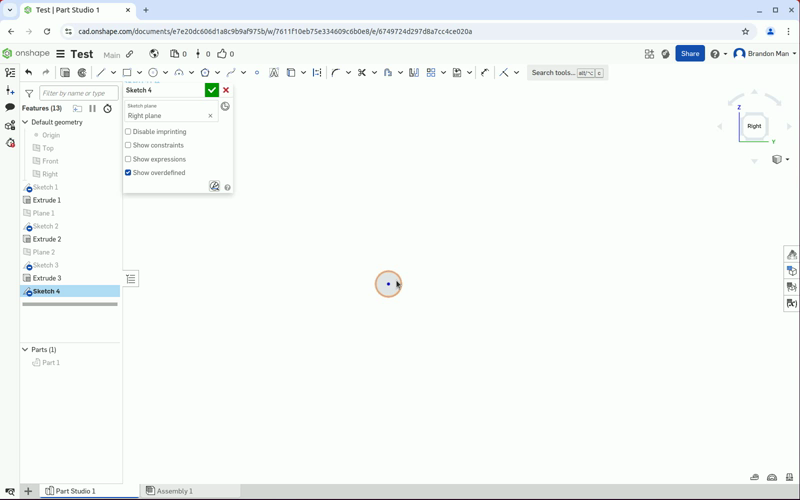
scroll(6)
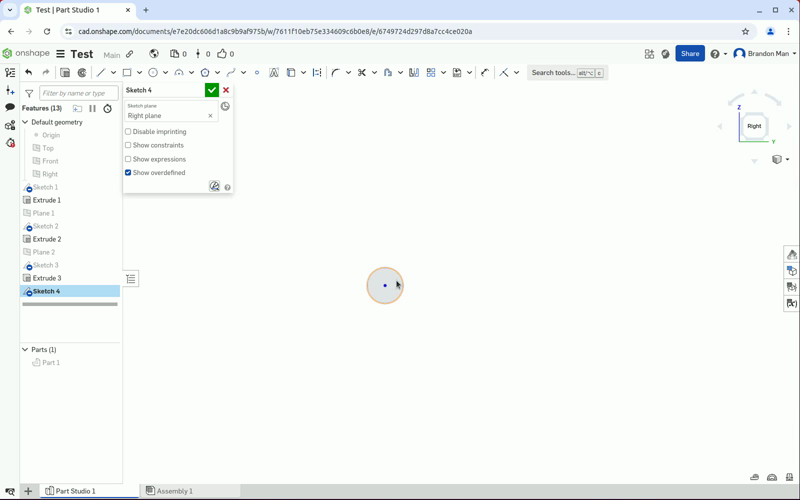
scroll(6)
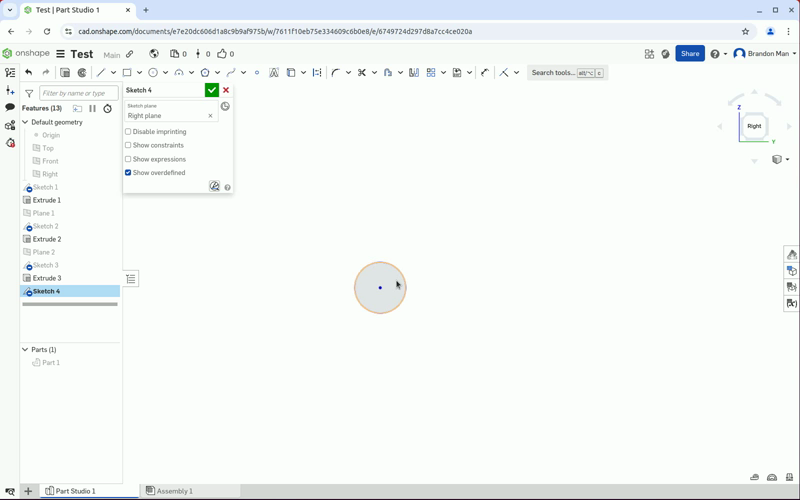
scroll(6)
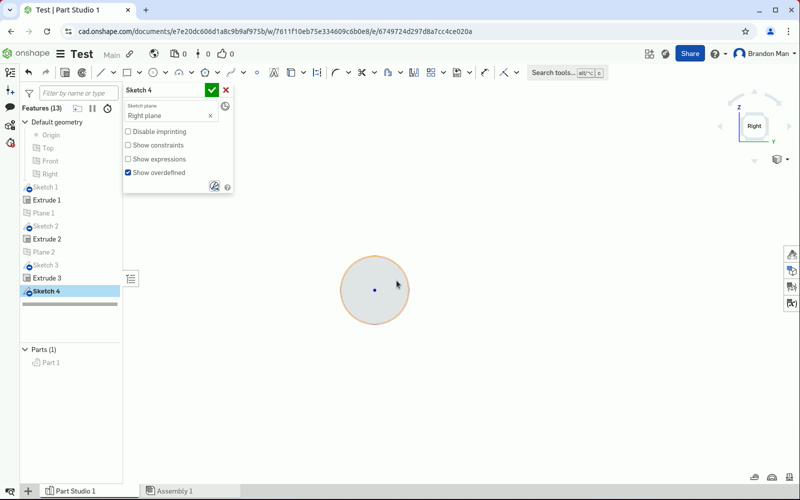
scroll(6)
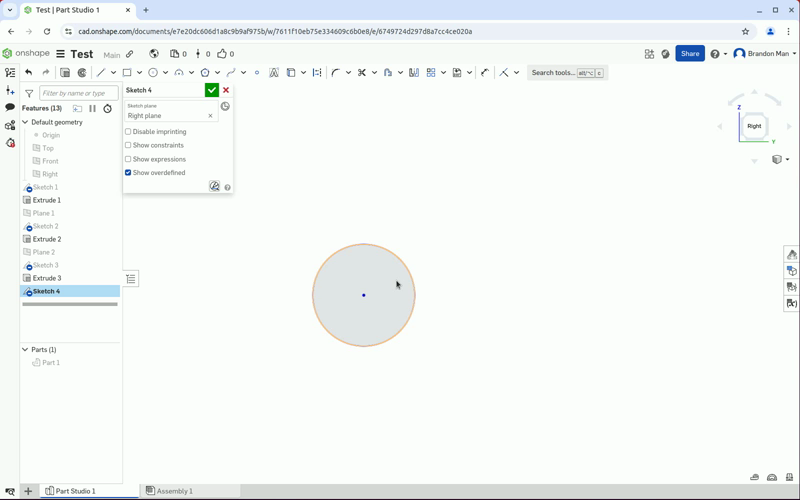
scroll(6)
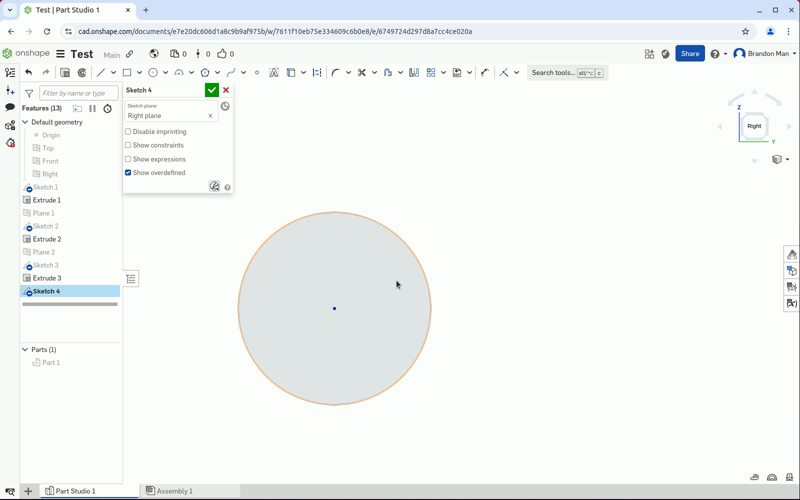
click(396, 280)
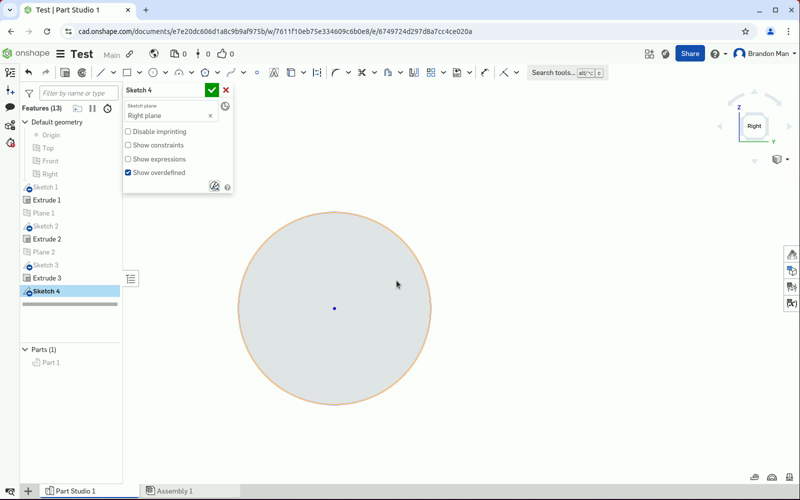
scroll(-6)
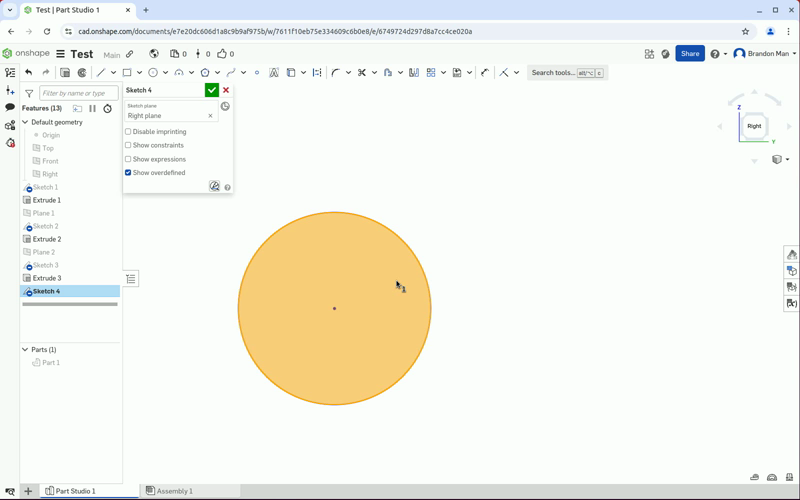
scroll(-6)
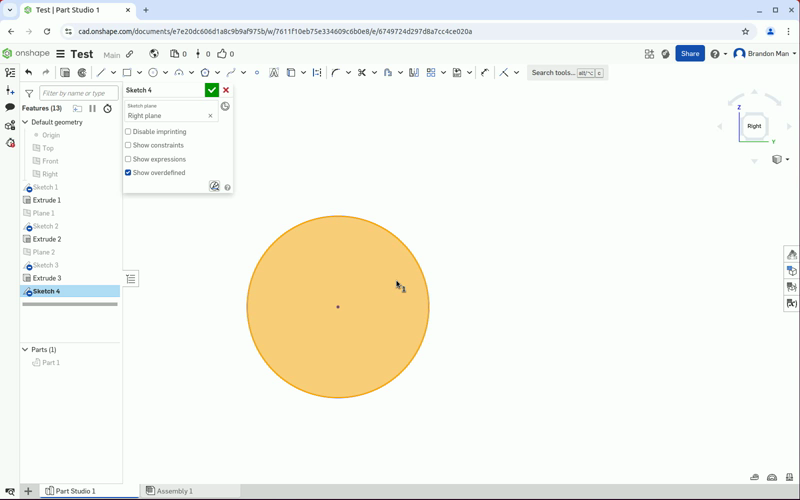
scroll(-6)
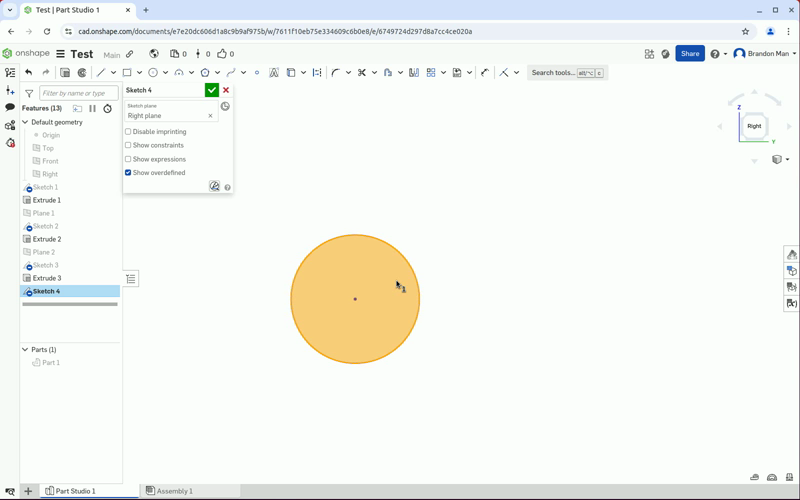
scroll(-6)
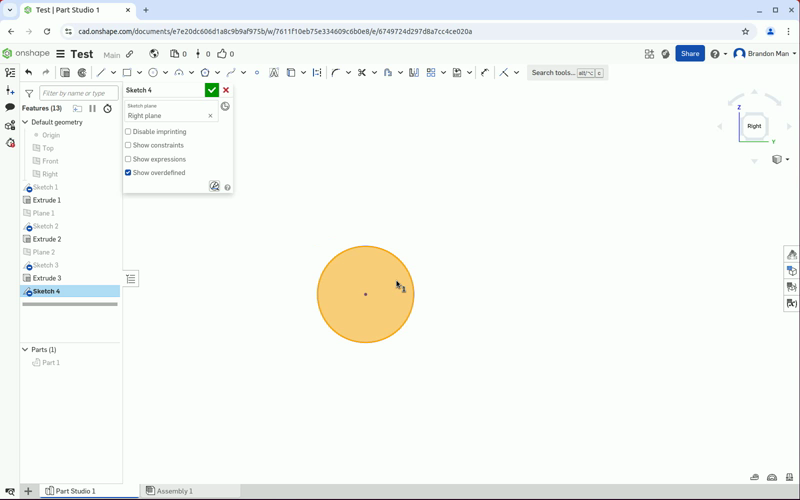
scroll(-6)
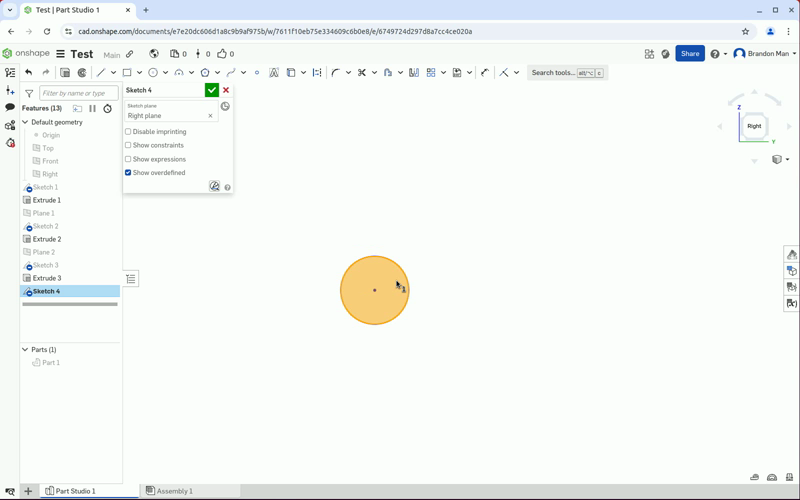
scroll(-6)
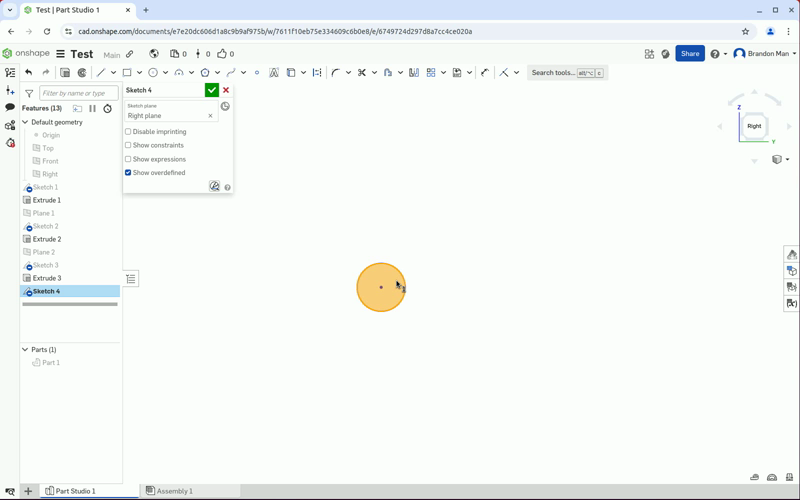
scroll(-6)
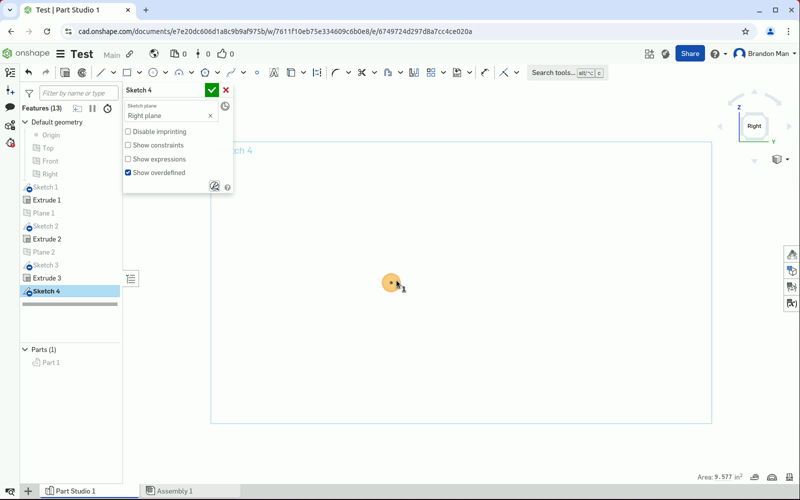
mouse_move(73, 352)
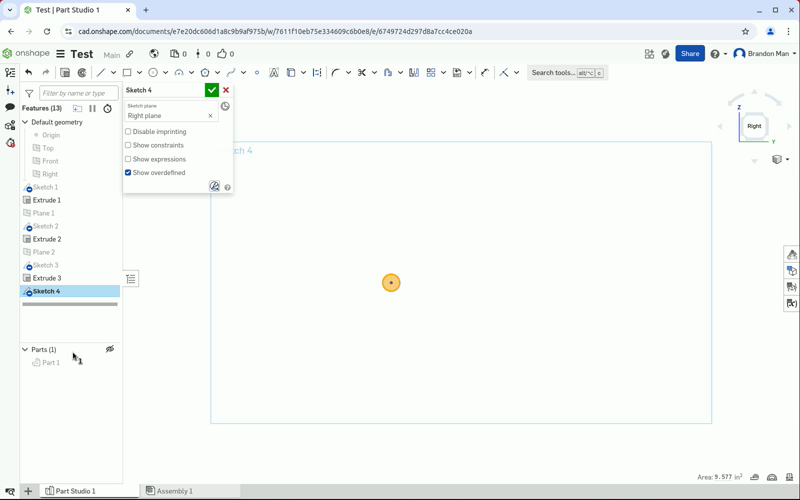
key(shift+y)
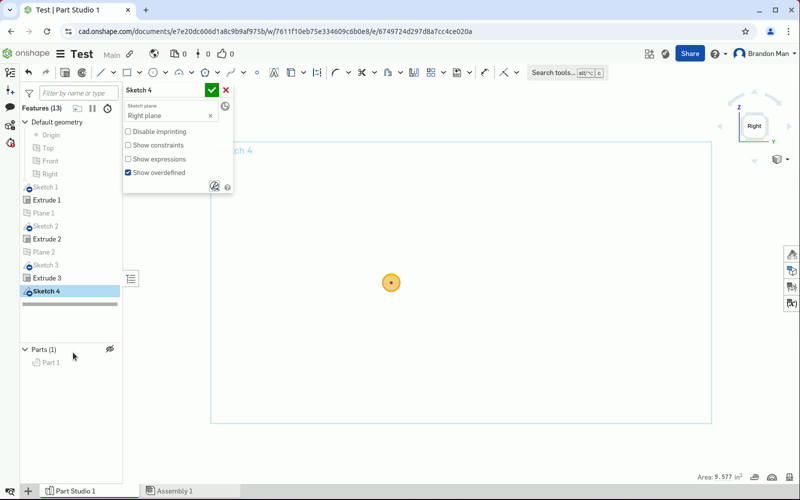
key(shift+e)
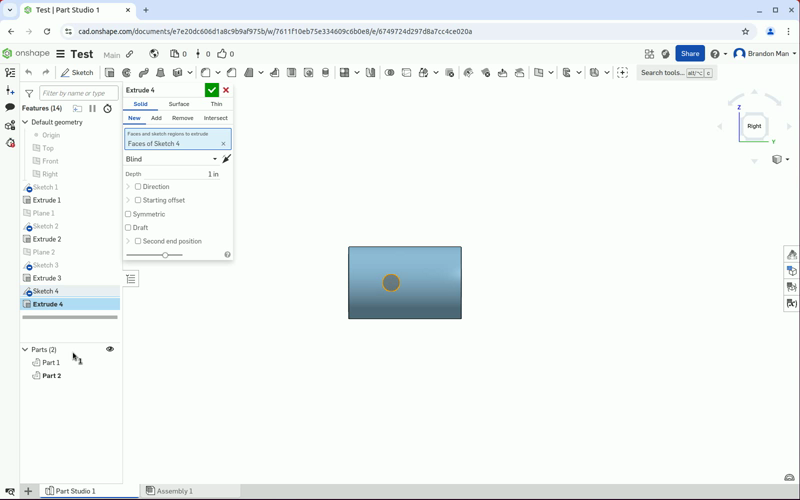
mouse_move(143, 106)
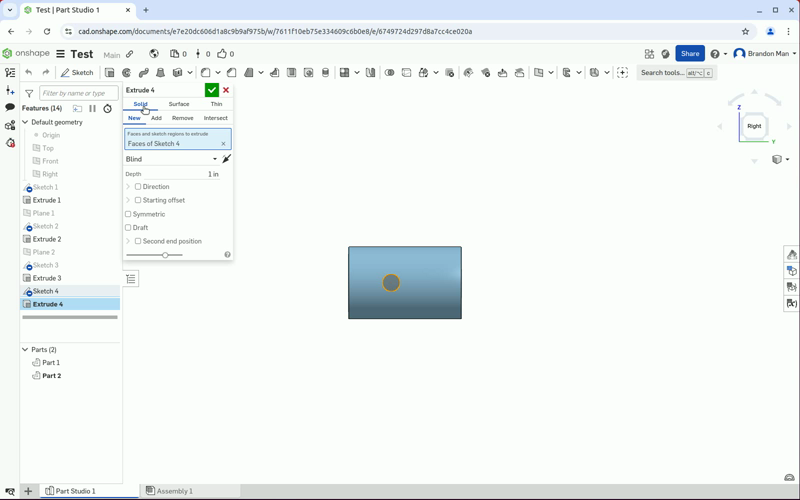
click(143, 106)
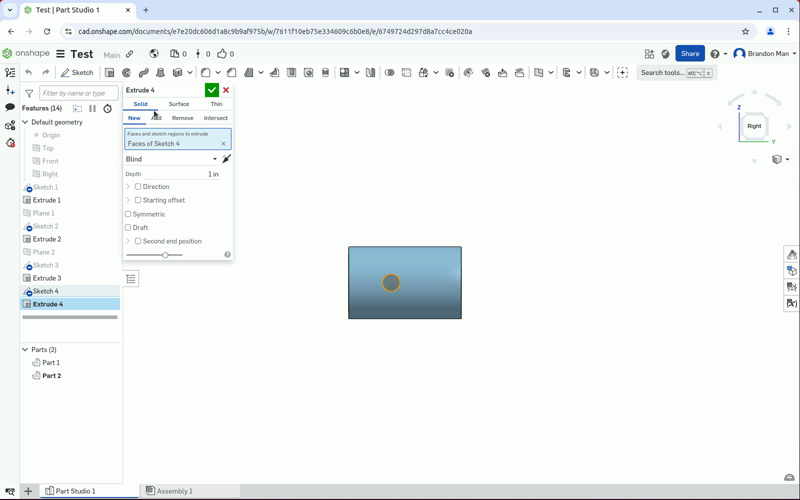
mouse_move(186, 120)
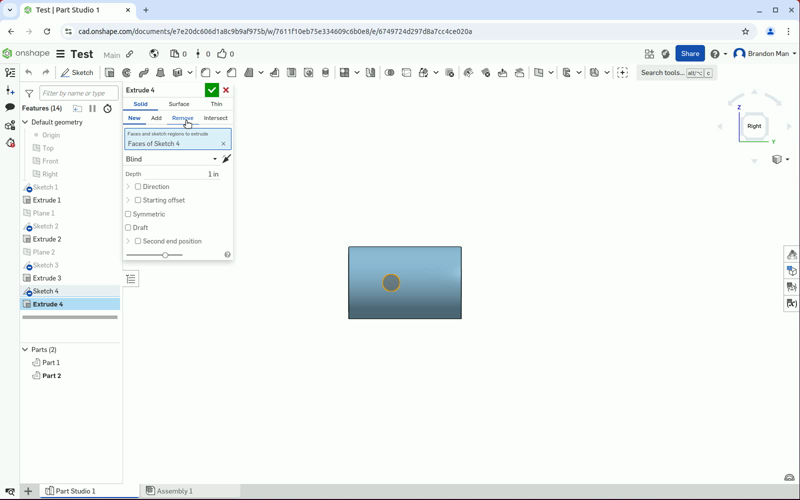
click(186, 120)
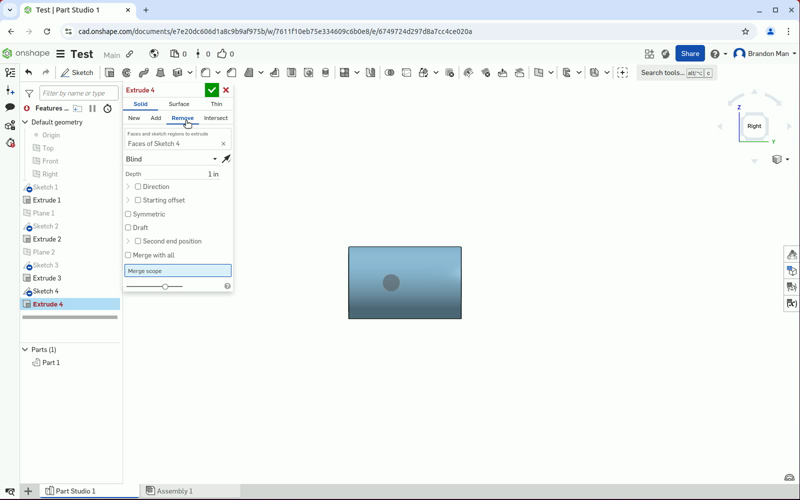
key(tab, 4)
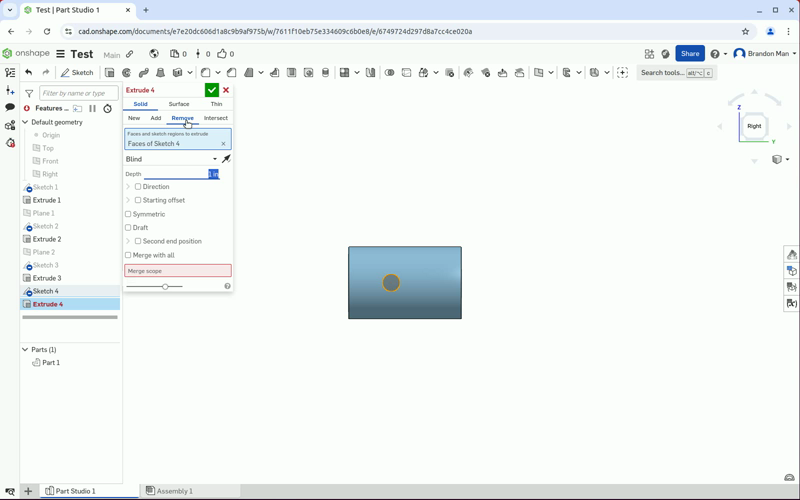
text(-14.442)
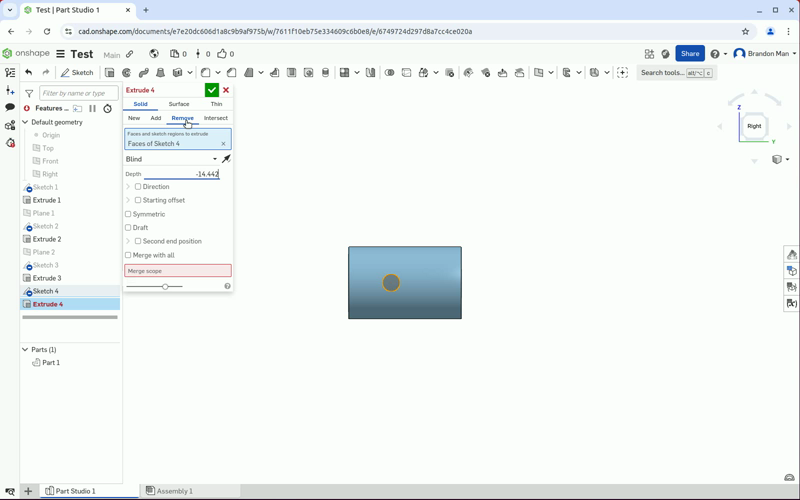
key(tab, 3)
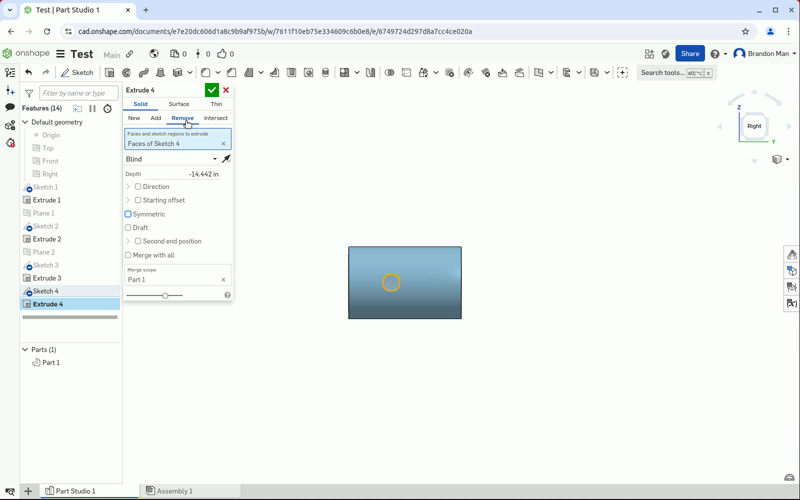
key(space)
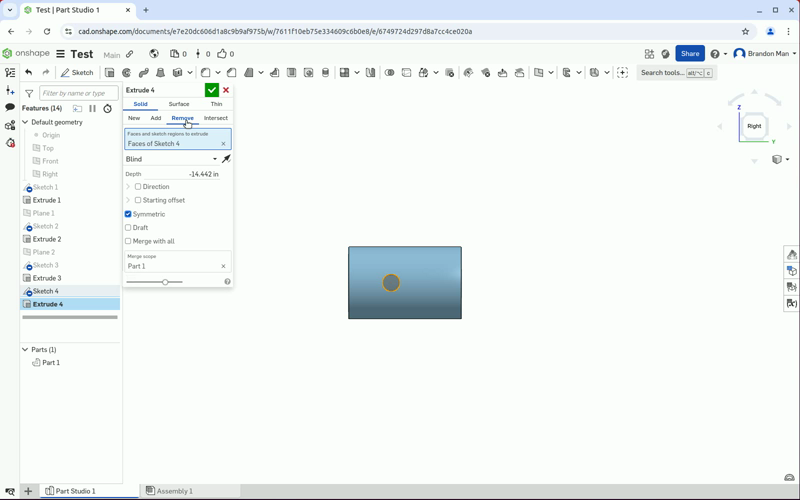
key(tab, 2)
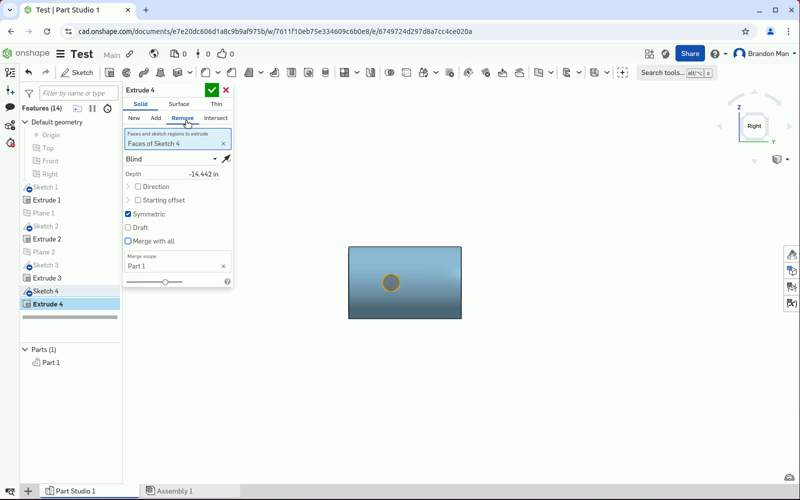
key(space)
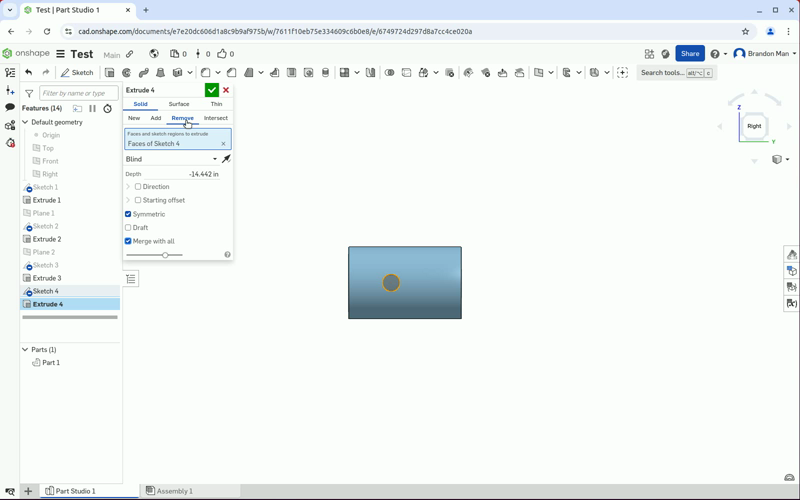
key(enter)
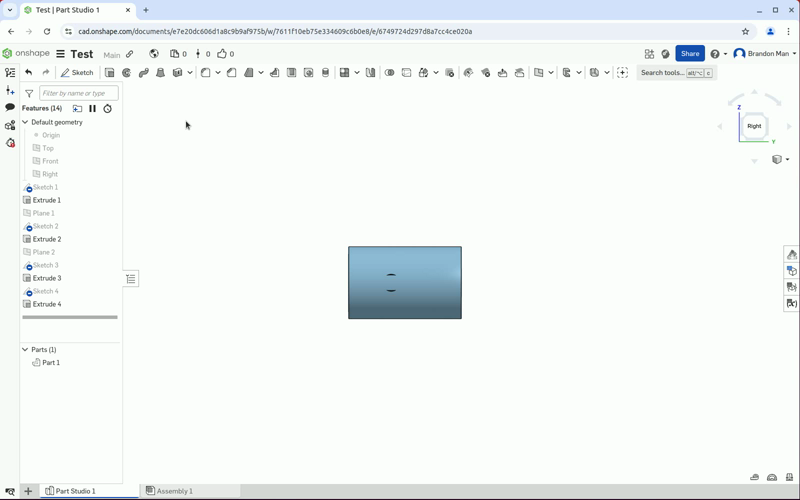
key(shift+h)
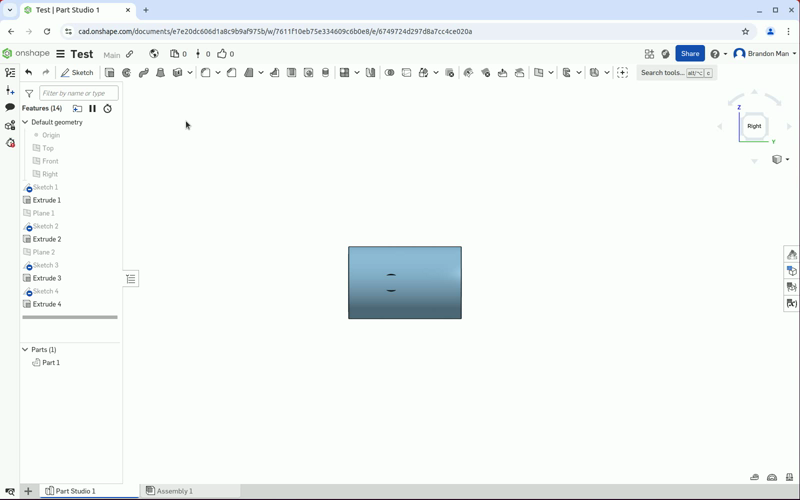
key(shift+h)
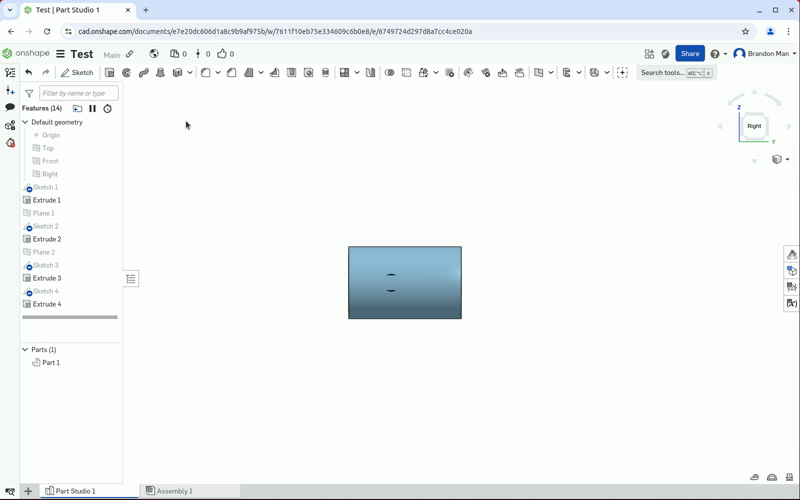
key(shift+7)
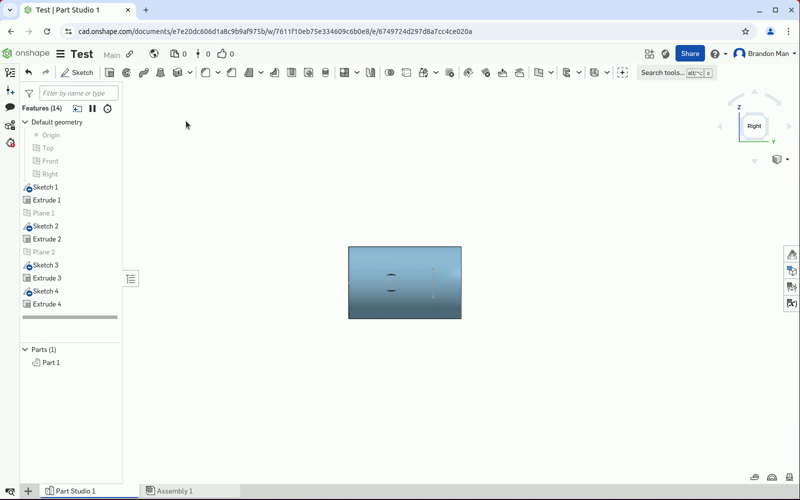
key(right, 2)
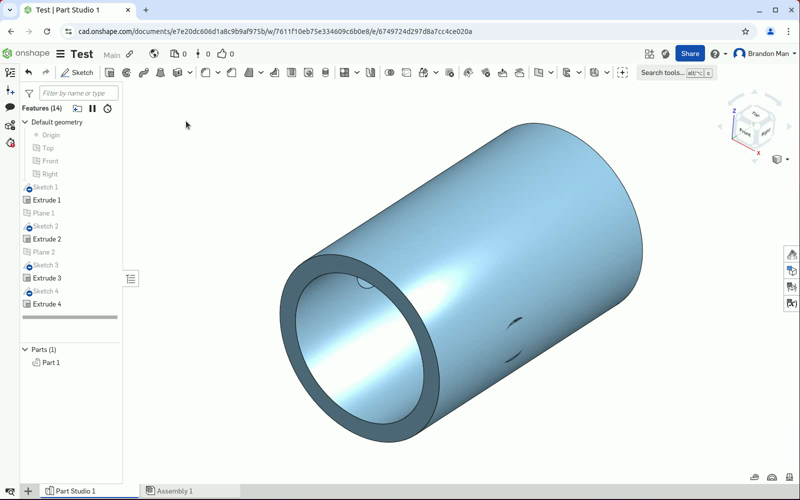
key(down, 2)
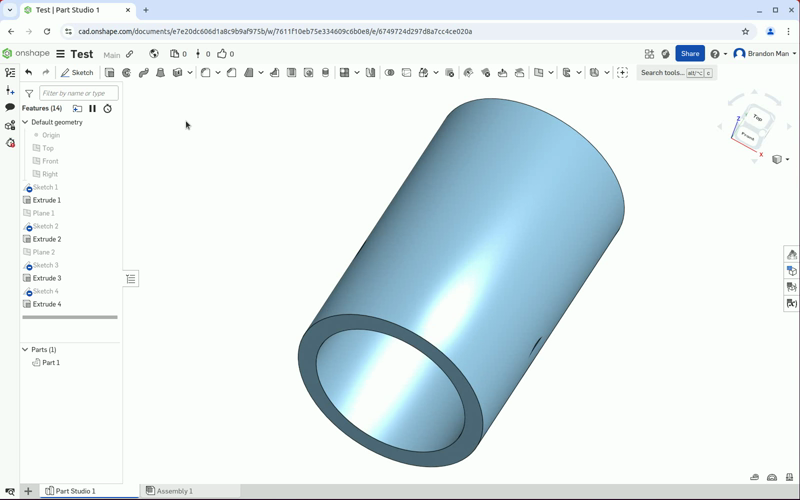
key(up, 2)
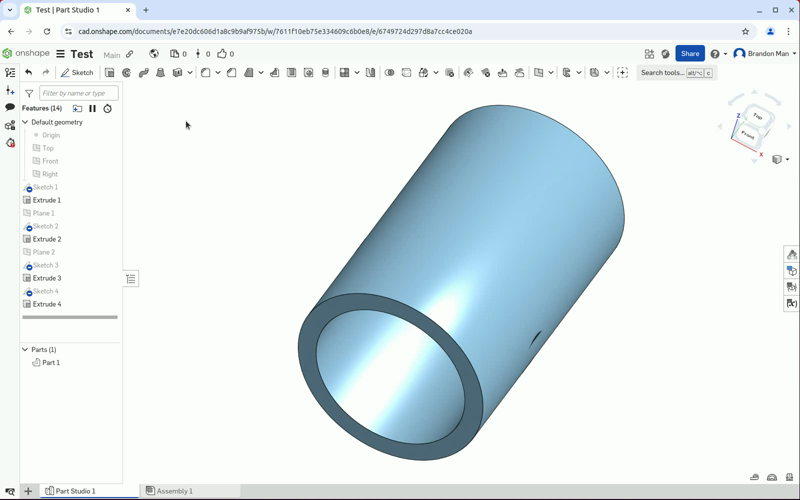
key(left, 2)
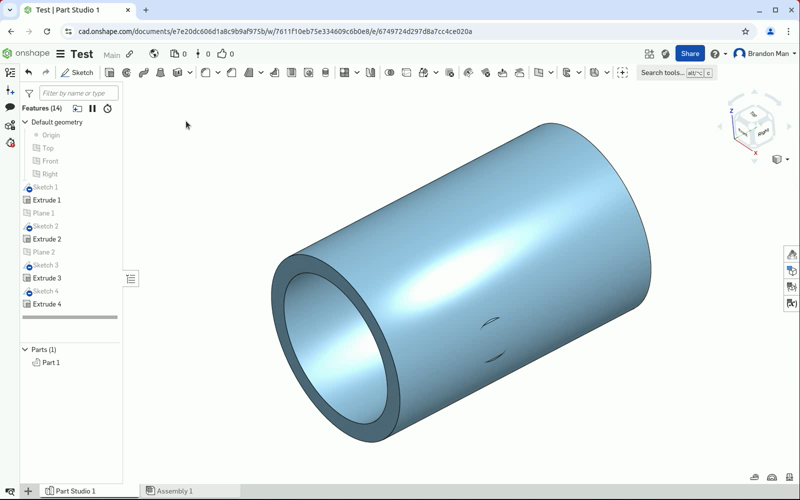
mouse_move(73, 189)
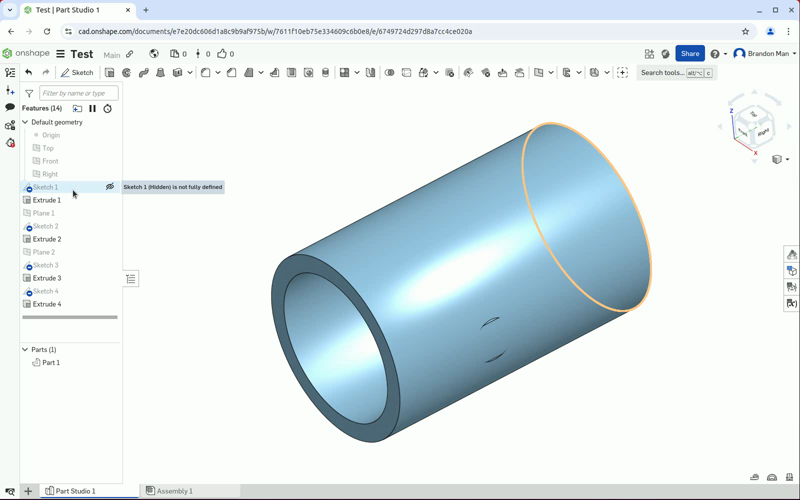
click(73, 189)